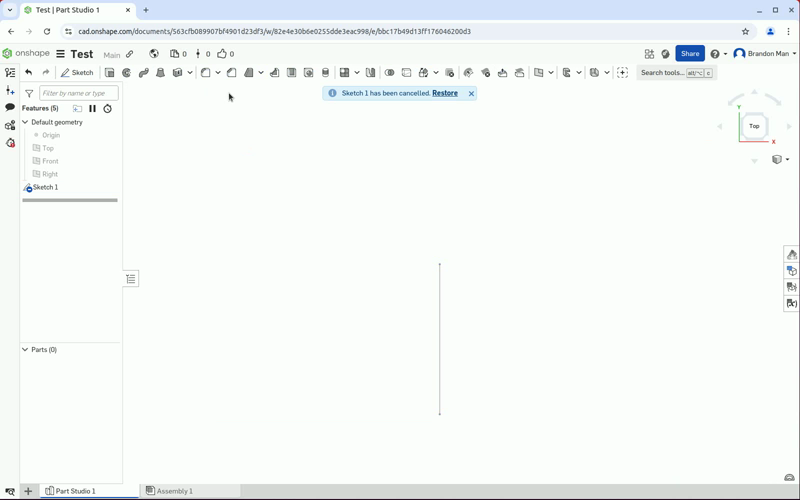
key(shift+h)
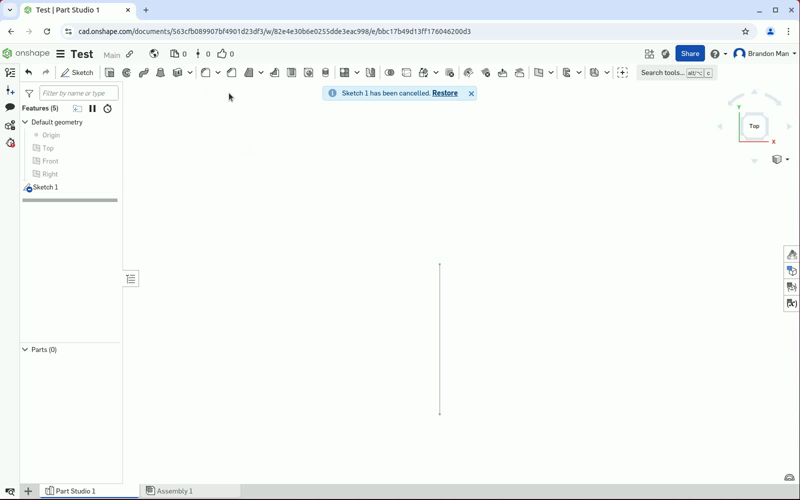
key(shift+s)
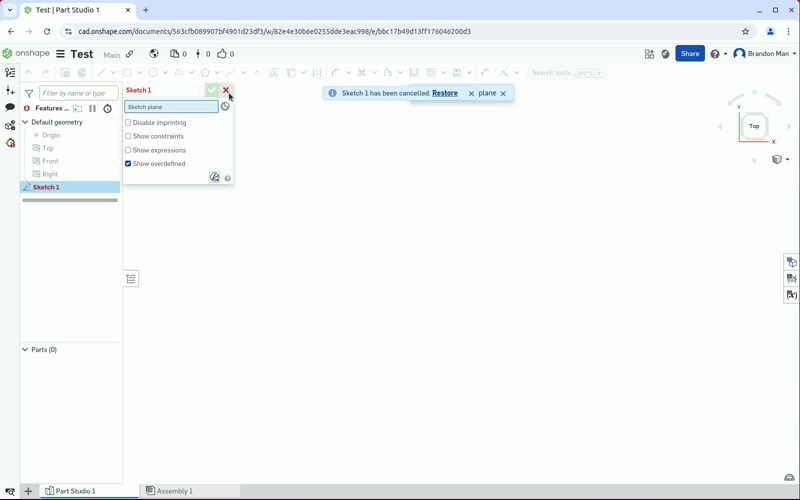
mouse_move(73, 150)
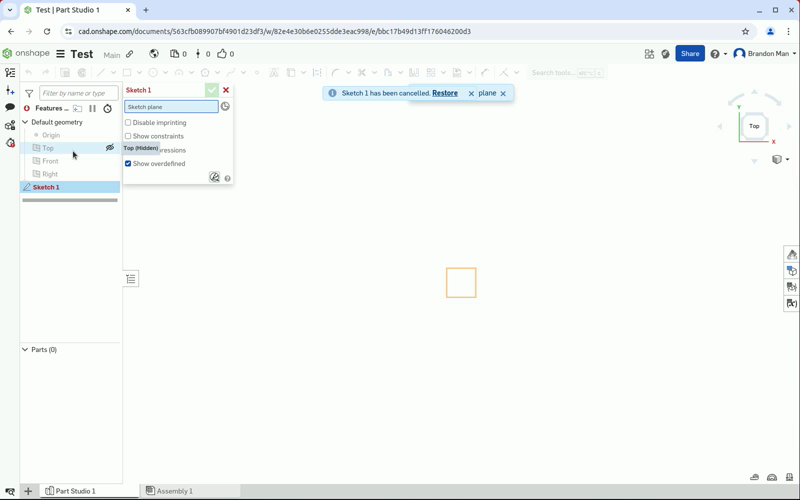
click(73, 150)
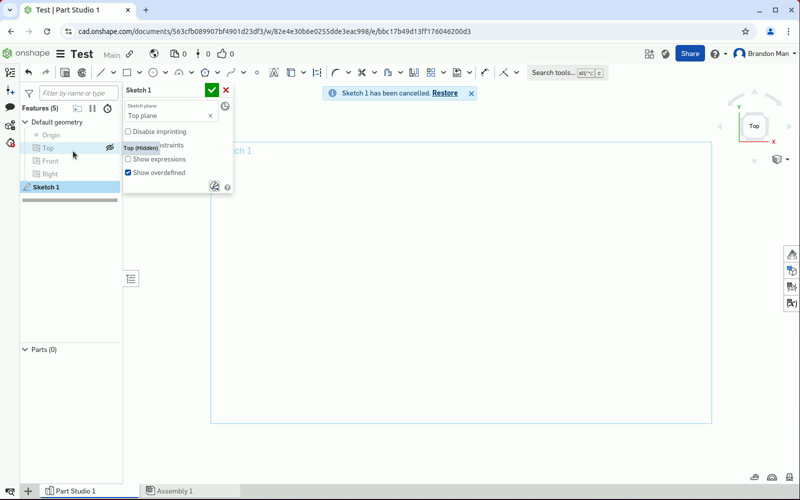
mouse_move(73, 352)
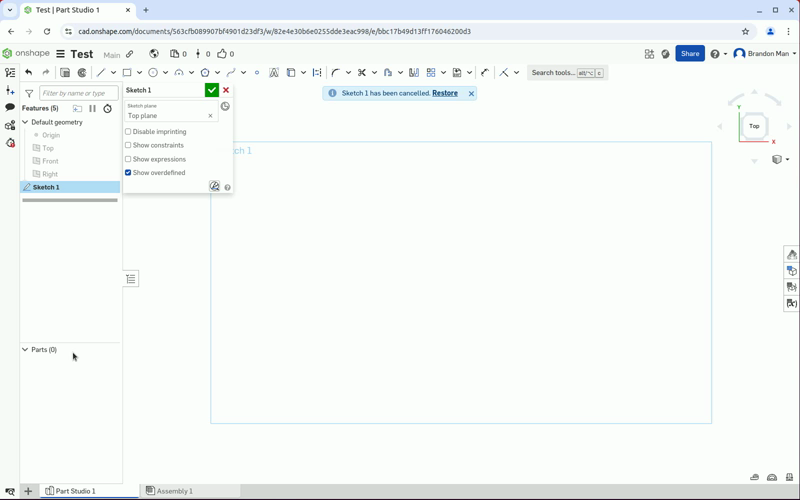
key(y)
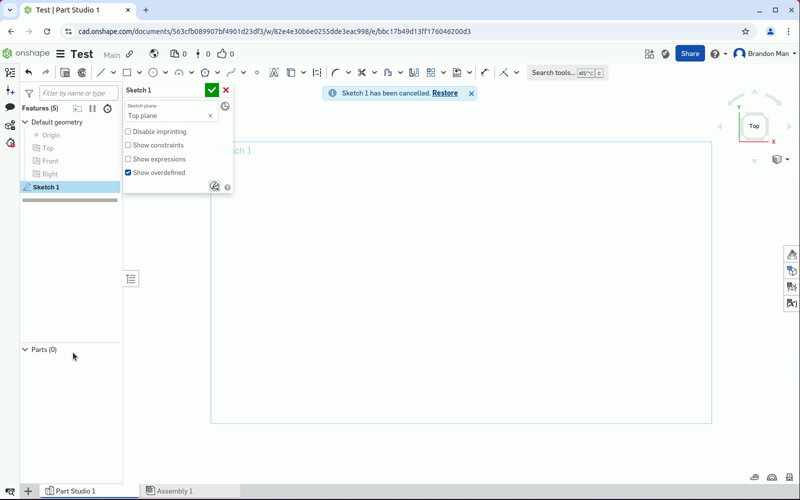
key(l)
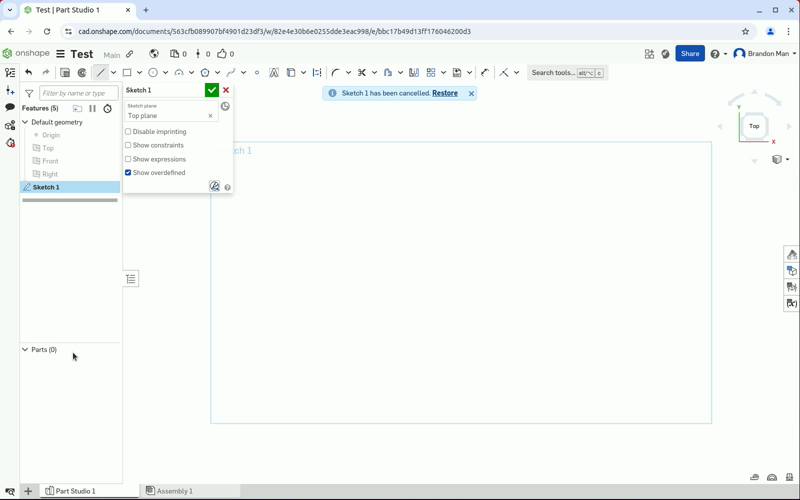
key_down(shift)
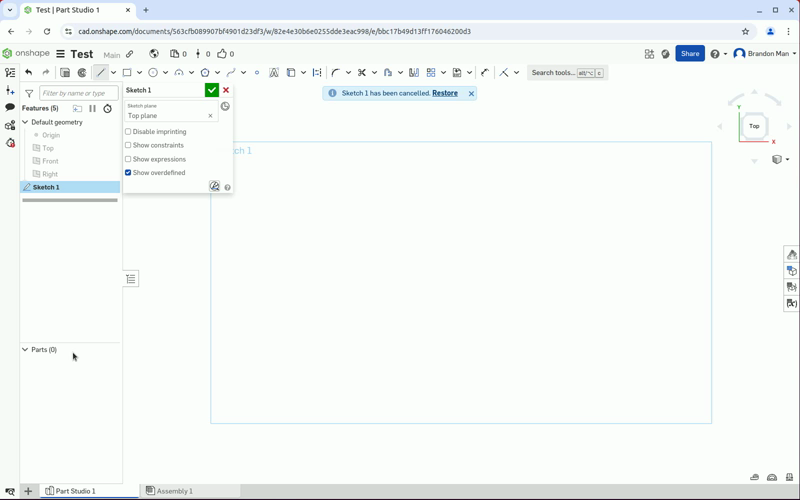
mouse_move(376, 339)
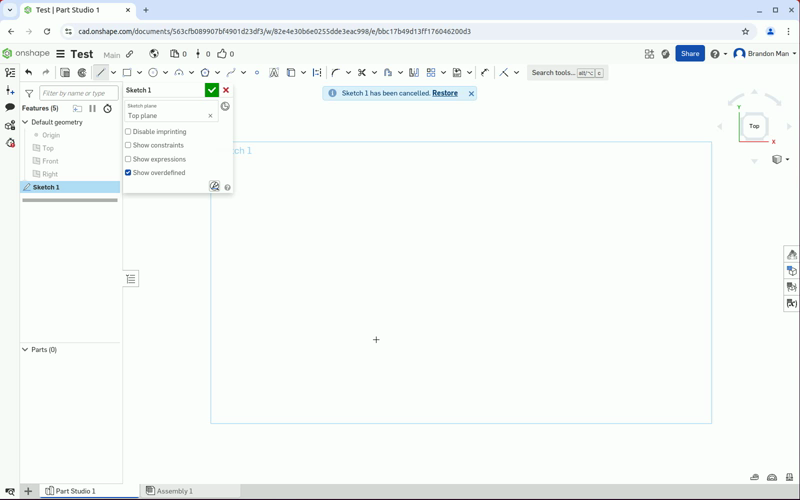
click(376, 339)
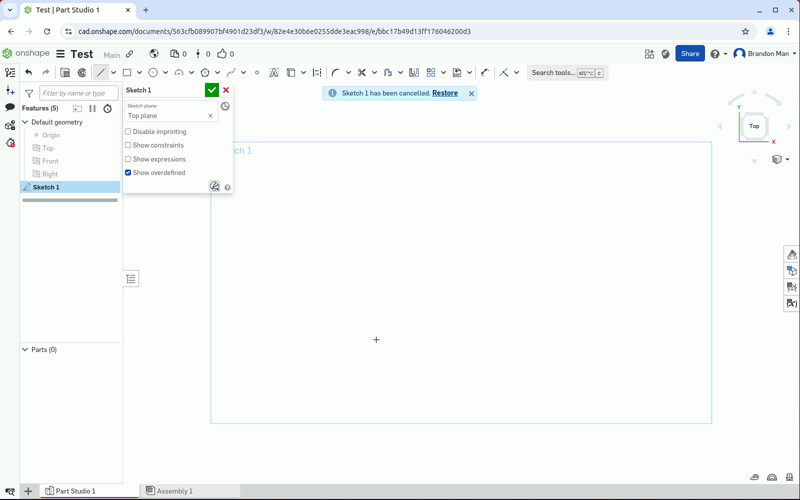
key_up(shift)
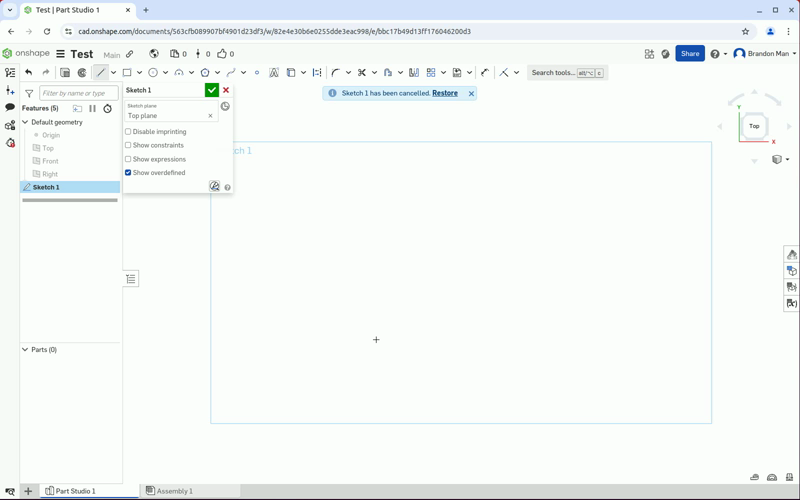
key_down(shift)
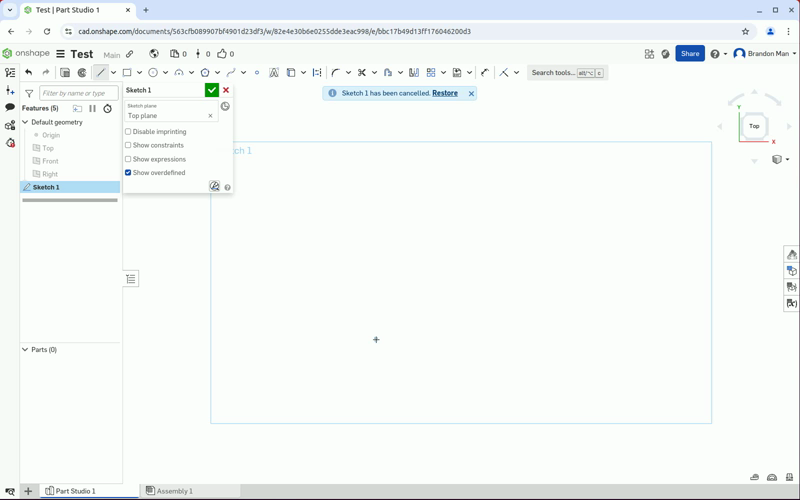
mouse_move(544, 339)
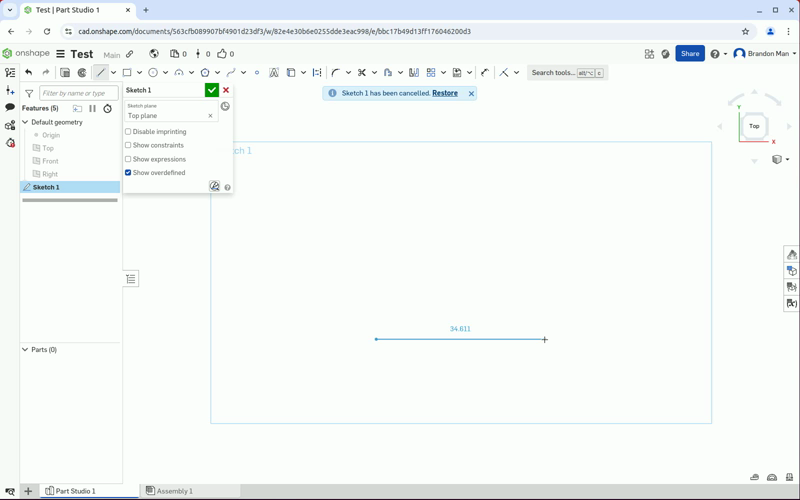
click(544, 339)
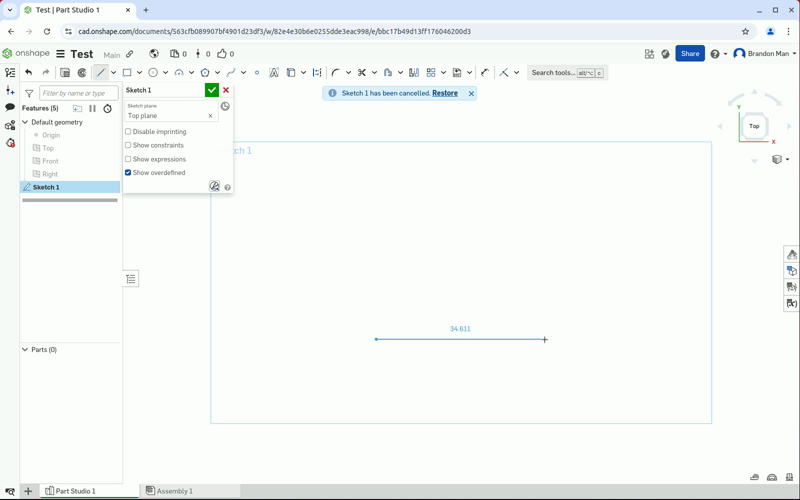
key_up(shift)
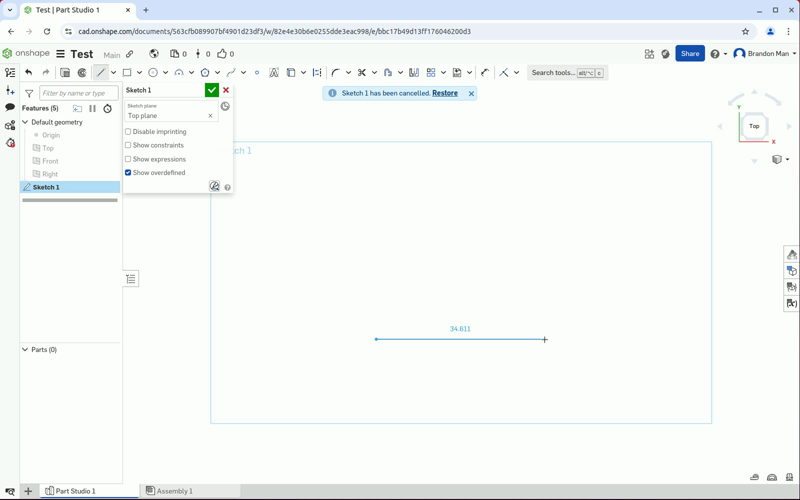
key_down(shift)
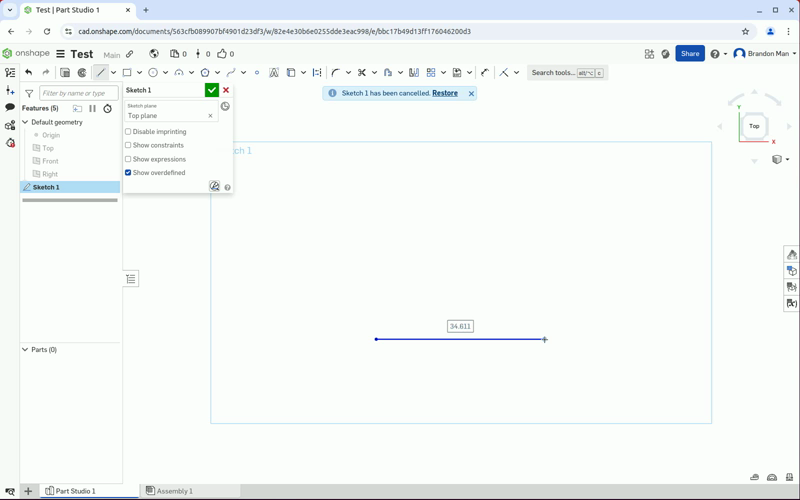
mouse_move(544, 227)
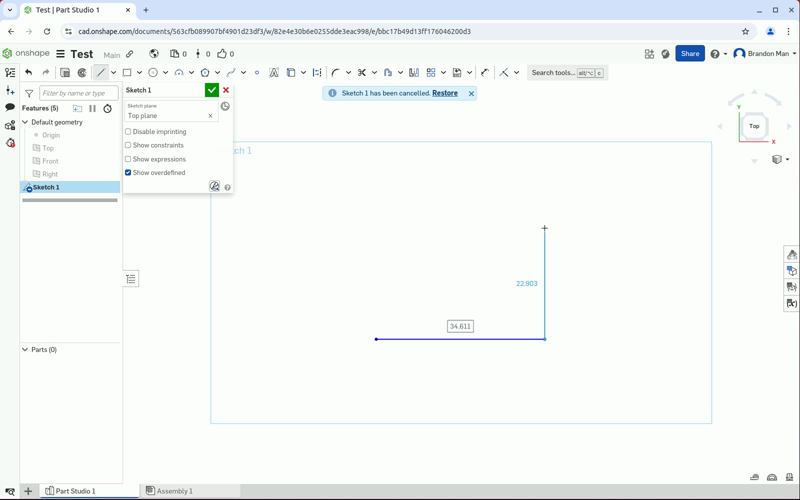
click(544, 227)
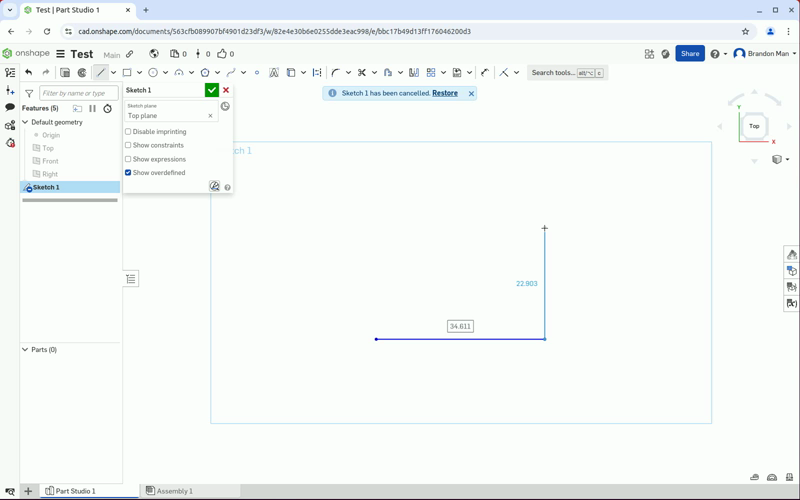
key_up(shift)
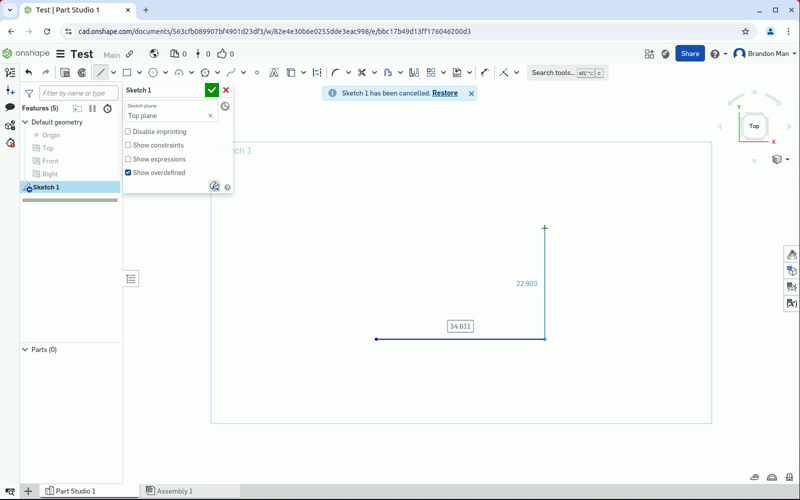
key_down(shift)
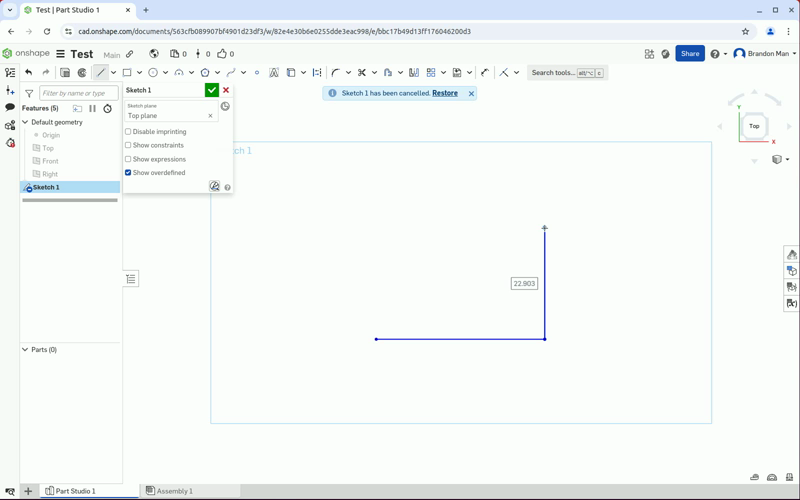
mouse_move(376, 227)
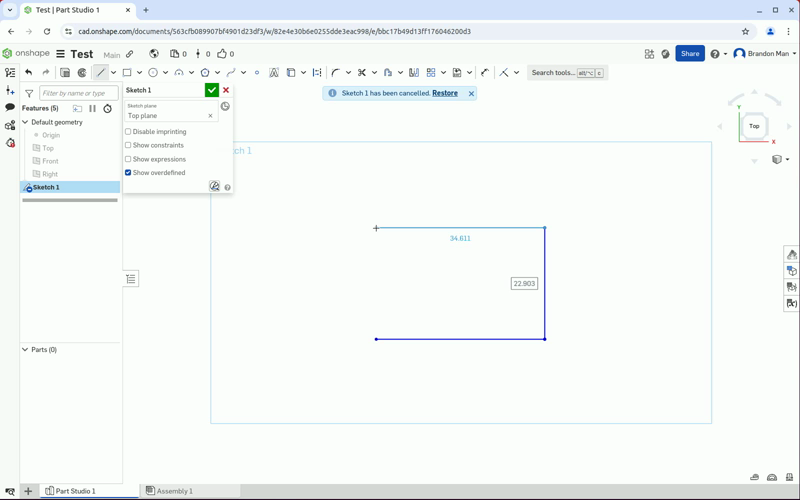
click(376, 227)
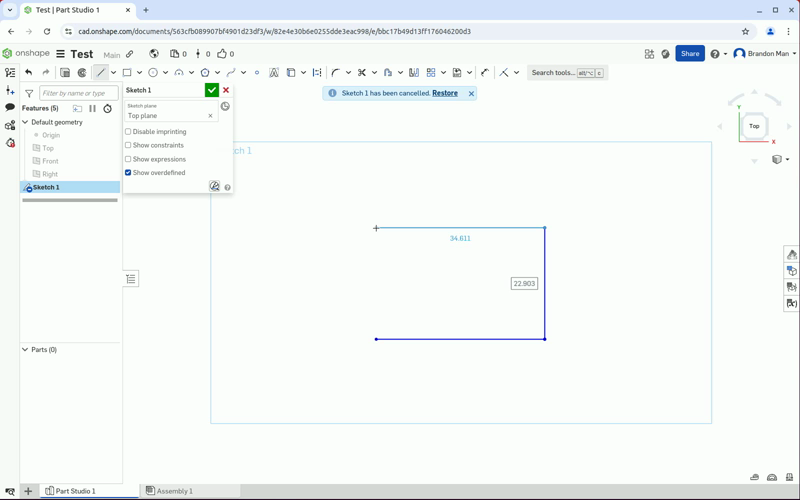
key_up(shift)
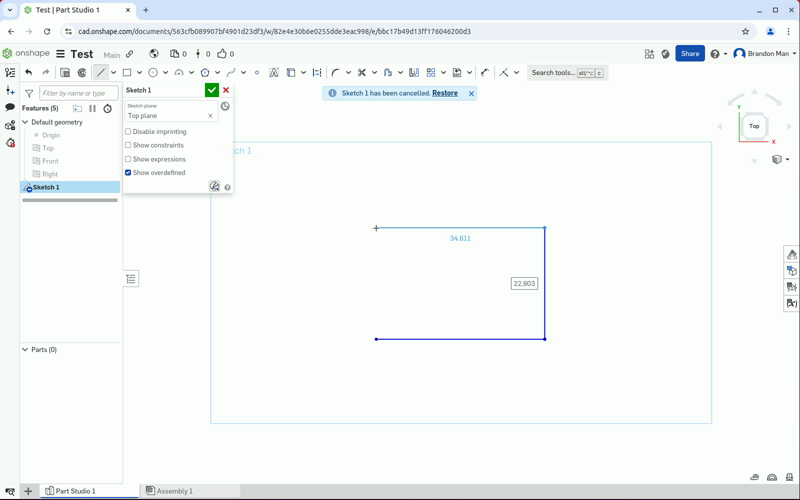
key_down(shift)
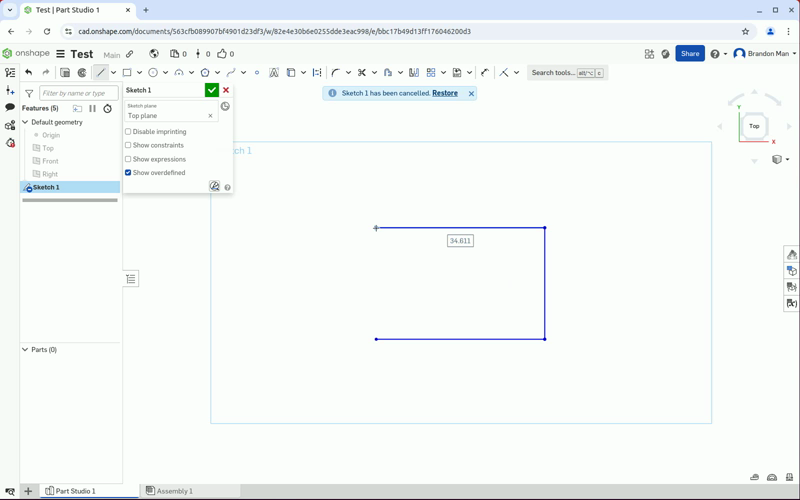
mouse_move(376, 339)
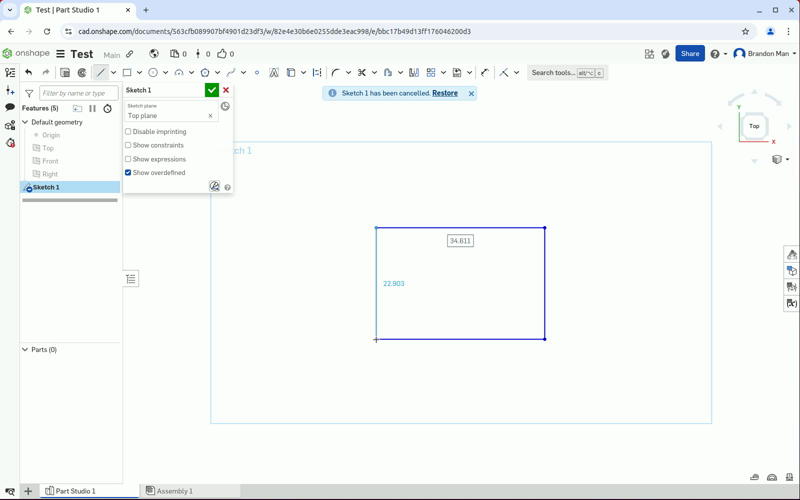
key_up(shift)
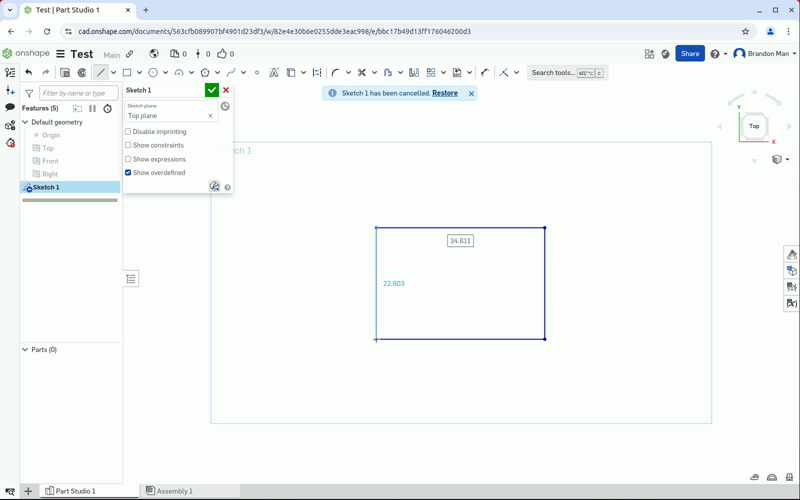
click(376, 339)
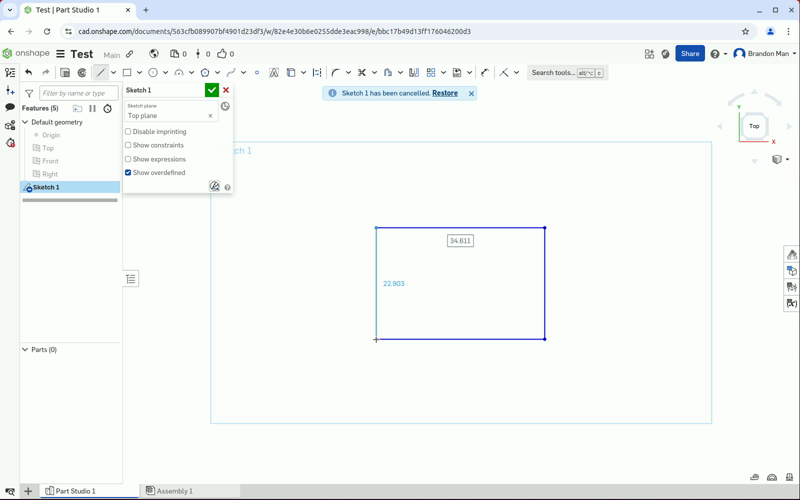
key(esc)
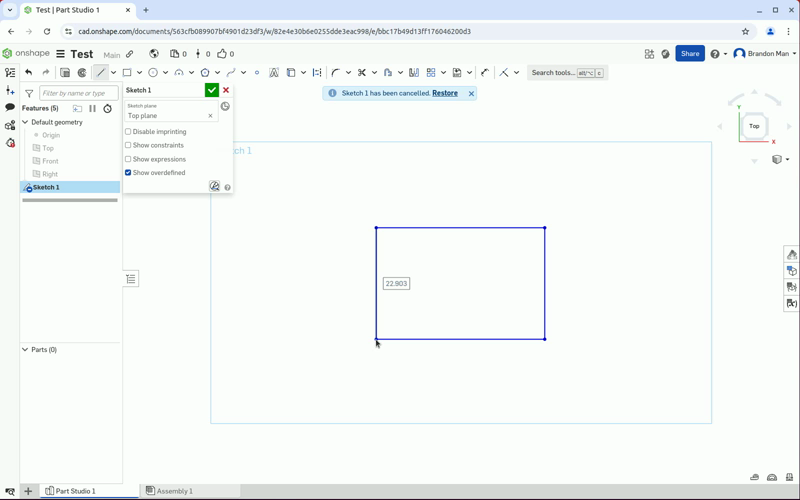
key(c)
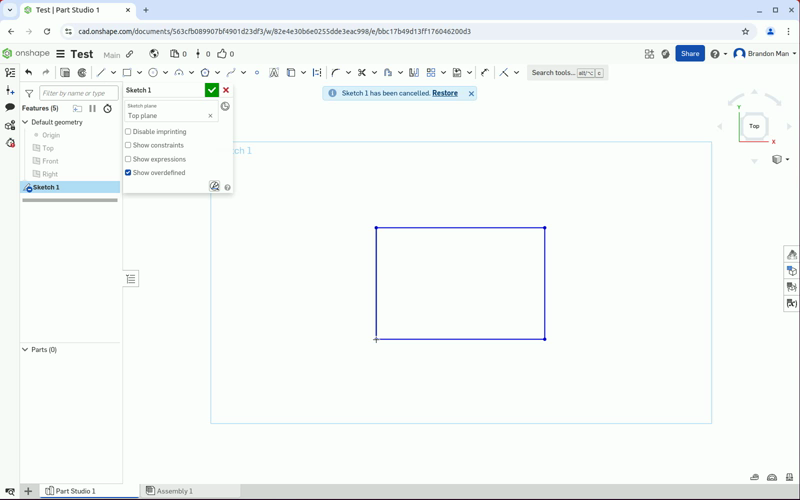
key_down(shift)
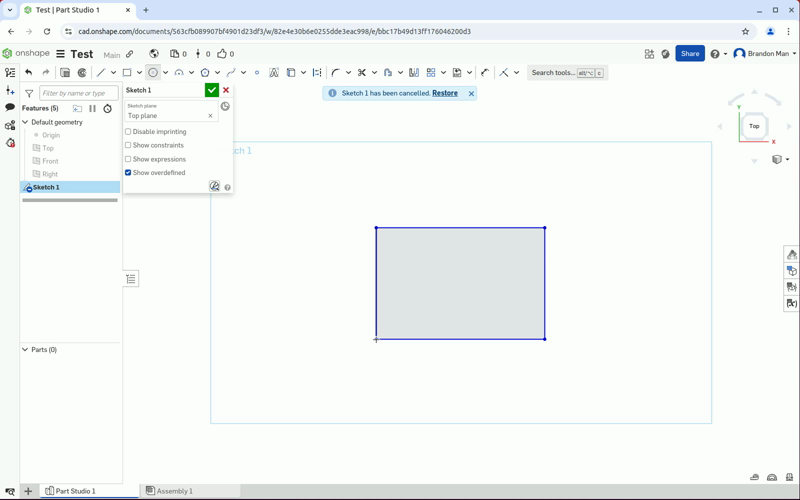
mouse_move(463, 282)
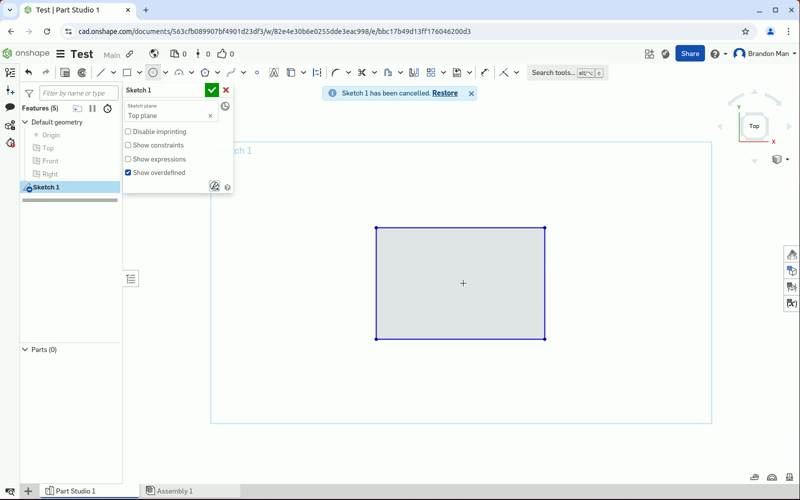
click(463, 282)
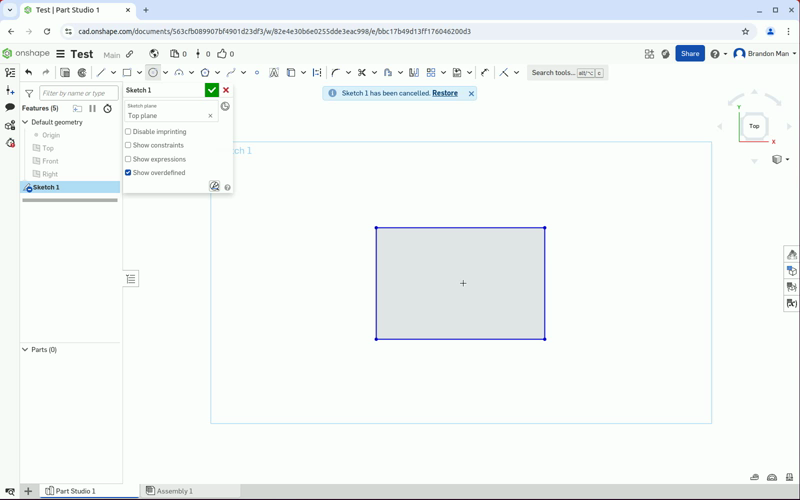
key_up(shift)
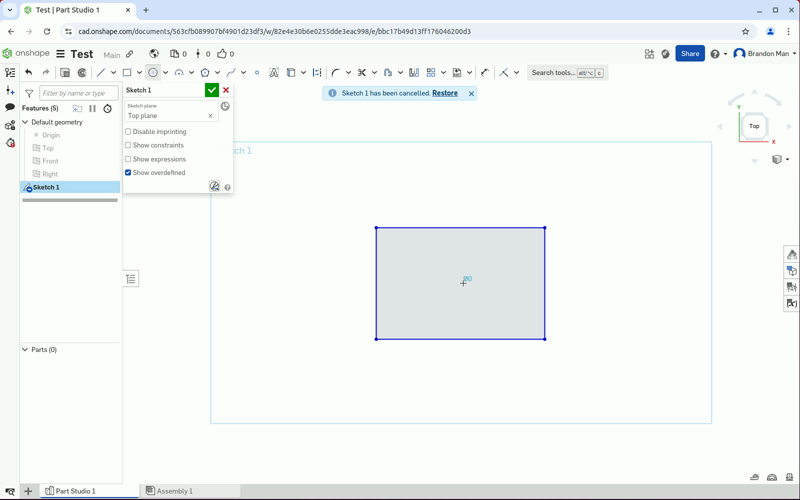
mouse_move(491, 282)
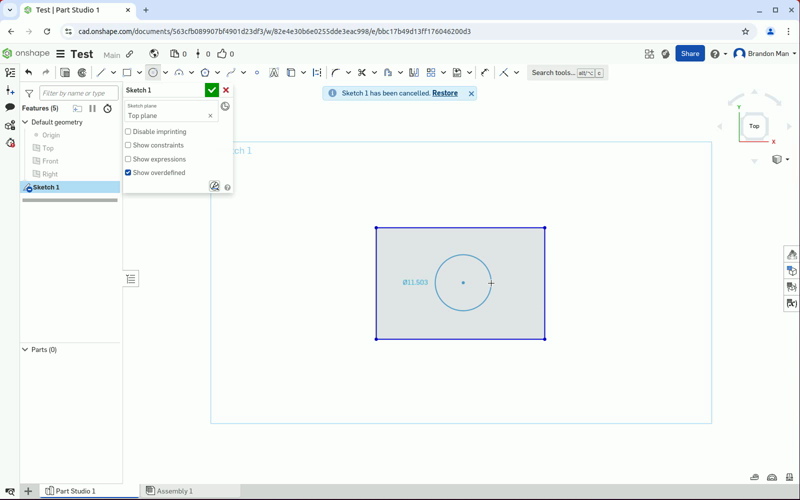
click(491, 282)
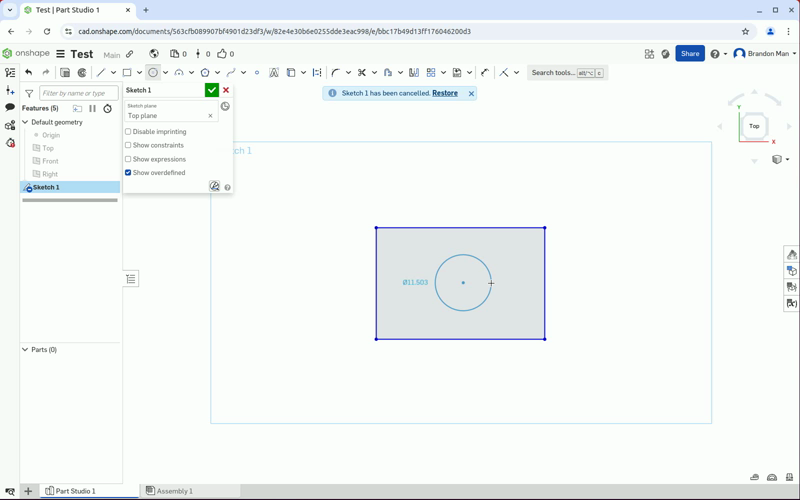
key(esc)
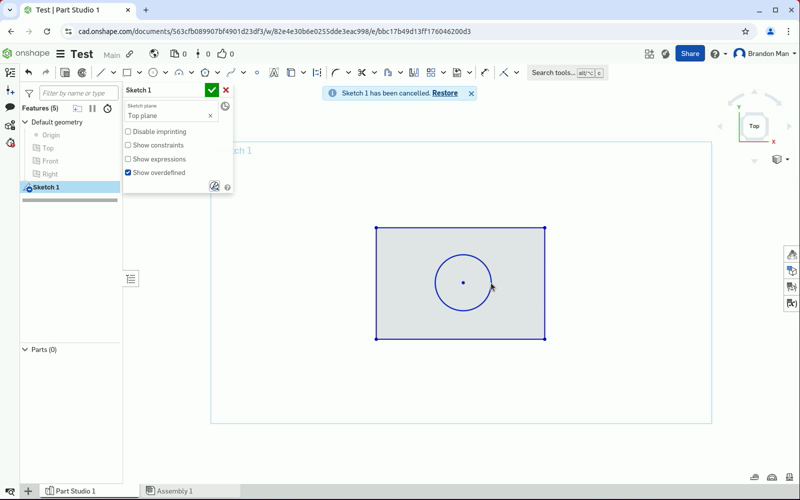
mouse_move(509, 257)
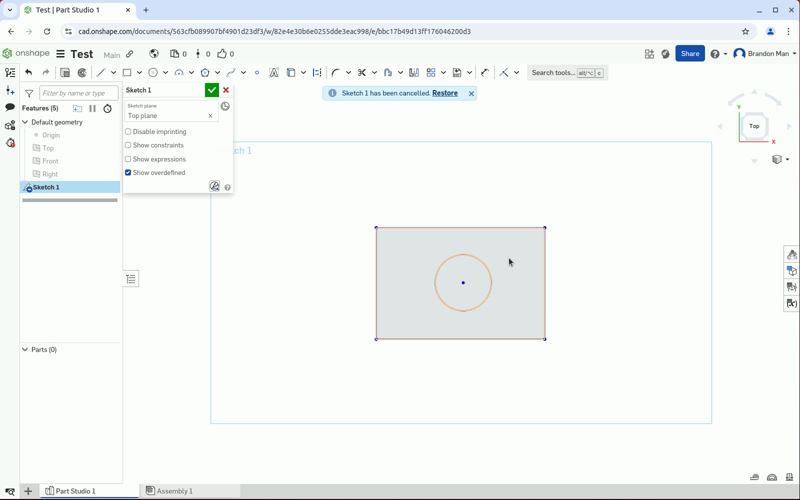
click(509, 257)
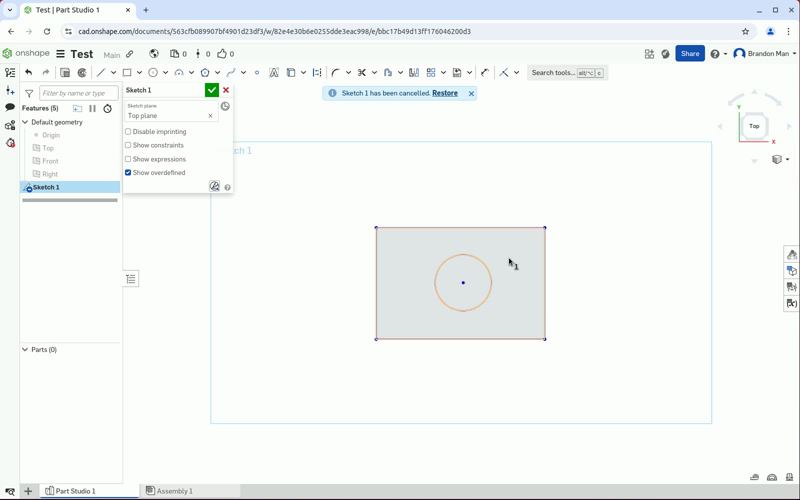
mouse_move(73, 352)
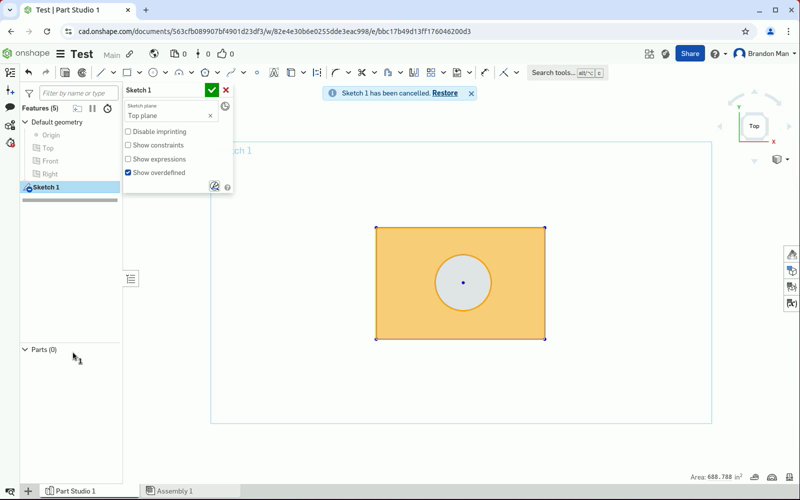
key(shift+y)
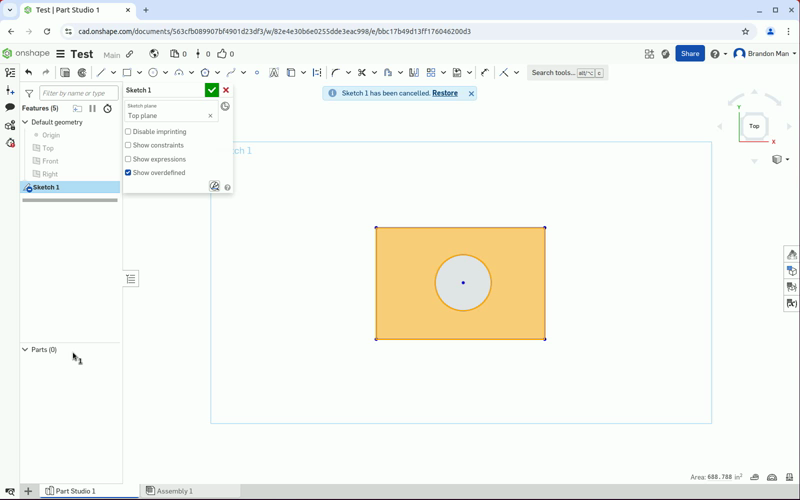
key(shift+e)
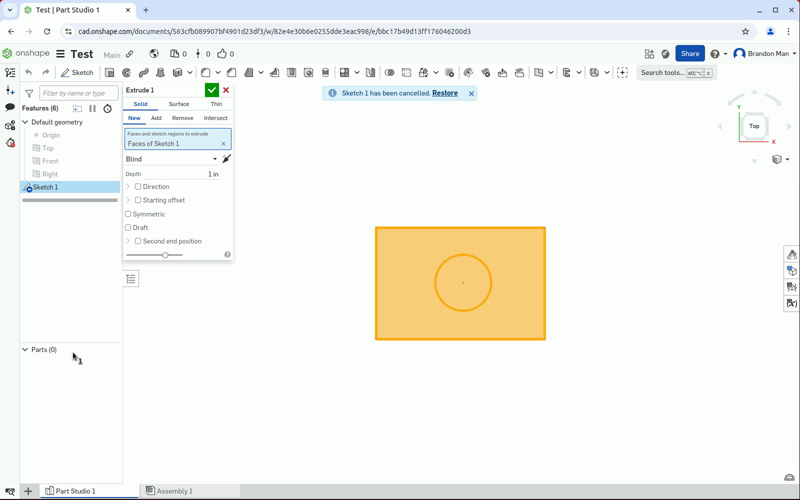
mouse_move(143, 106)
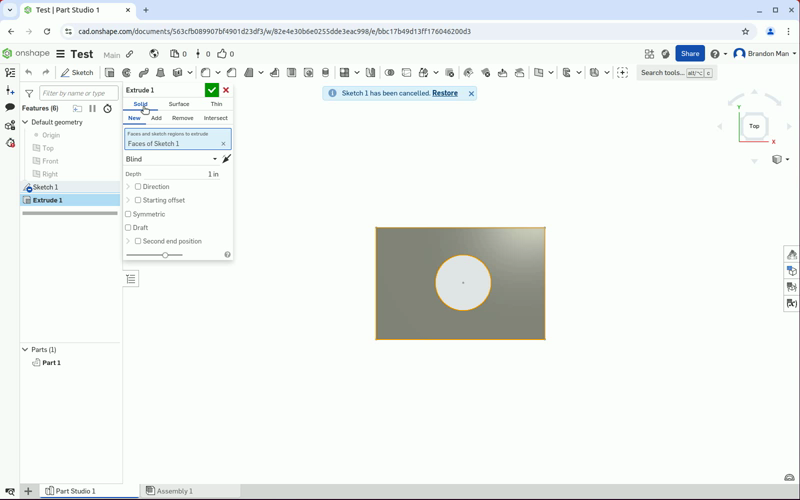
click(143, 106)
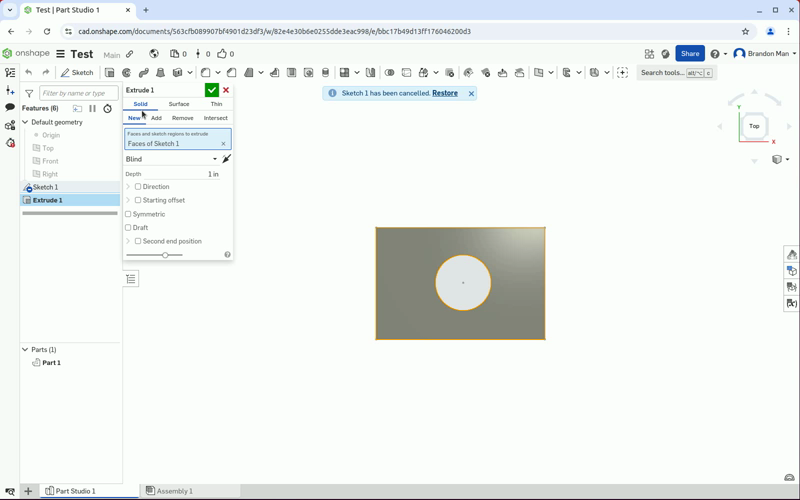
mouse_move(137, 120)
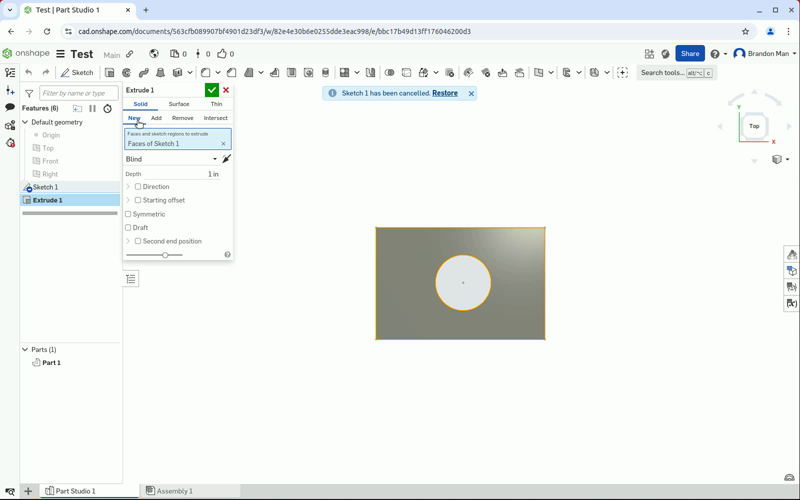
click(137, 120)
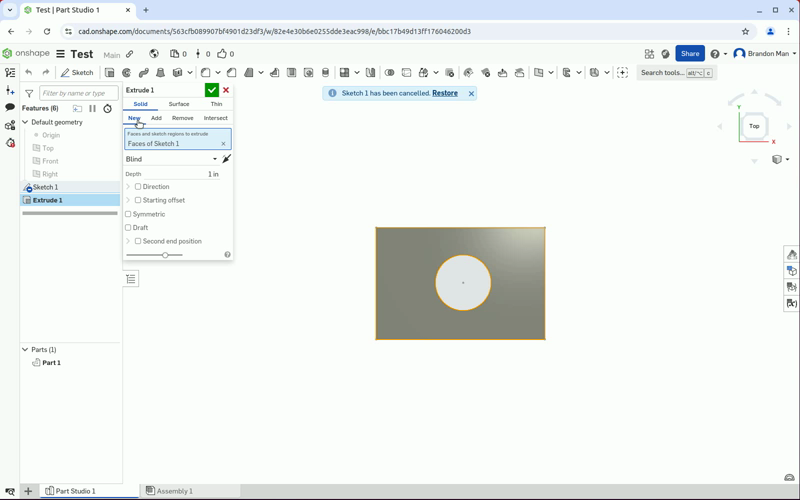
key(tab, 4)
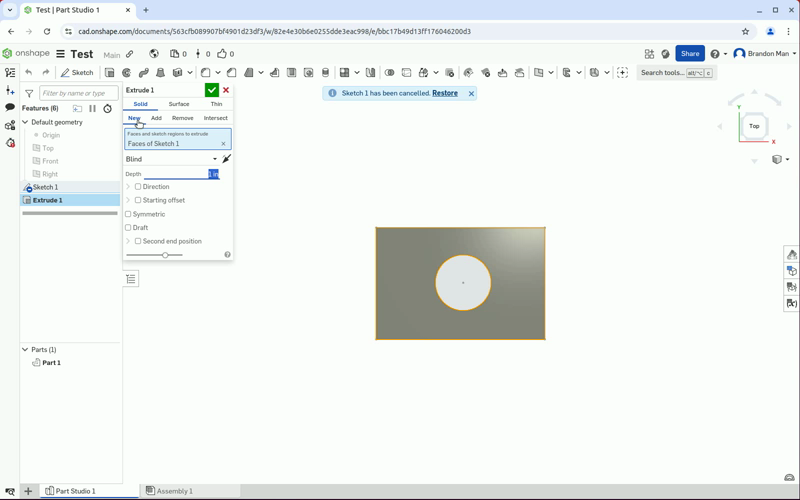
text(5.777)
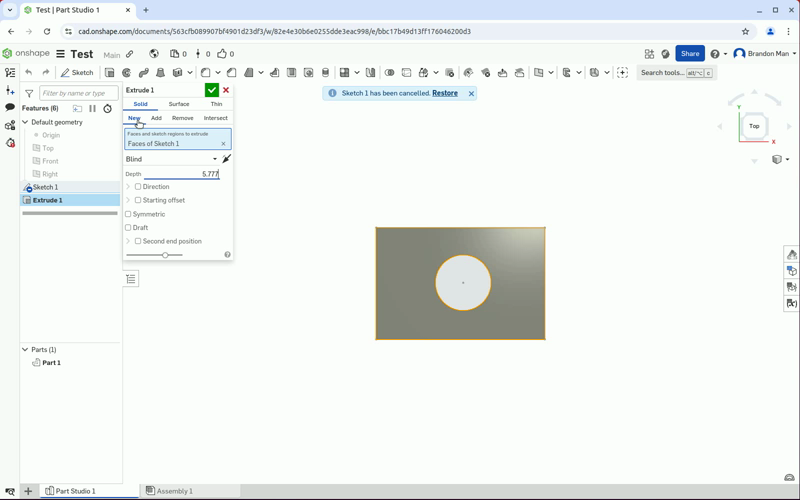
key(enter)
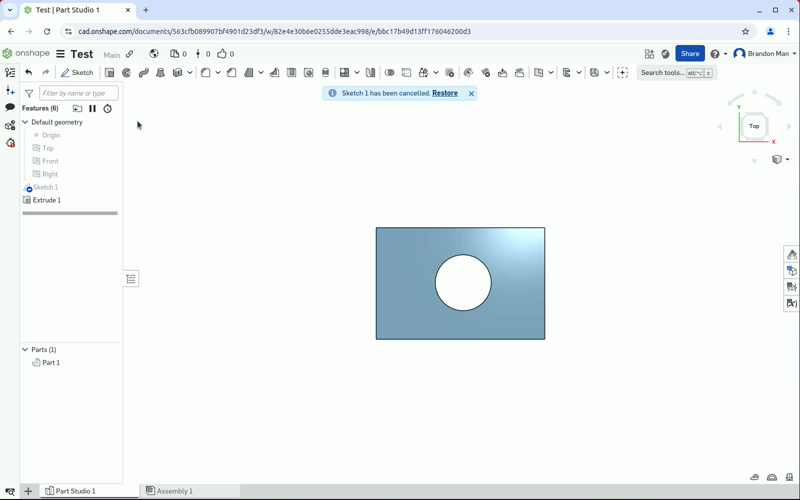
key(shift+h)
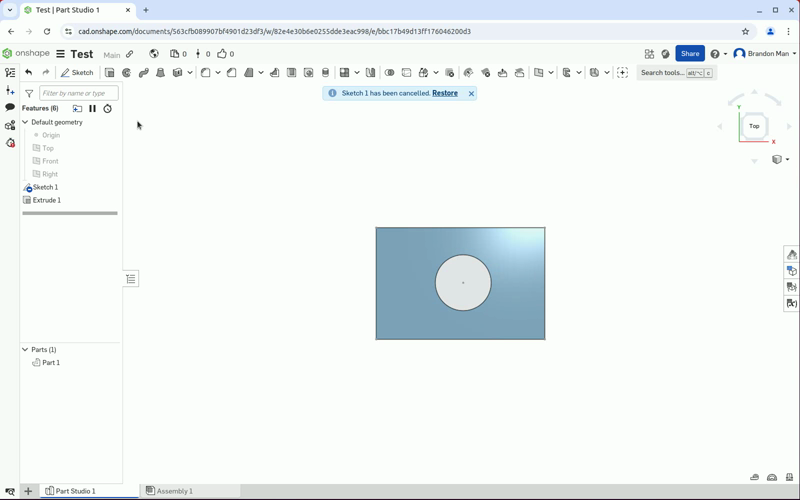
key(shift+h)
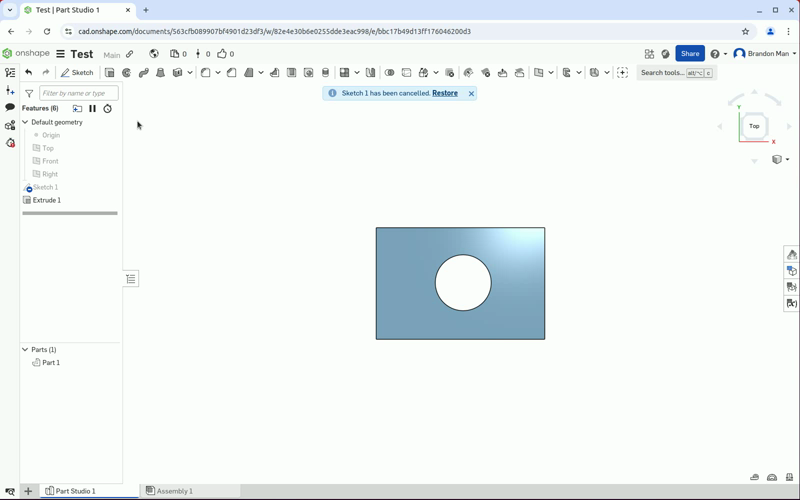
mouse_move(73, 189)
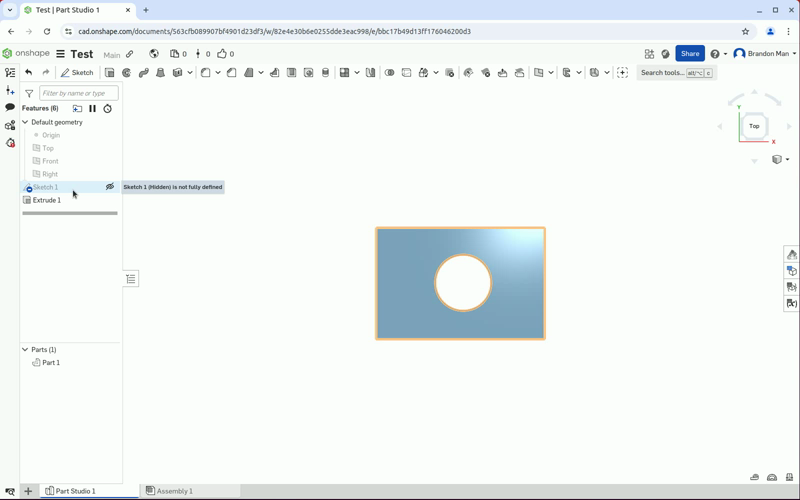
click(73, 189)
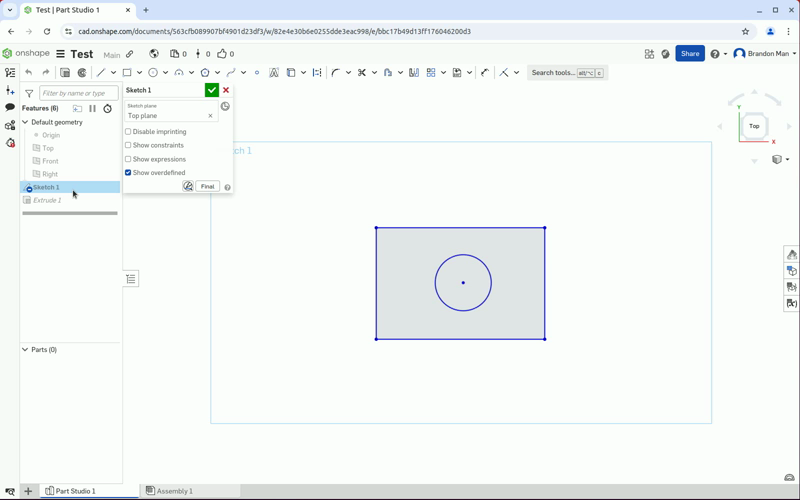
mouse_move(229, 92)
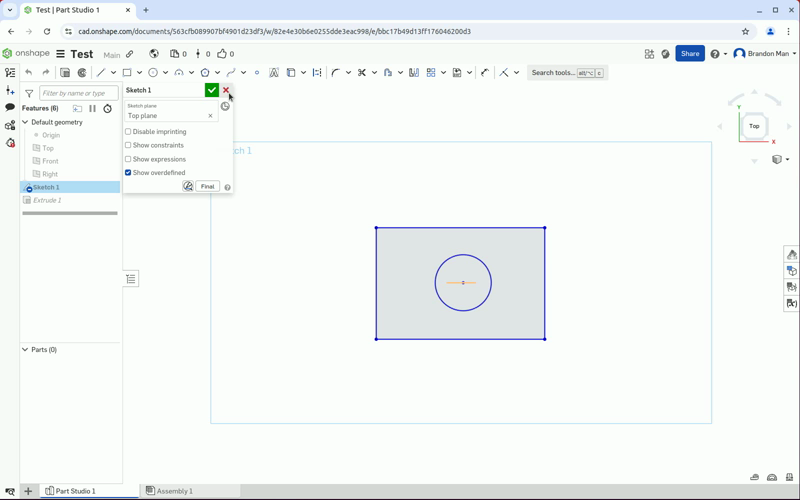
click(229, 92)
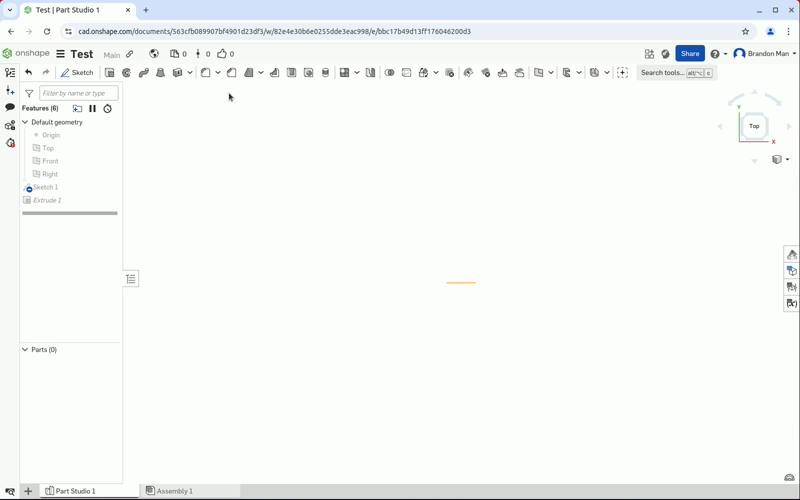
mouse_move(541, 75)
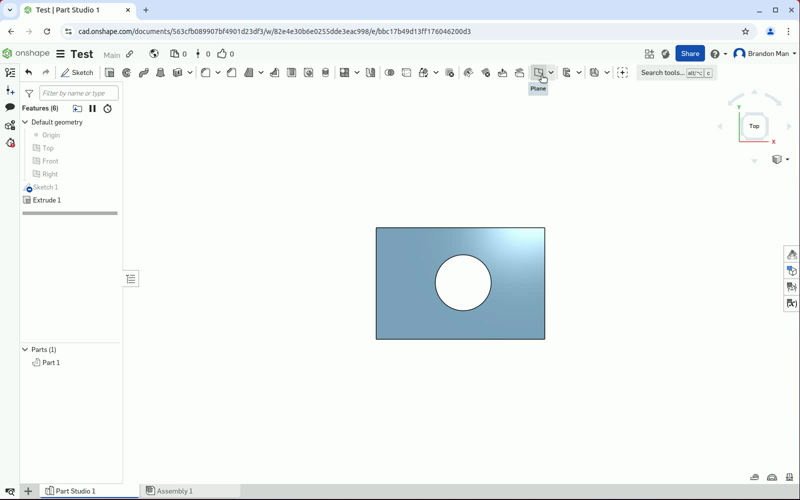
click(541, 75)
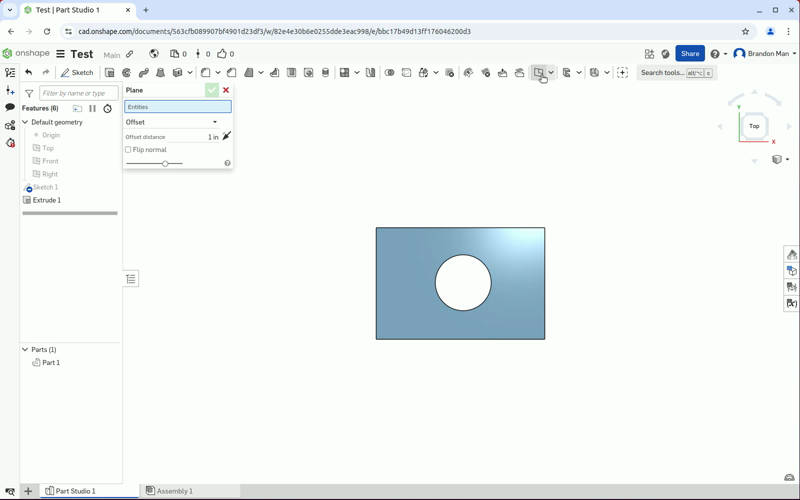
mouse_move(73, 150)
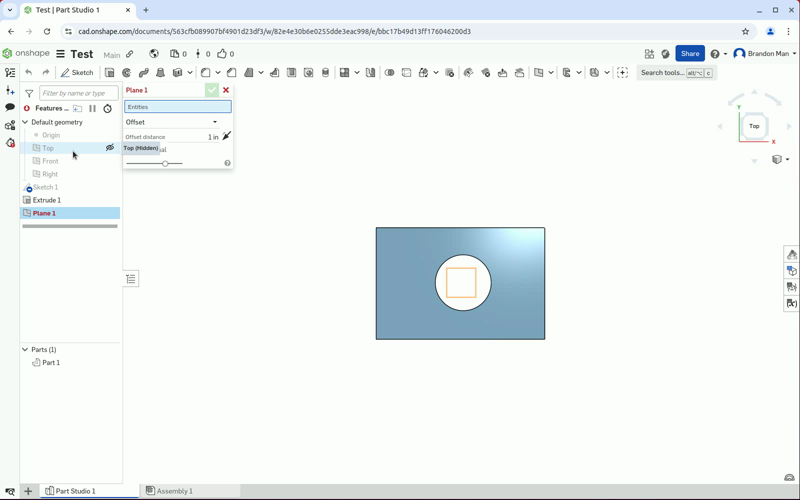
click(73, 150)
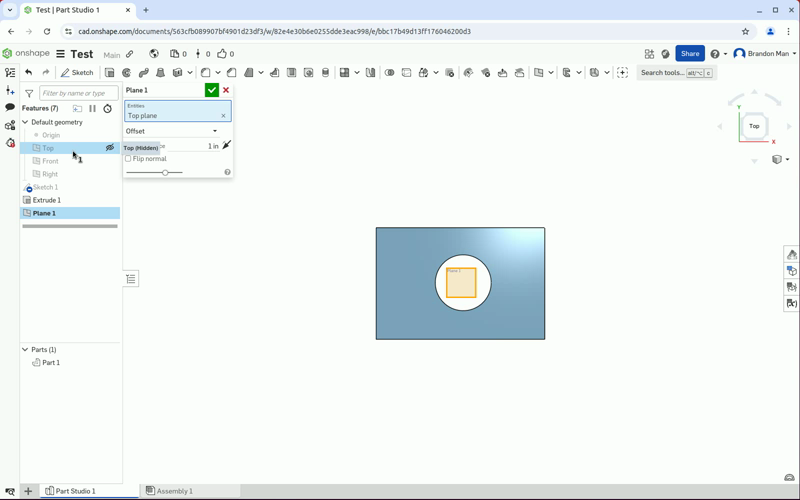
key(tab, 2)
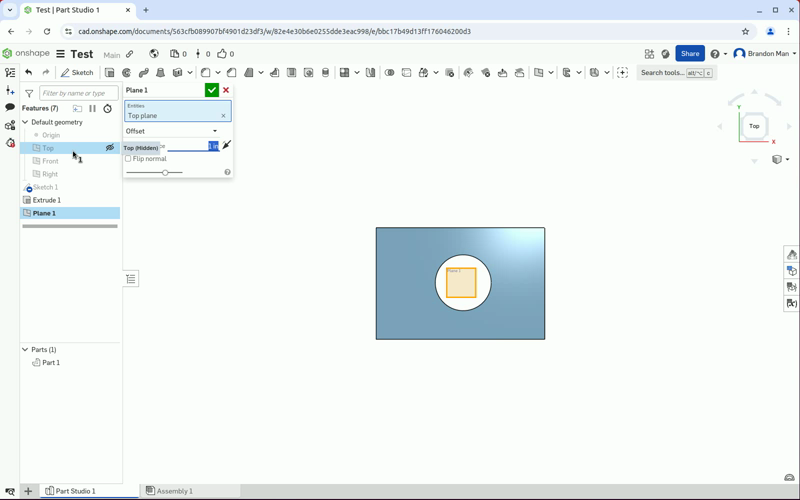
text(5.792)
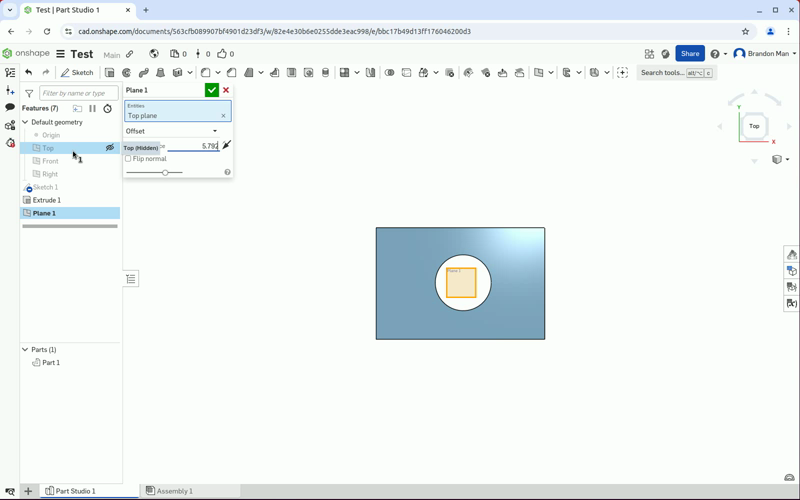
key(enter, 2)
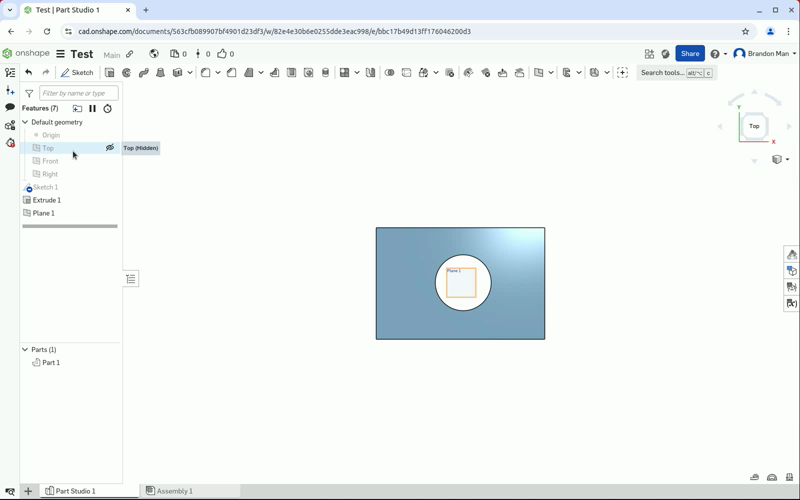
key(shift+s)
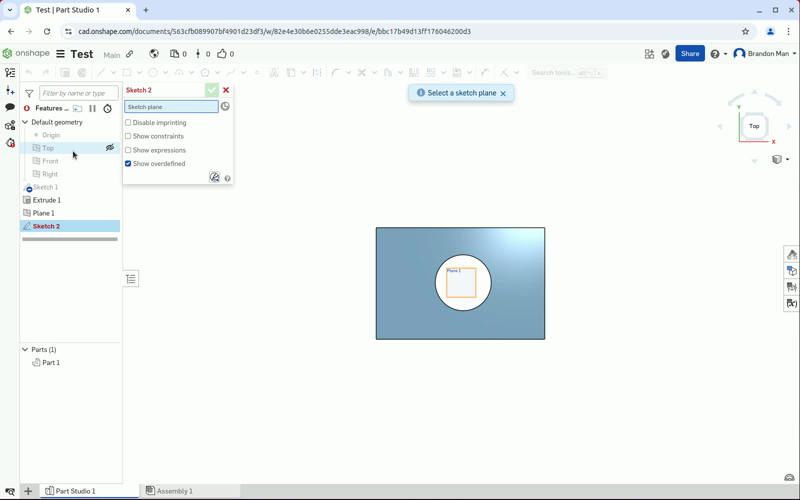
mouse_move(73, 215)
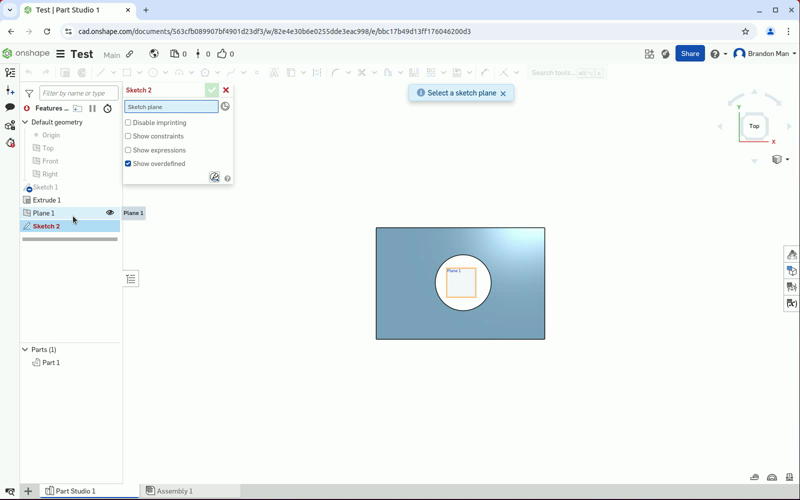
click(73, 215)
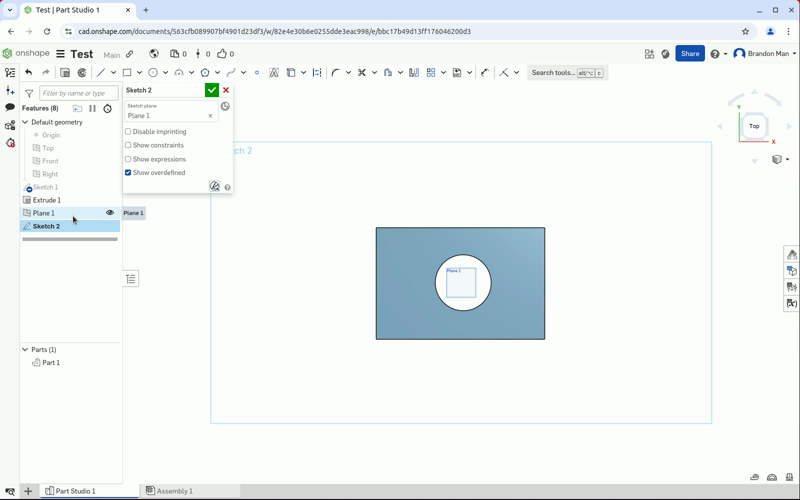
mouse_move(73, 352)
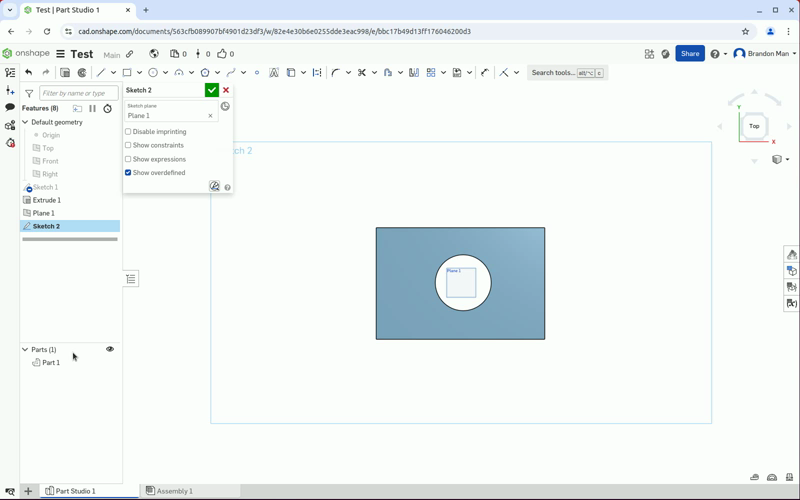
key(y)
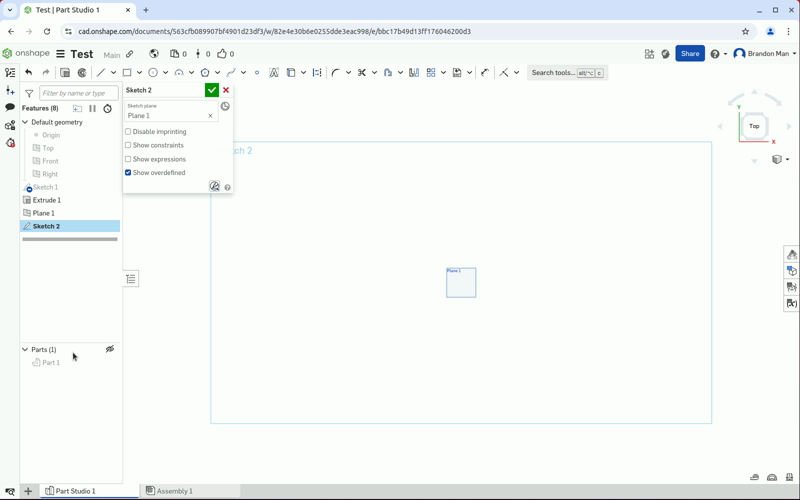
key(l)
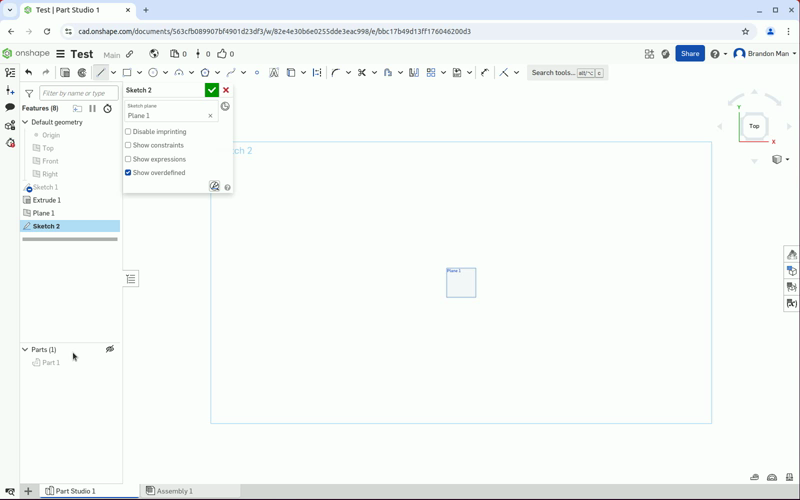
key_down(shift)
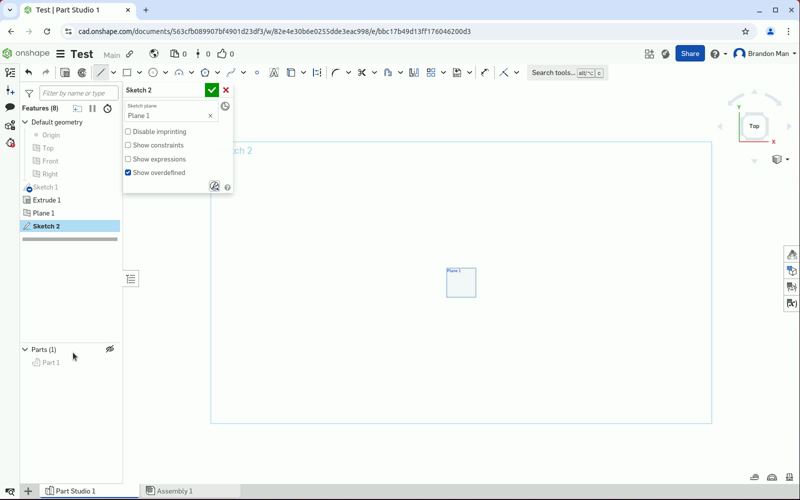
mouse_move(398, 339)
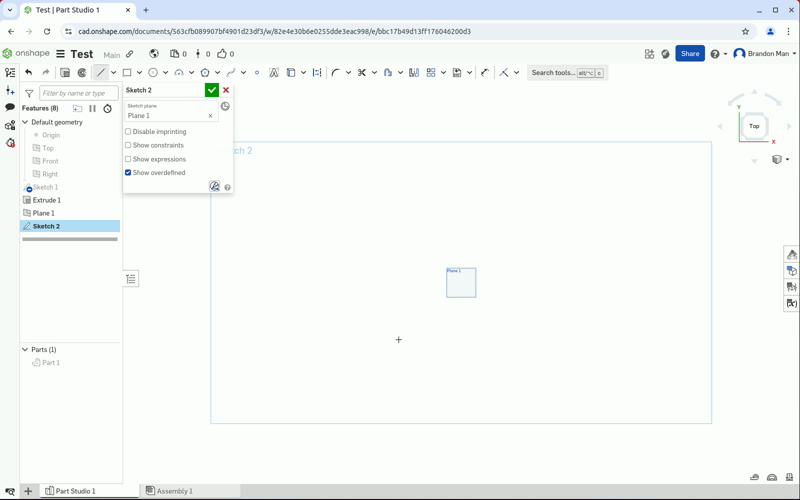
click(398, 339)
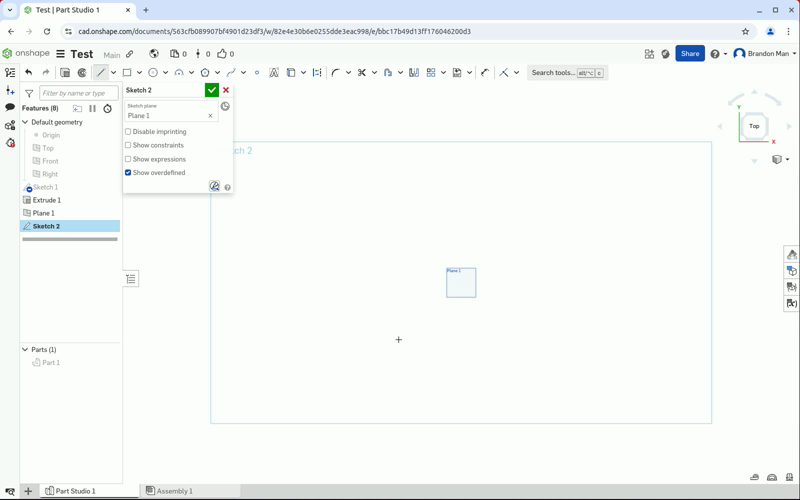
key_up(shift)
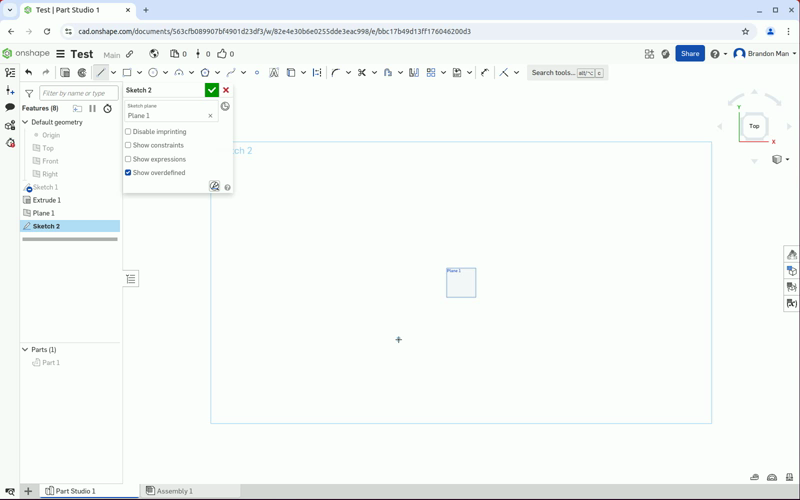
key_down(shift)
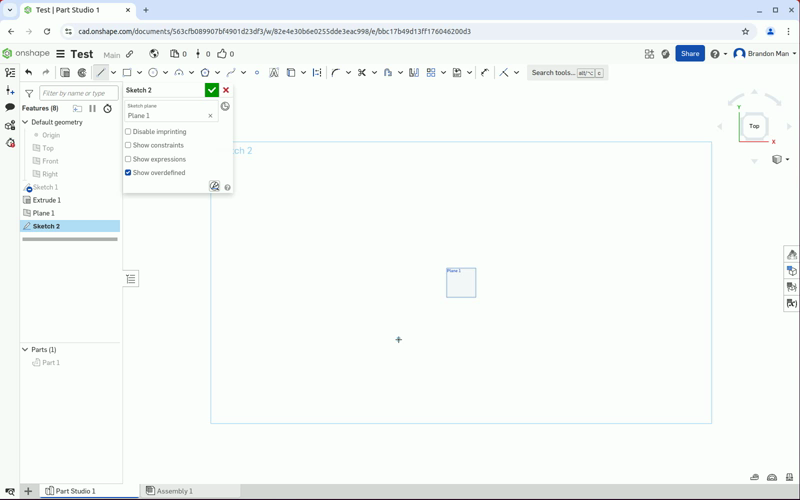
mouse_move(428, 339)
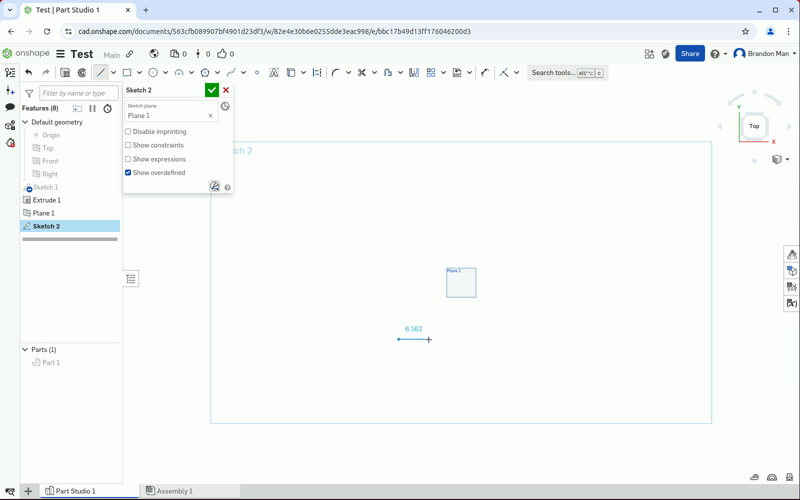
mouse_move(401, 339)
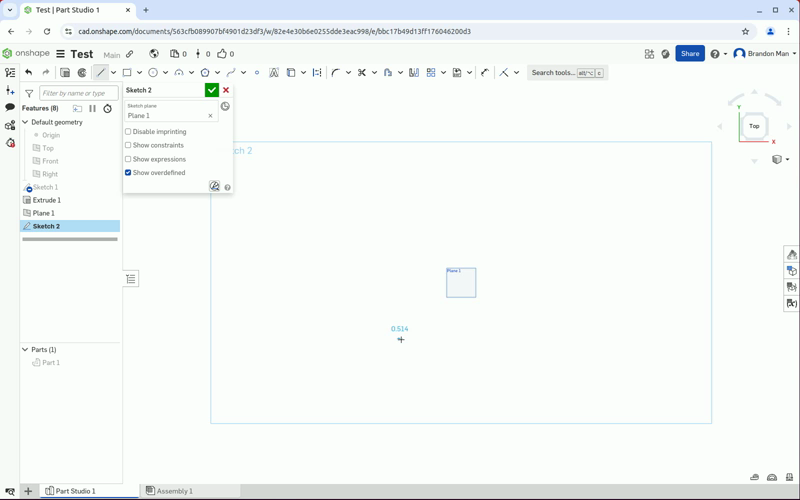
scroll(6)
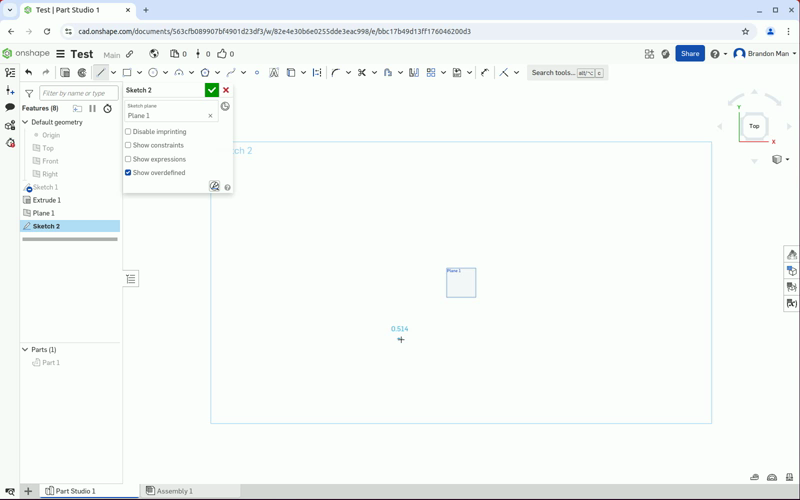
scroll(6)
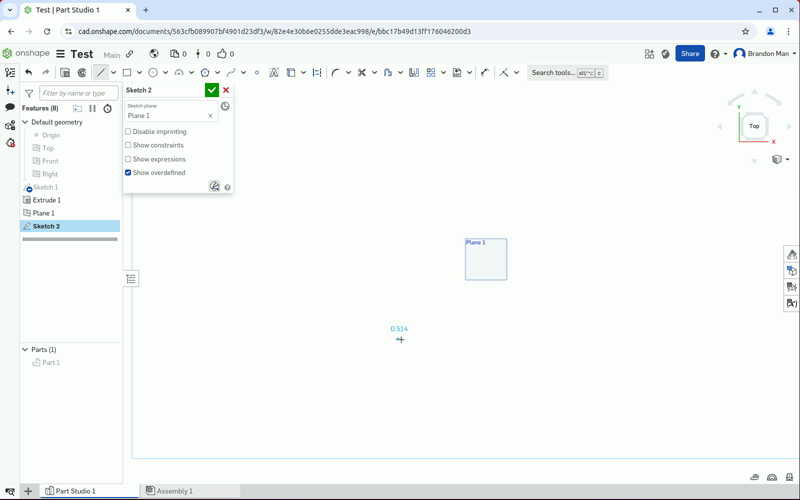
scroll(6)
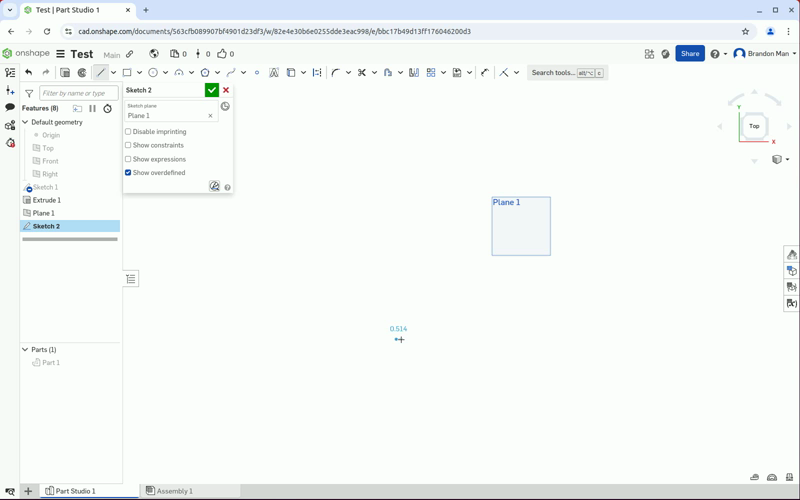
scroll(6)
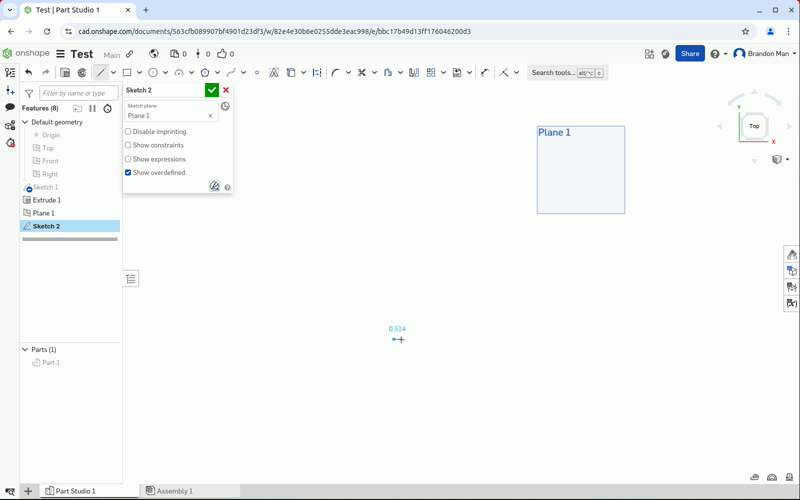
scroll(6)
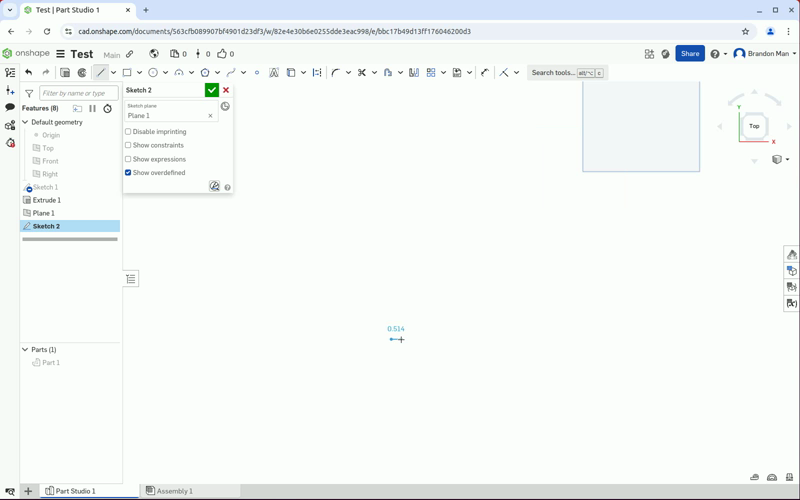
scroll(6)
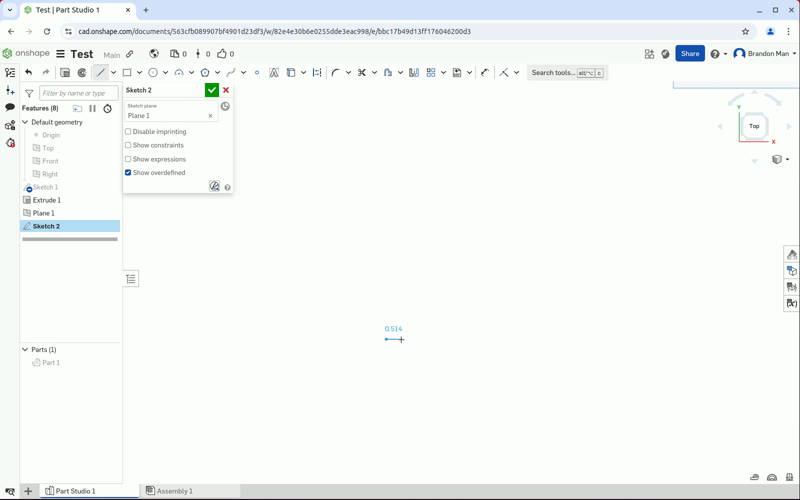
scroll(6)
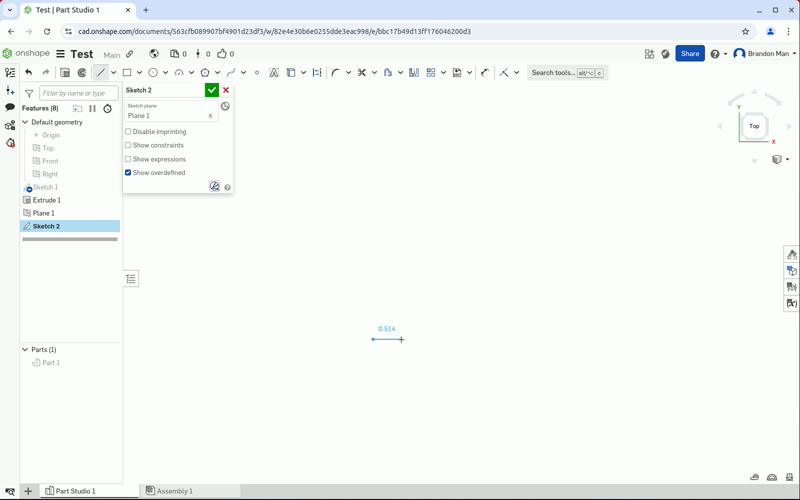
click(401, 339)
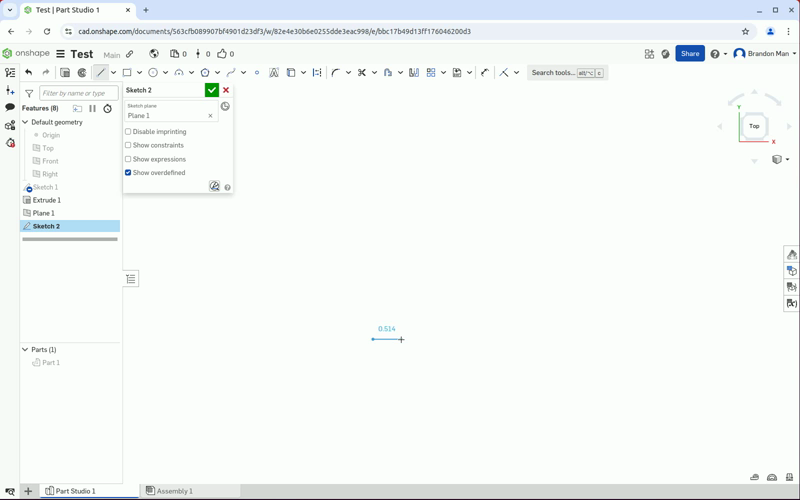
scroll(-6)
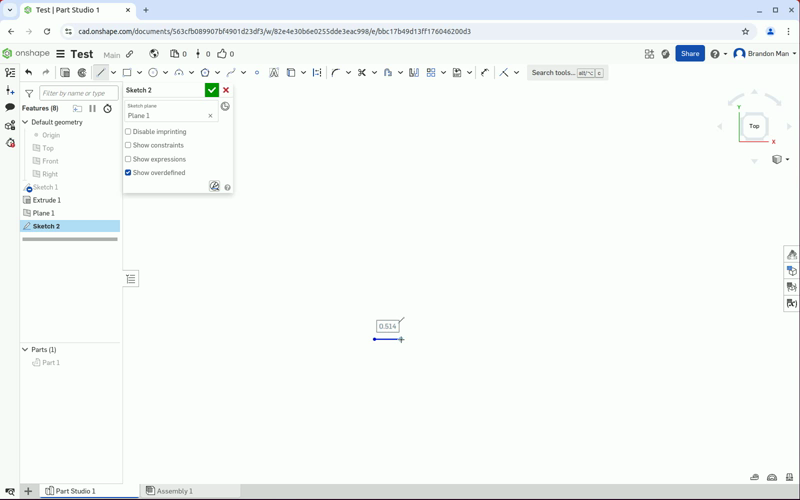
scroll(-6)
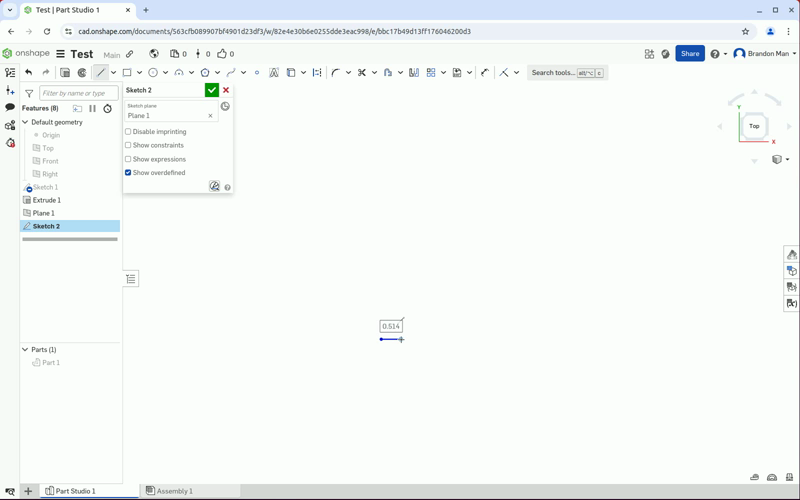
scroll(-6)
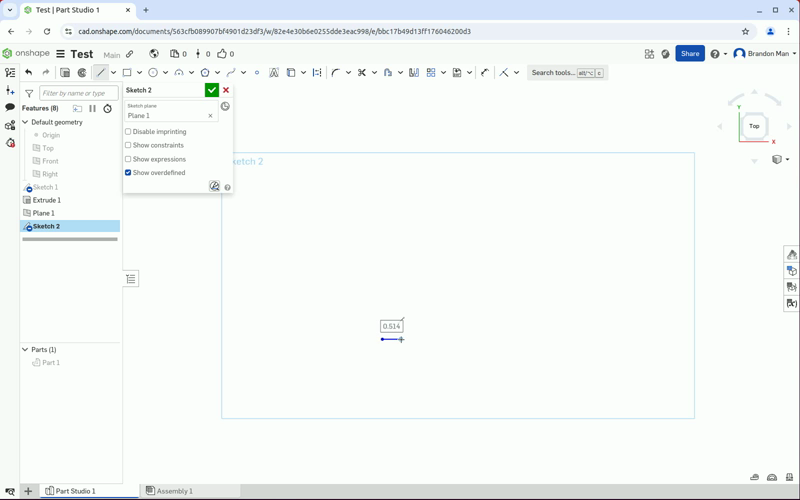
scroll(-6)
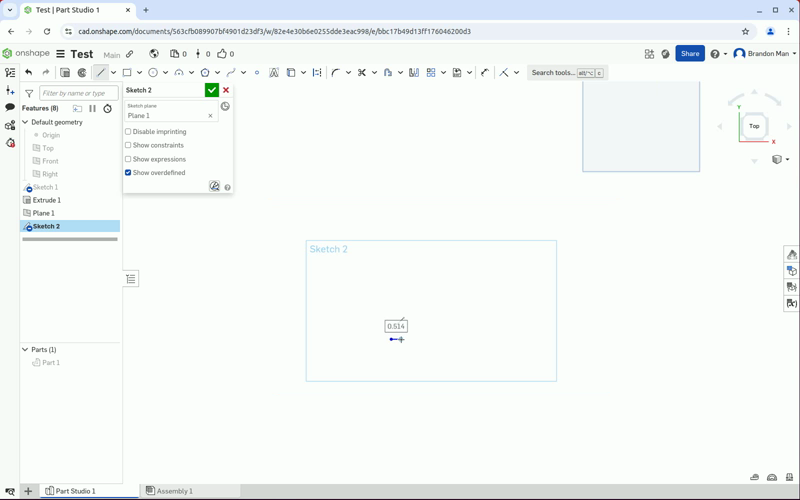
scroll(-6)
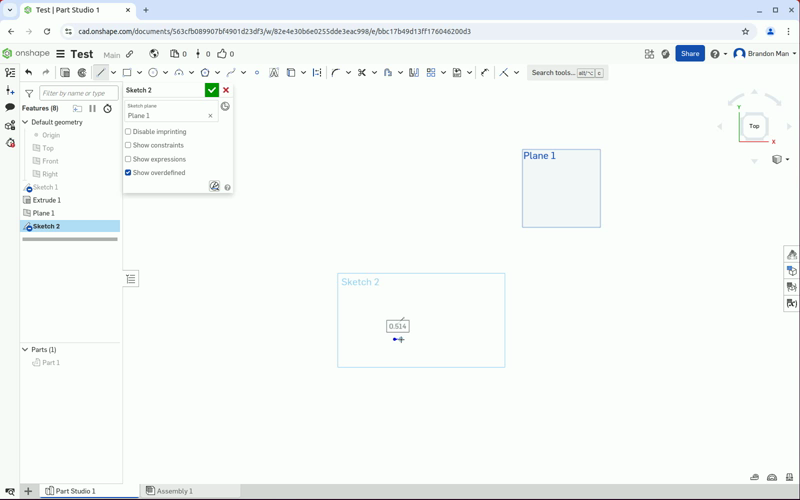
scroll(-6)
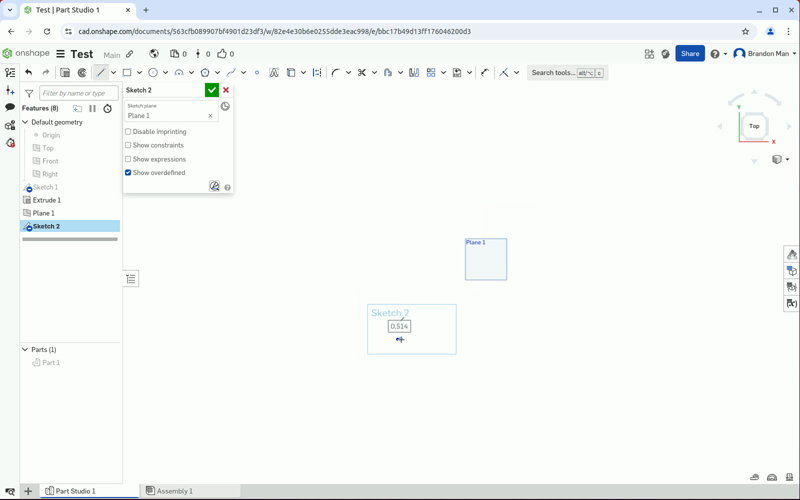
scroll(-6)
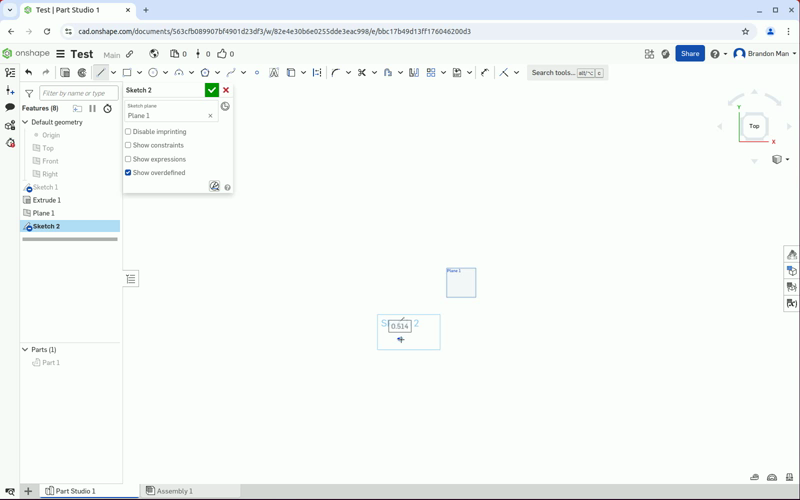
key_up(shift)
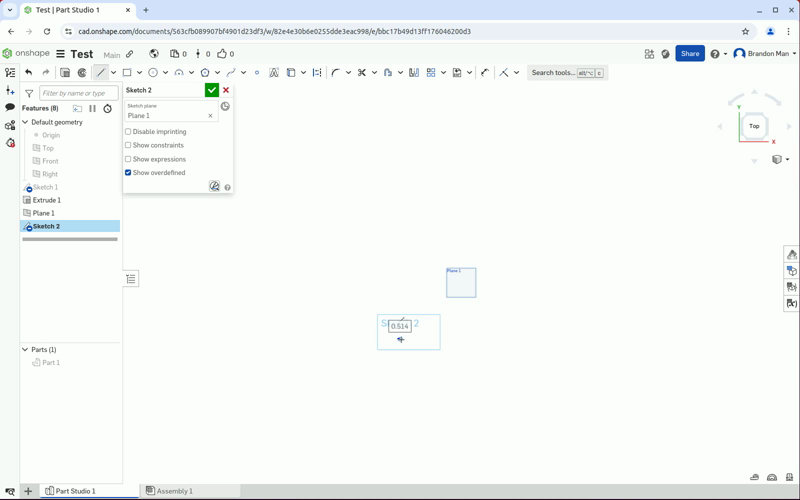
key_down(shift)
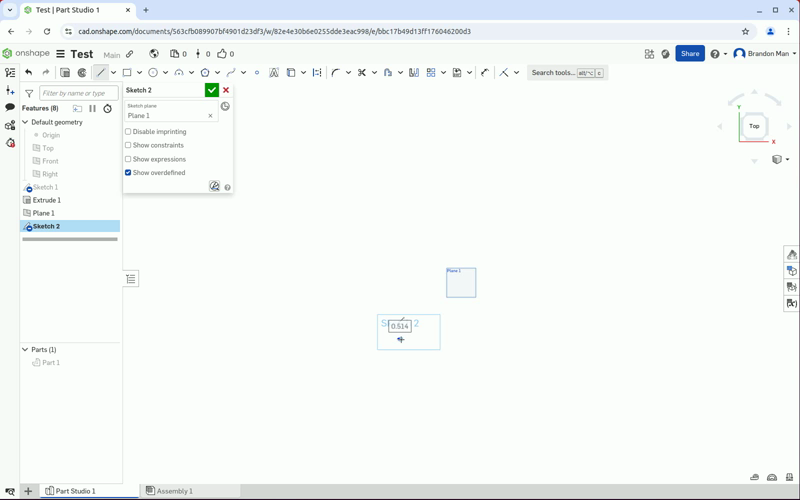
mouse_move(401, 226)
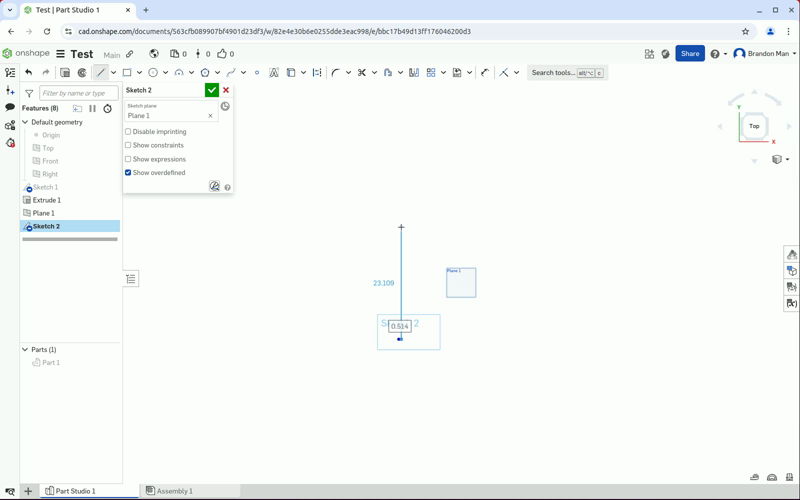
click(401, 226)
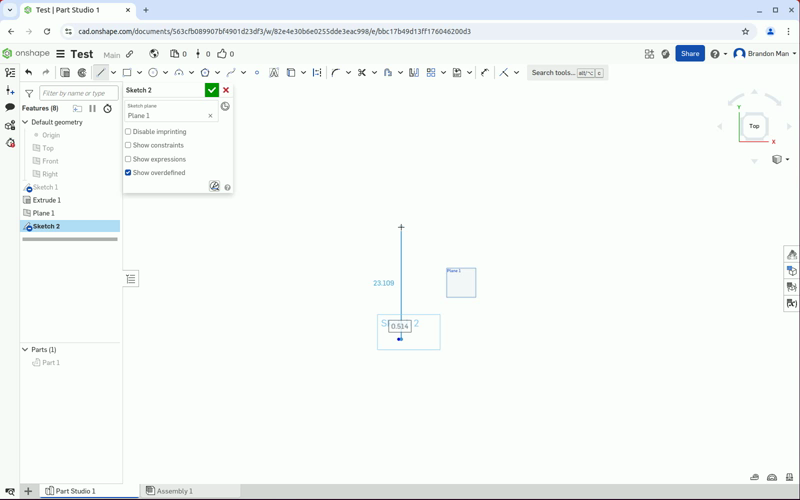
key_up(shift)
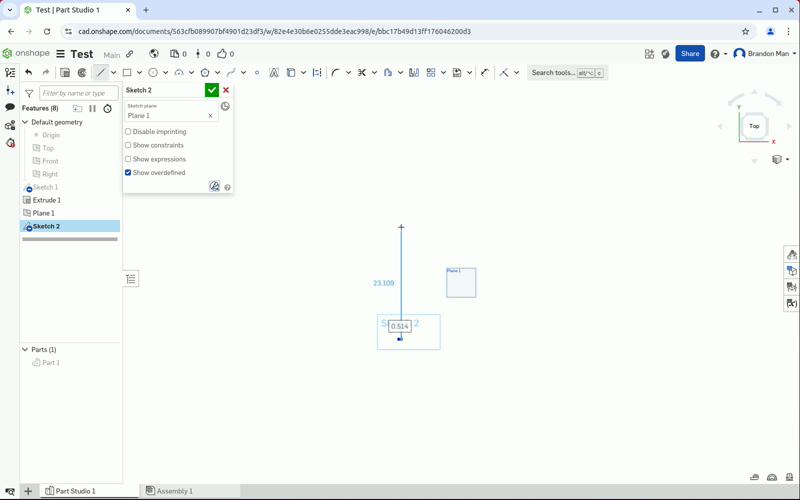
key_down(shift)
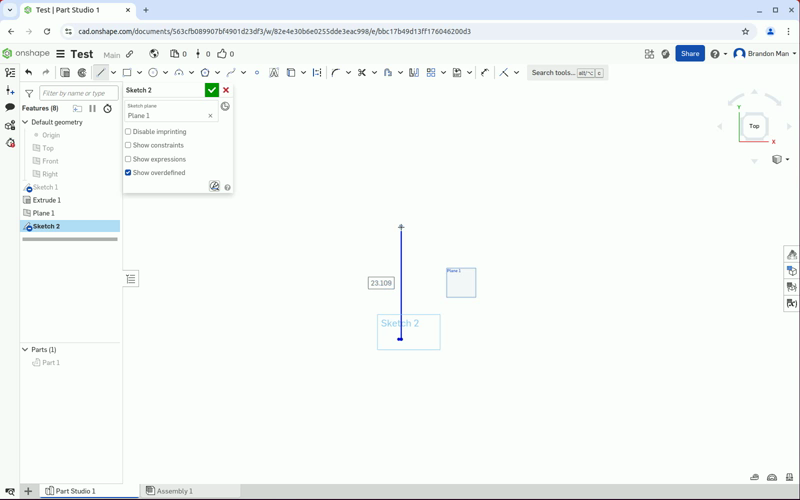
mouse_move(431, 226)
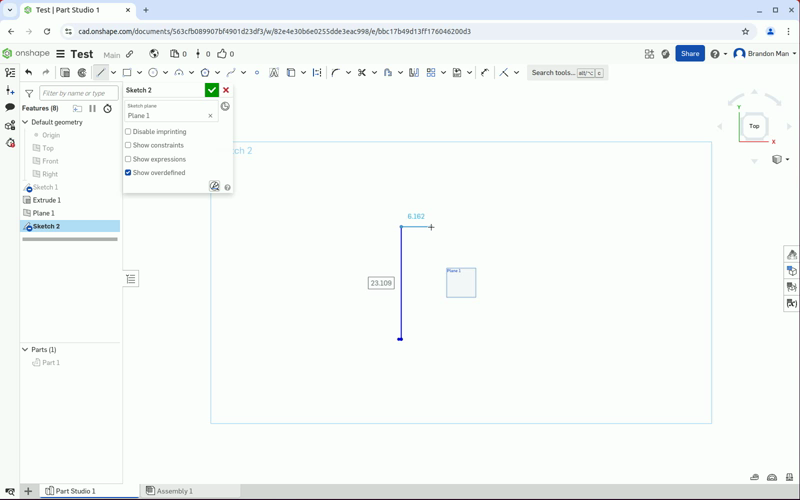
mouse_move(398, 226)
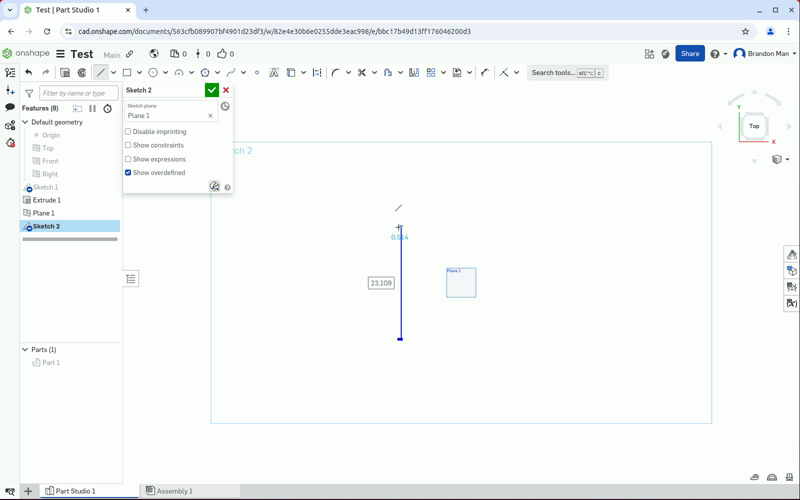
scroll(6)
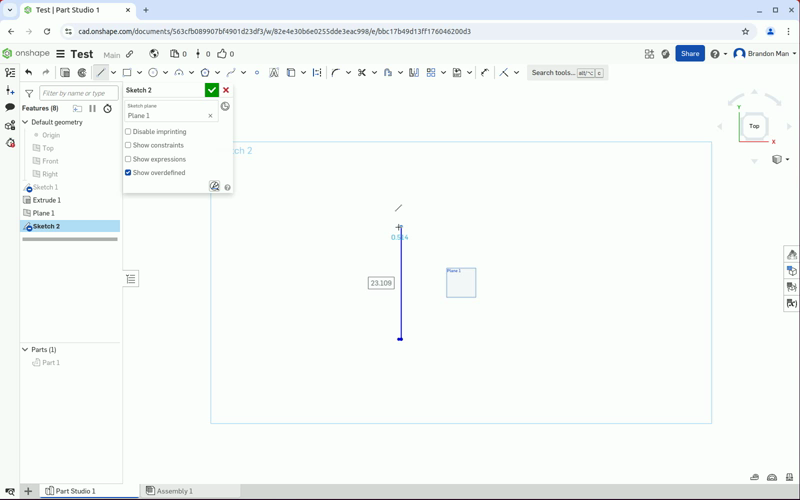
scroll(6)
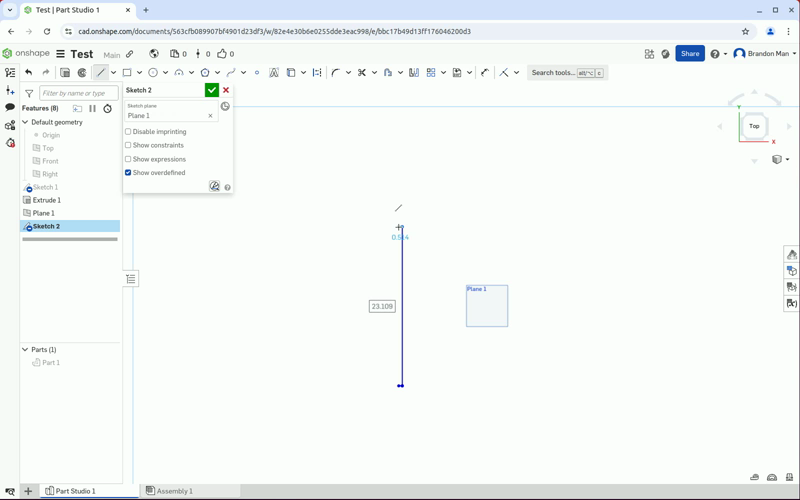
scroll(6)
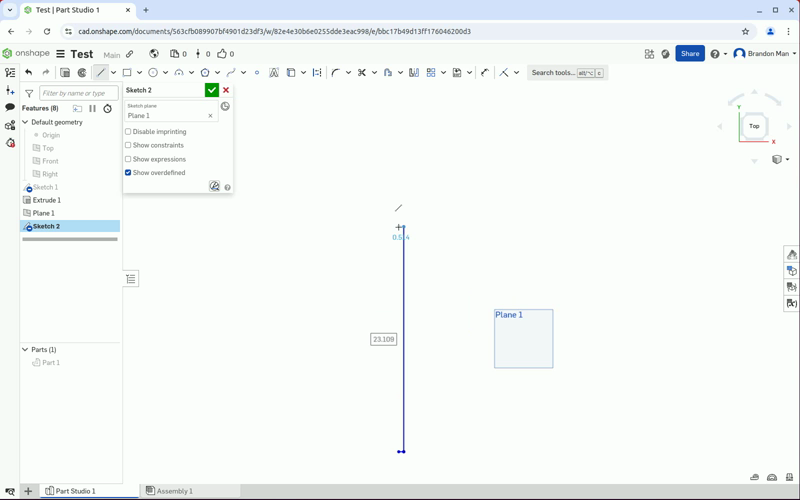
scroll(6)
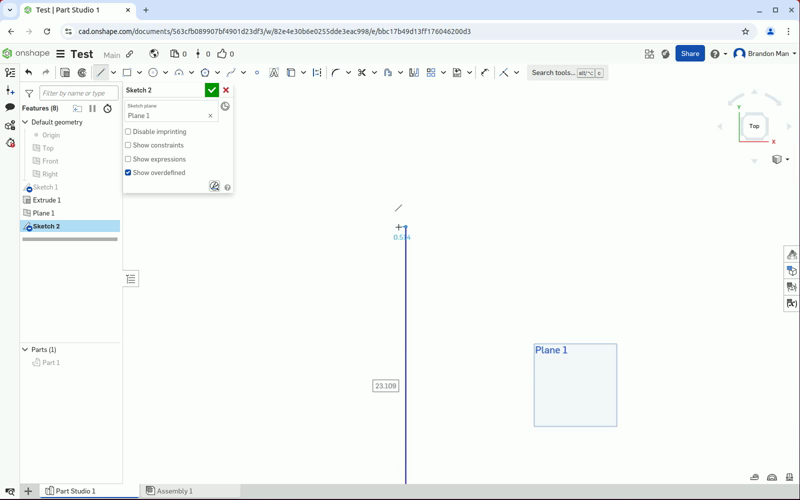
scroll(6)
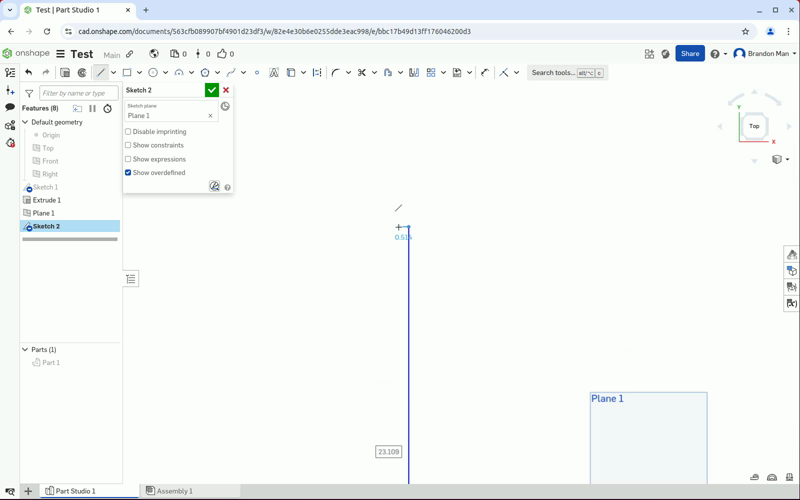
scroll(6)
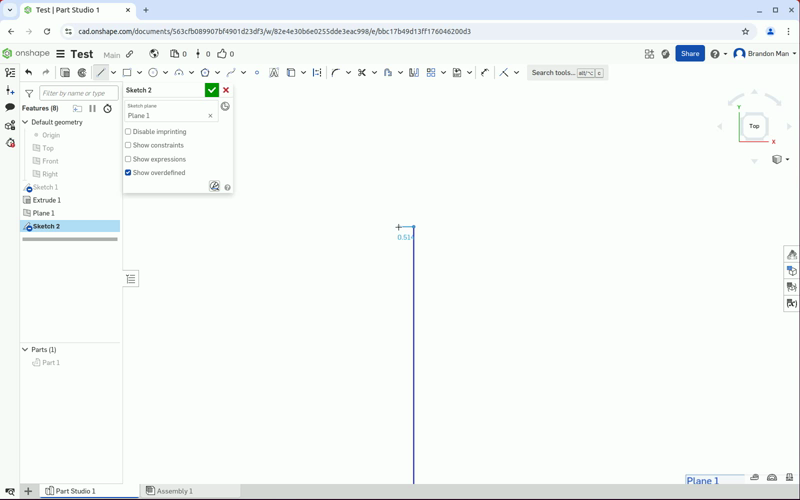
scroll(6)
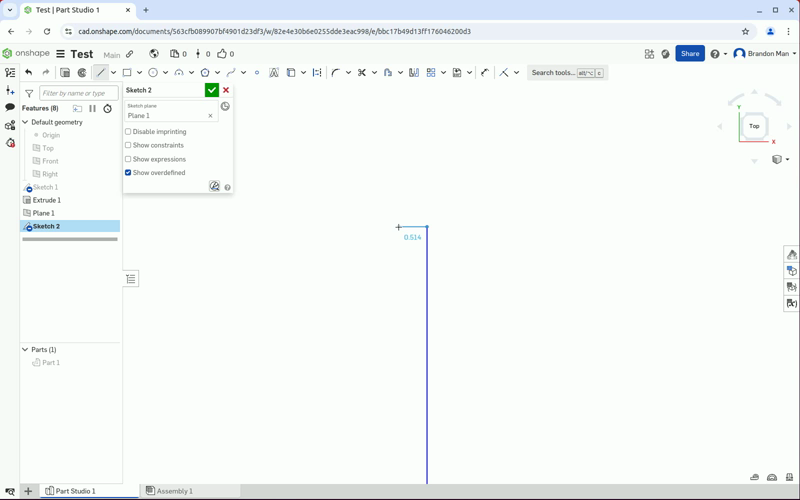
click(398, 226)
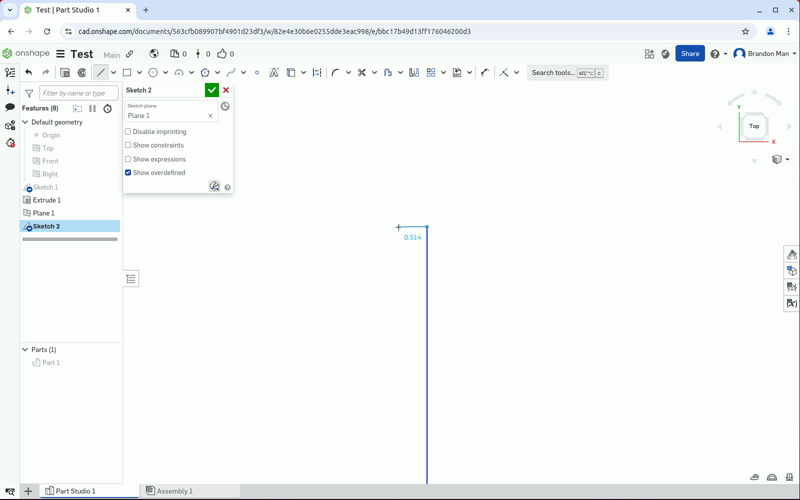
scroll(-6)
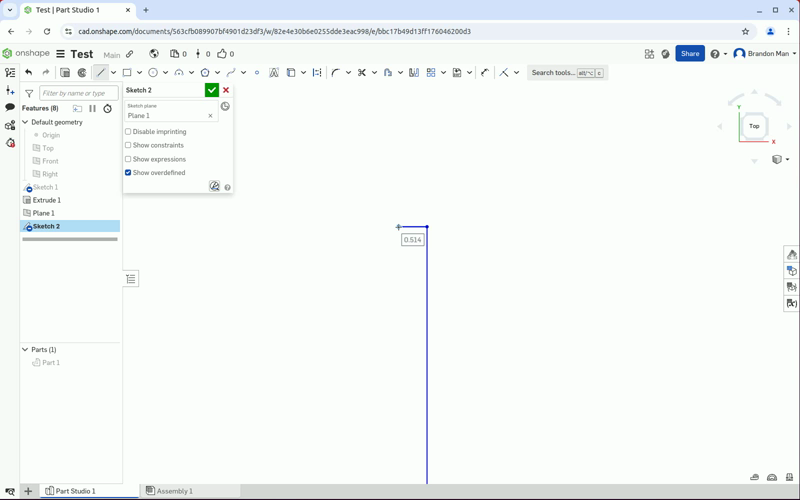
scroll(-6)
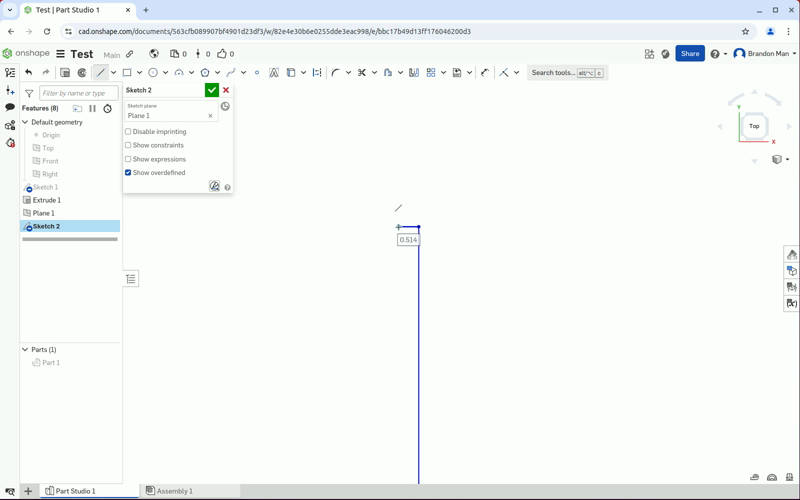
scroll(-6)
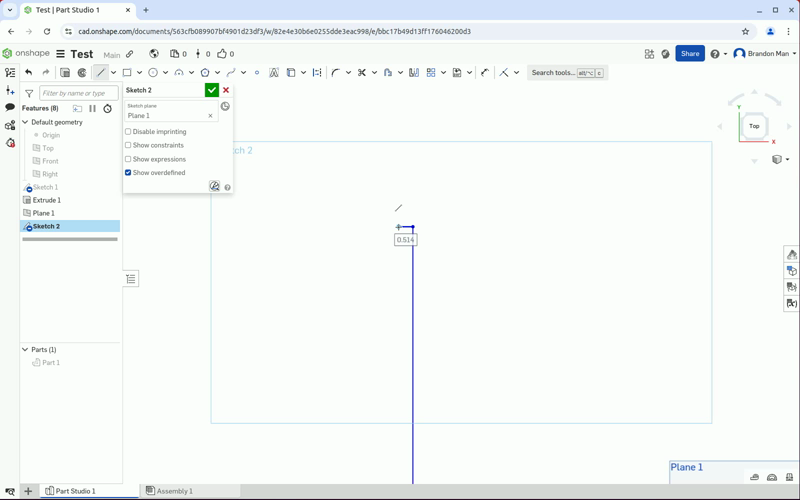
scroll(-6)
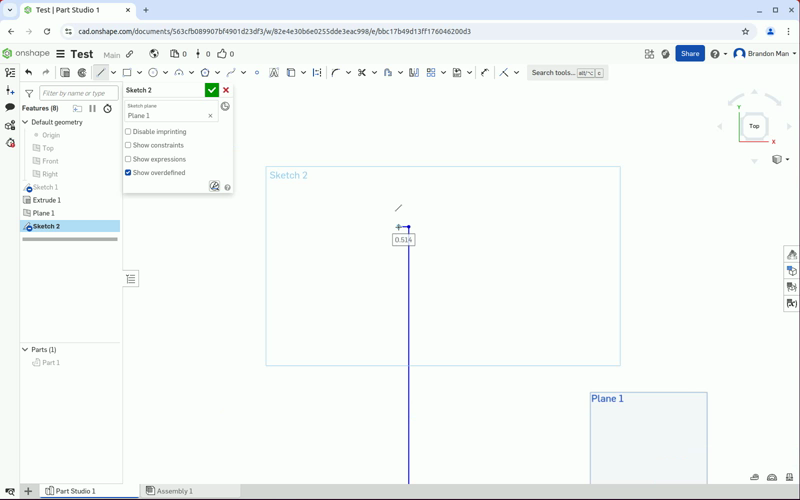
scroll(-6)
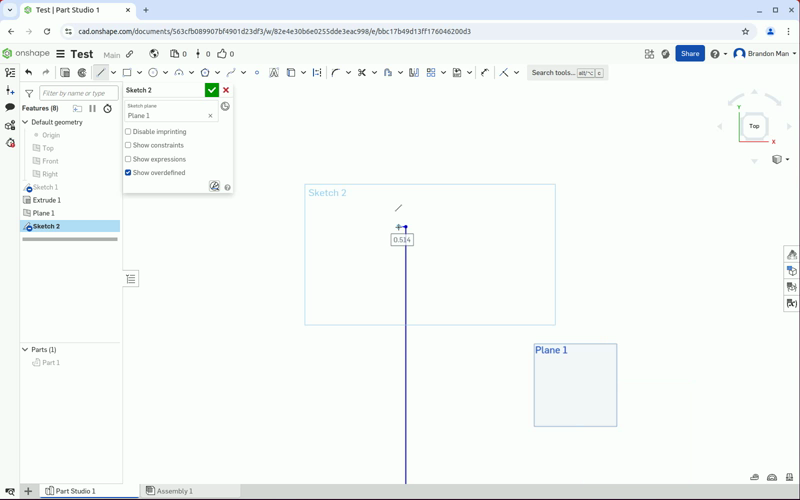
scroll(-6)
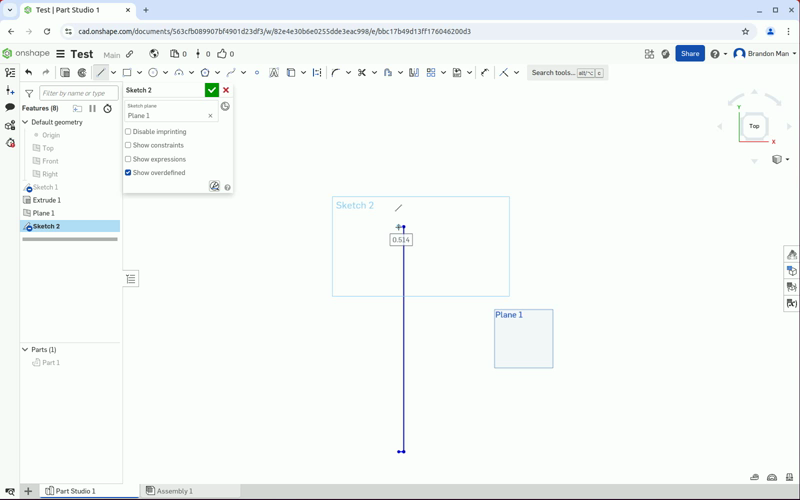
scroll(-6)
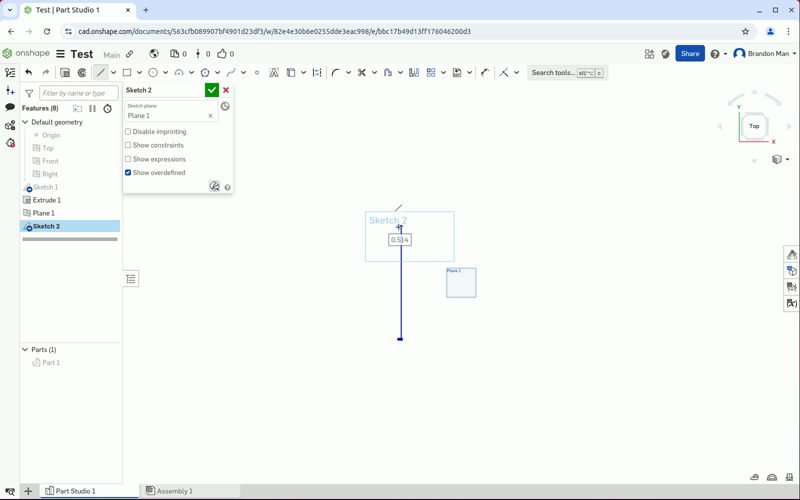
key_up(shift)
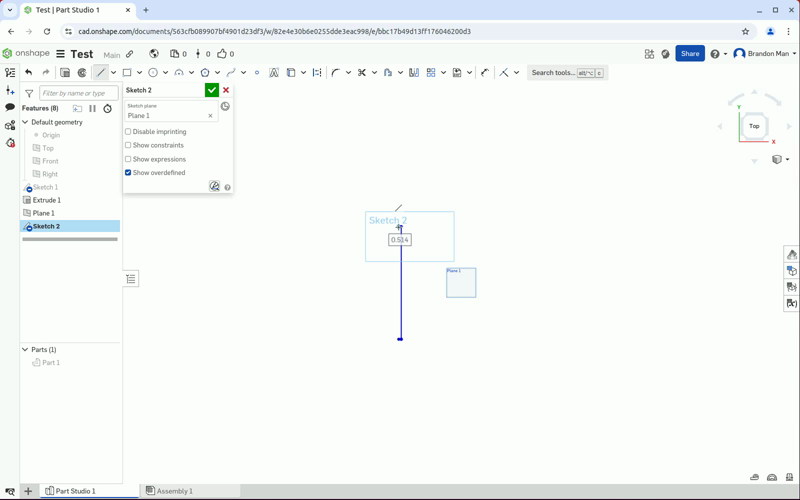
key_down(shift)
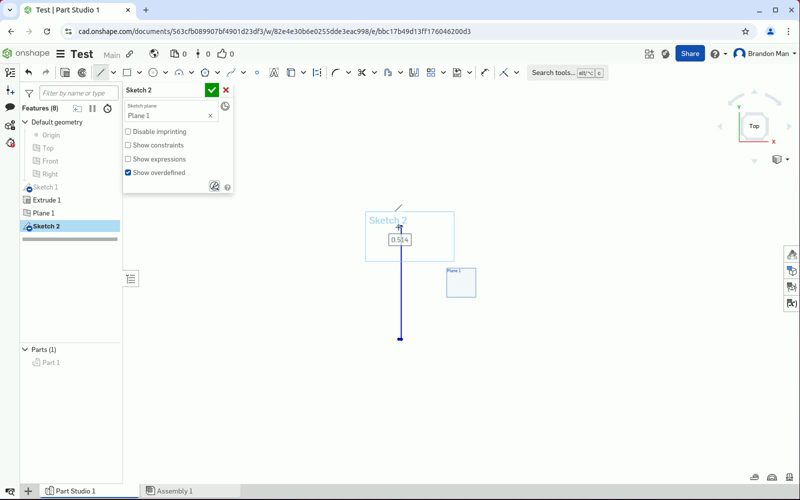
mouse_move(398, 339)
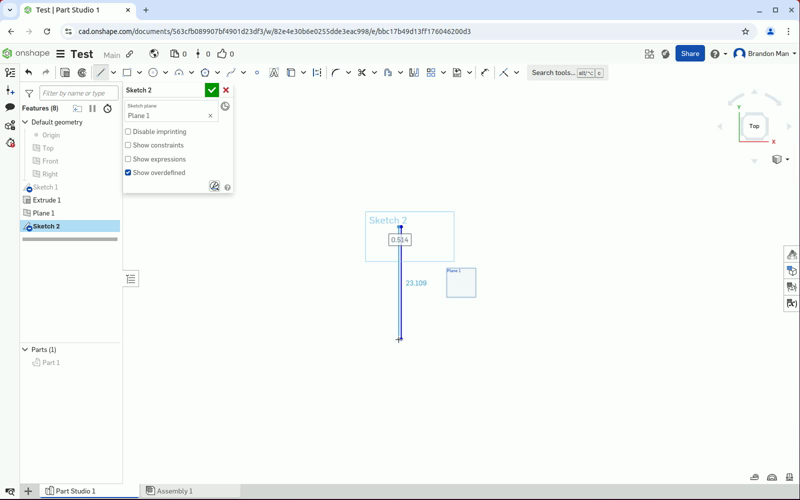
scroll(6)
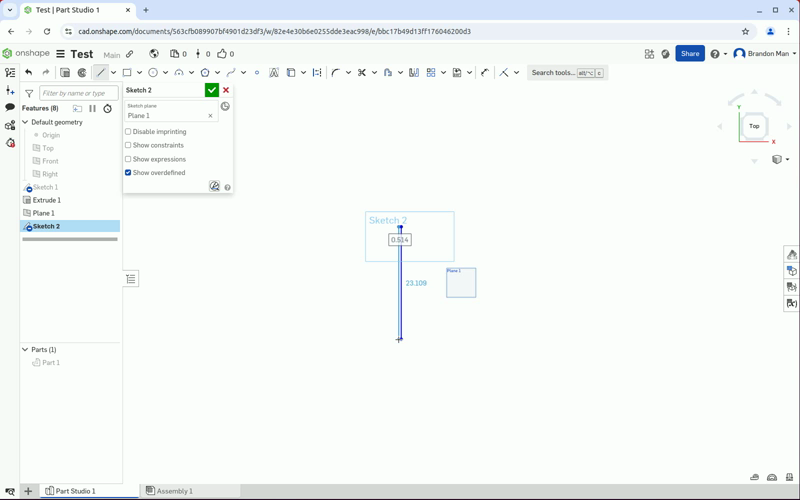
scroll(6)
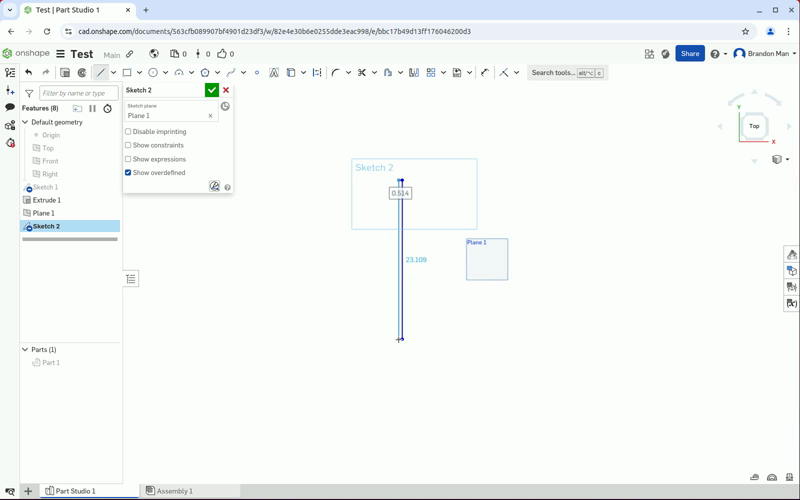
scroll(6)
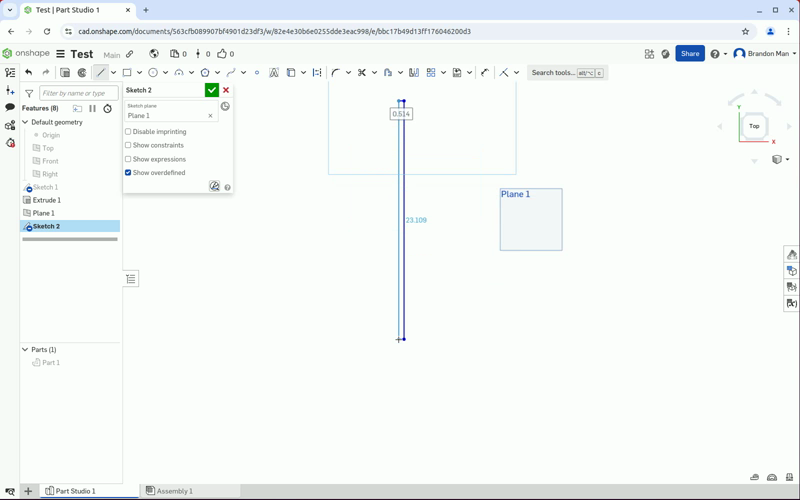
scroll(6)
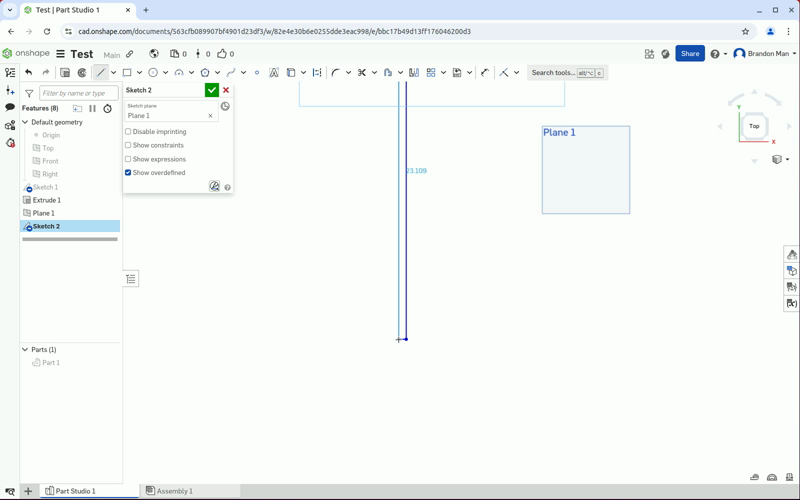
scroll(6)
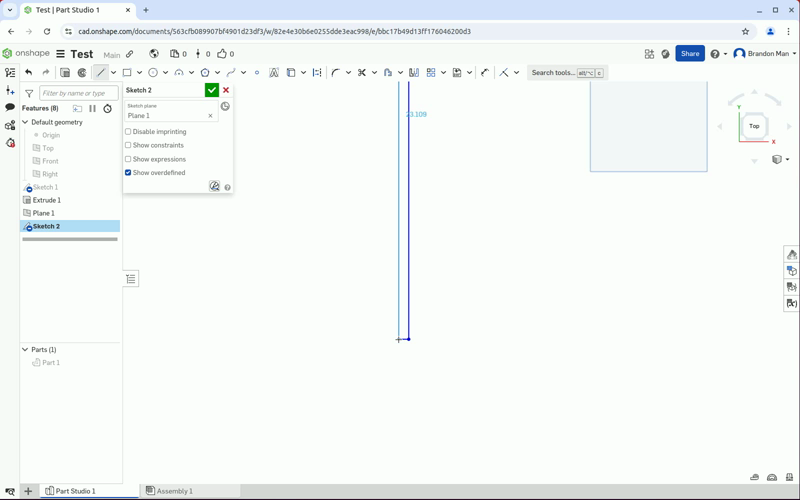
scroll(6)
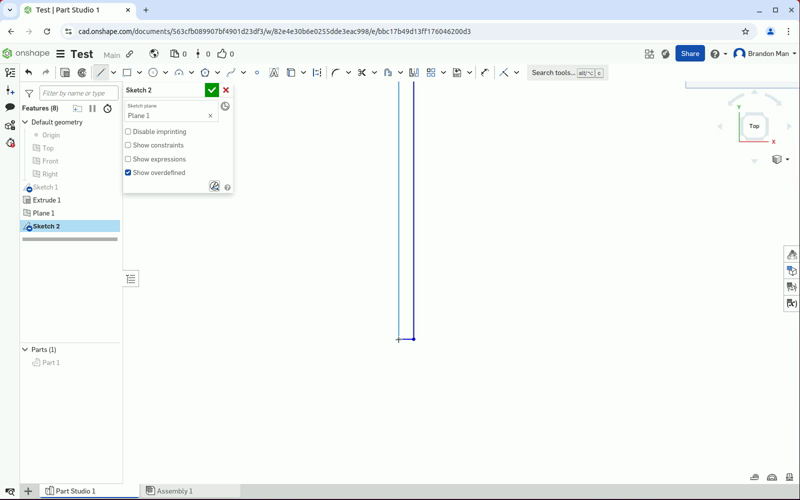
scroll(6)
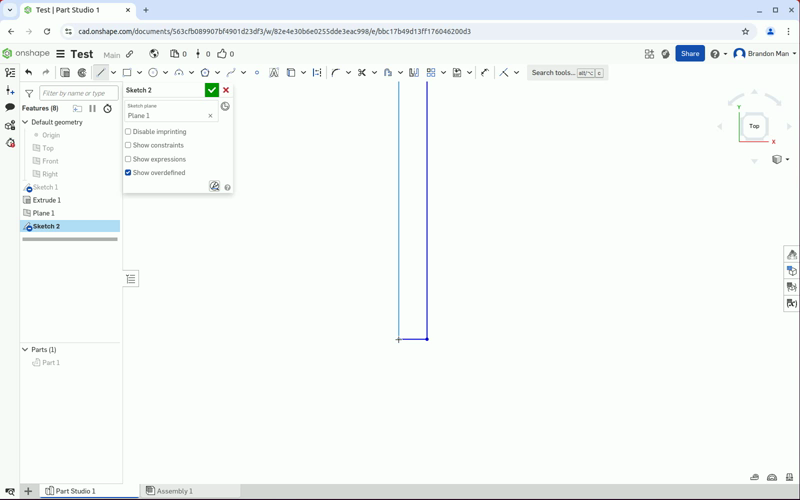
key_up(shift)
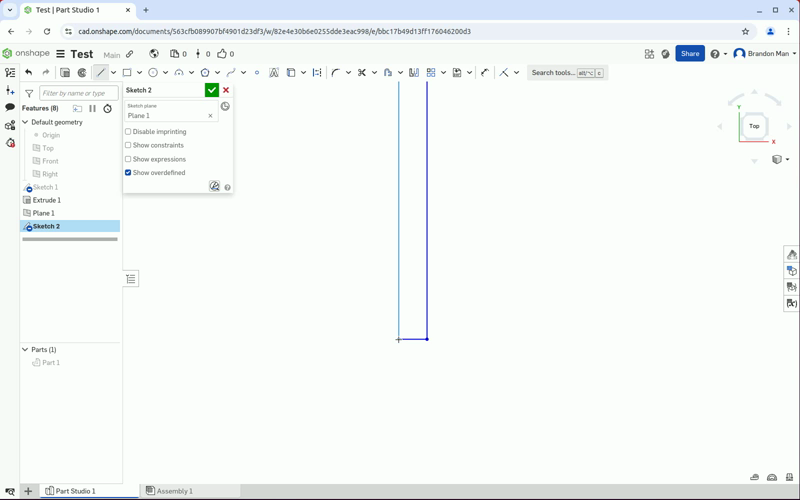
click(398, 339)
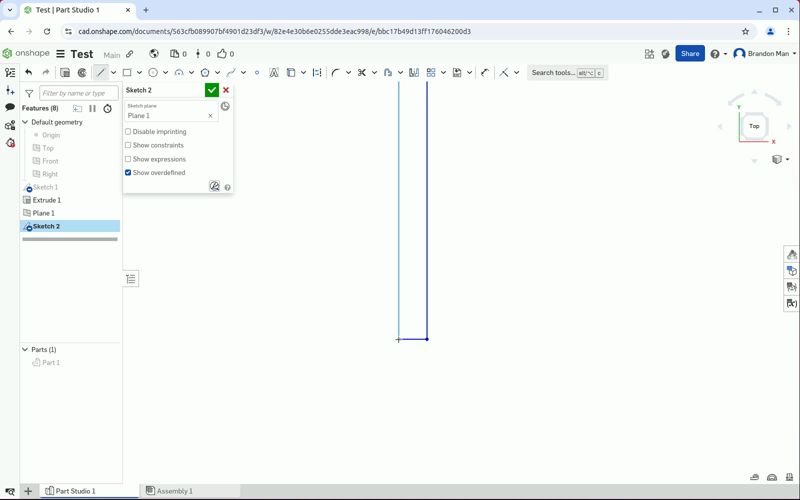
scroll(-6)
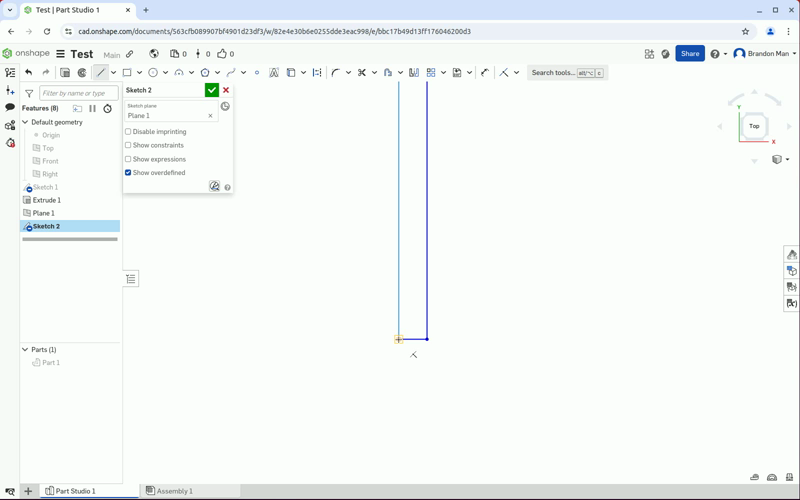
scroll(-6)
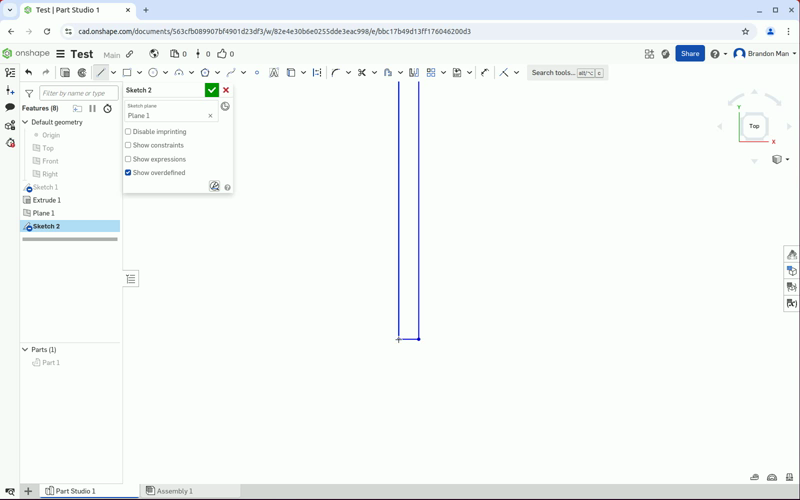
scroll(-6)
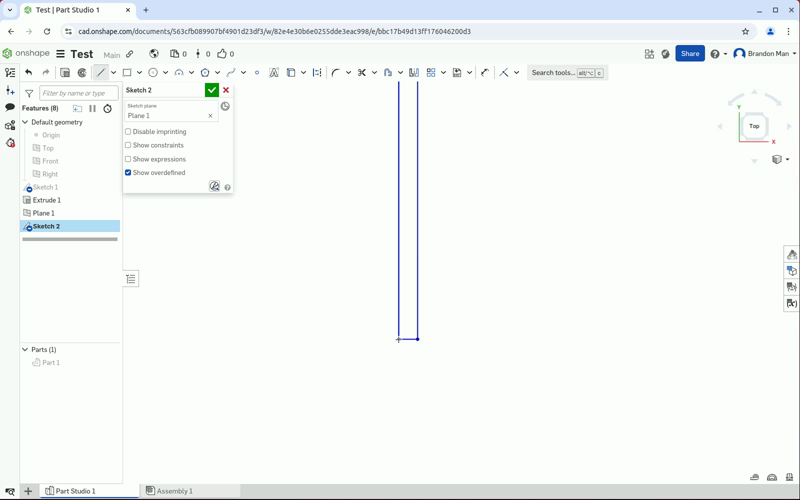
scroll(-6)
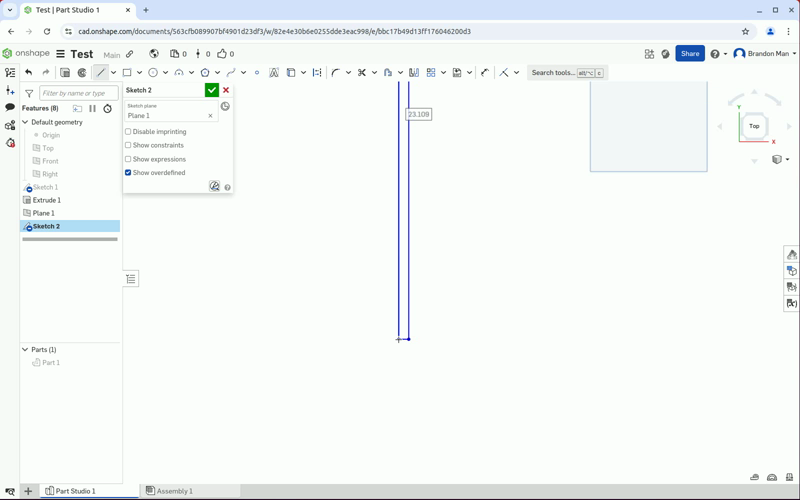
scroll(-6)
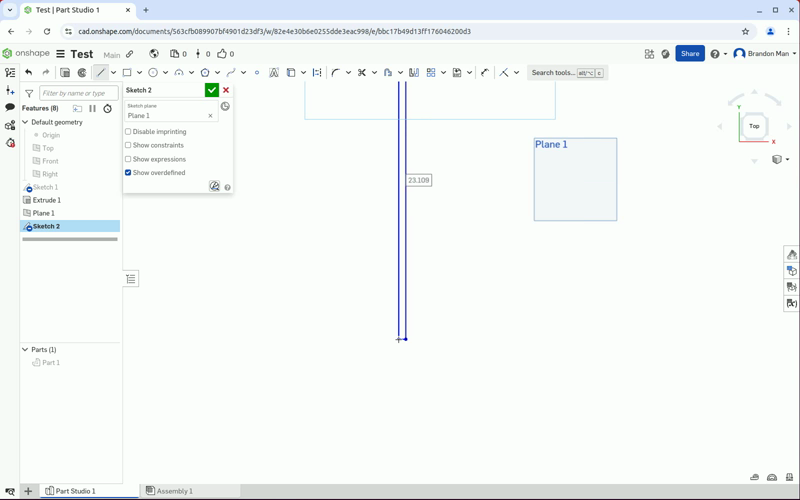
scroll(-6)
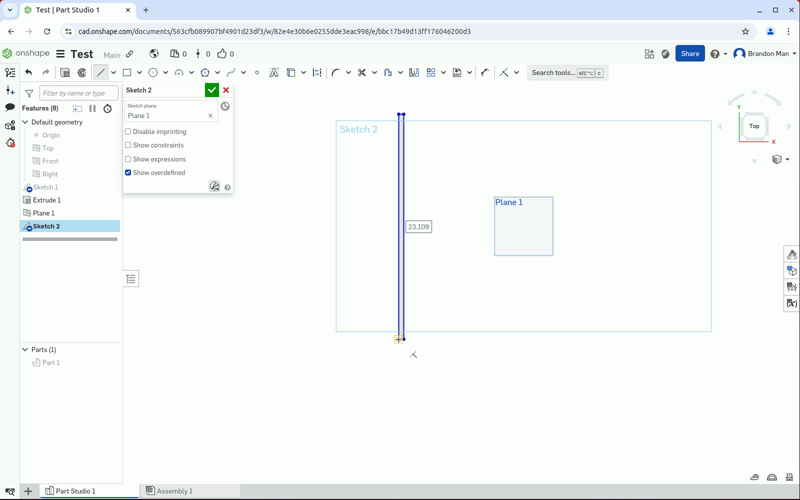
scroll(-6)
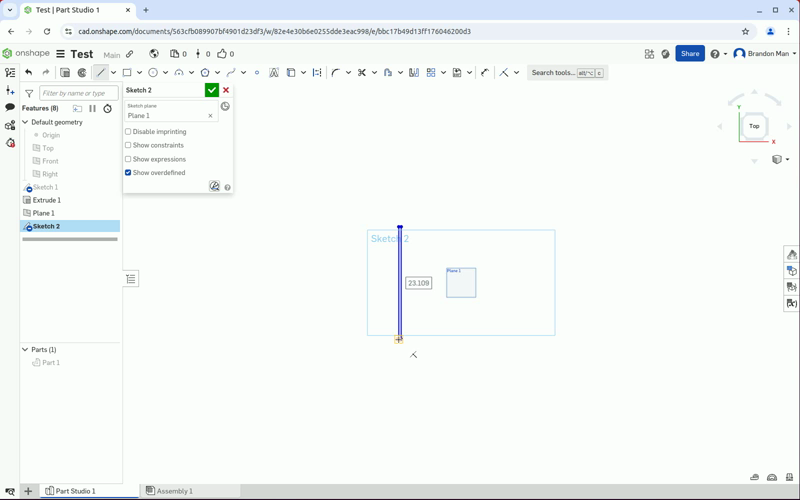
key(esc)
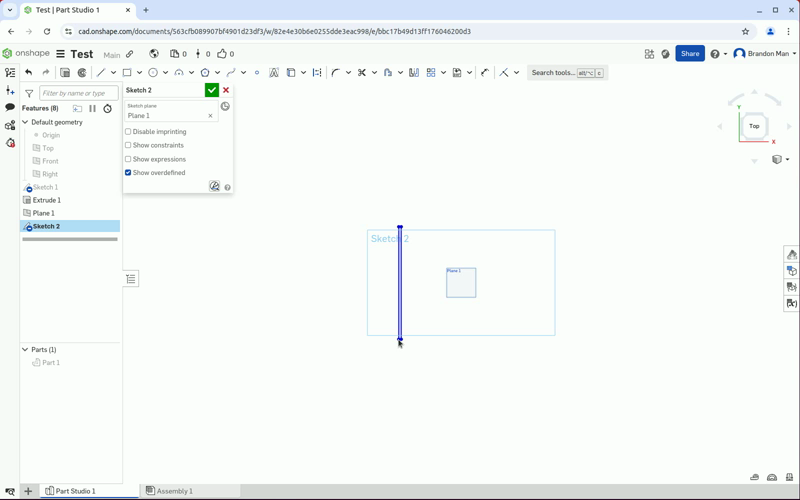
mouse_move(398, 298)
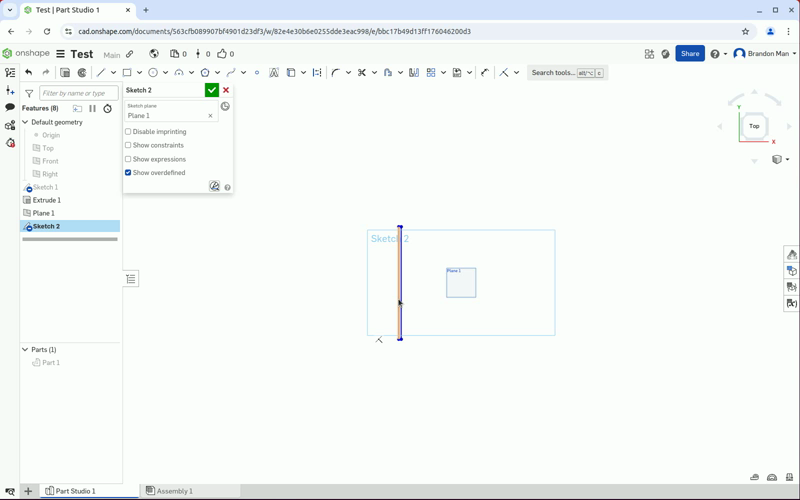
scroll(6)
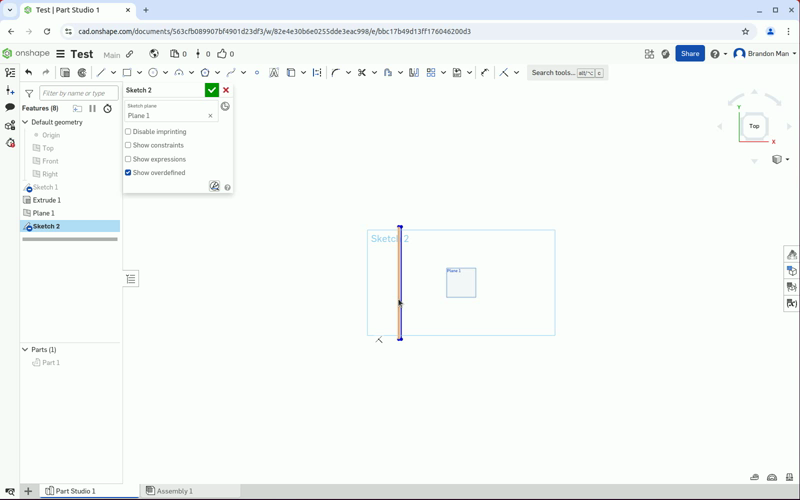
scroll(6)
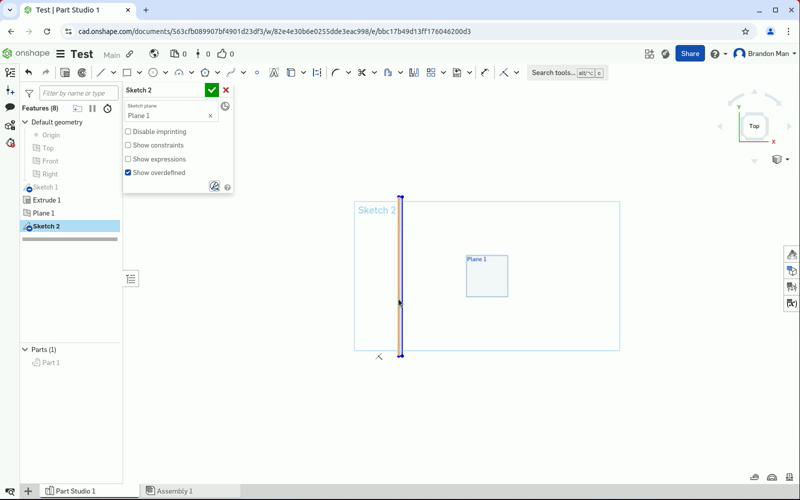
scroll(6)
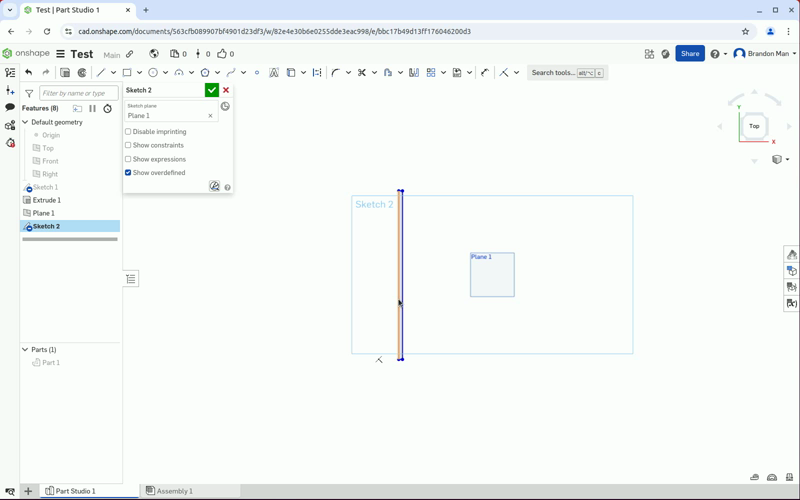
scroll(6)
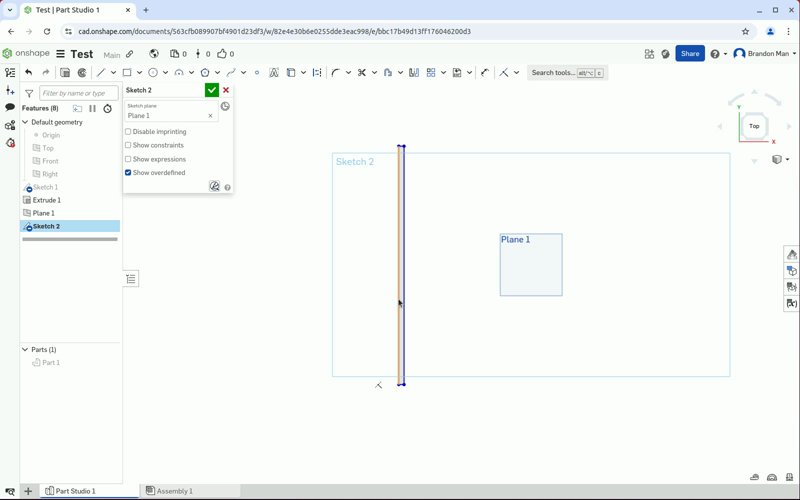
scroll(6)
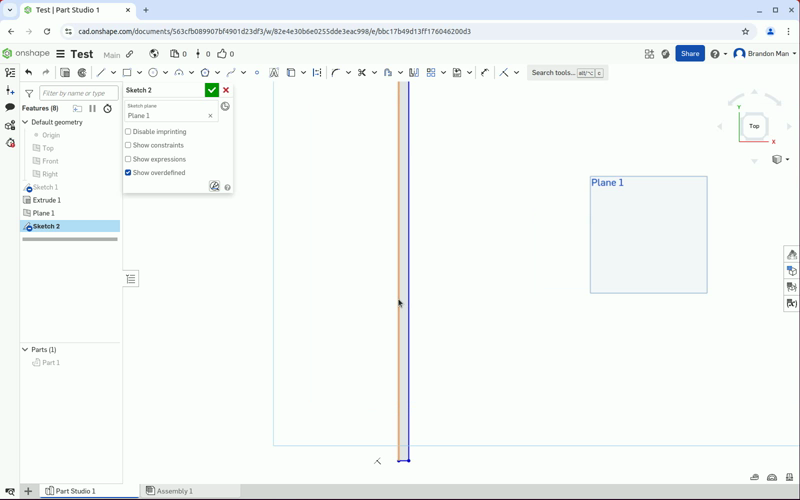
scroll(6)
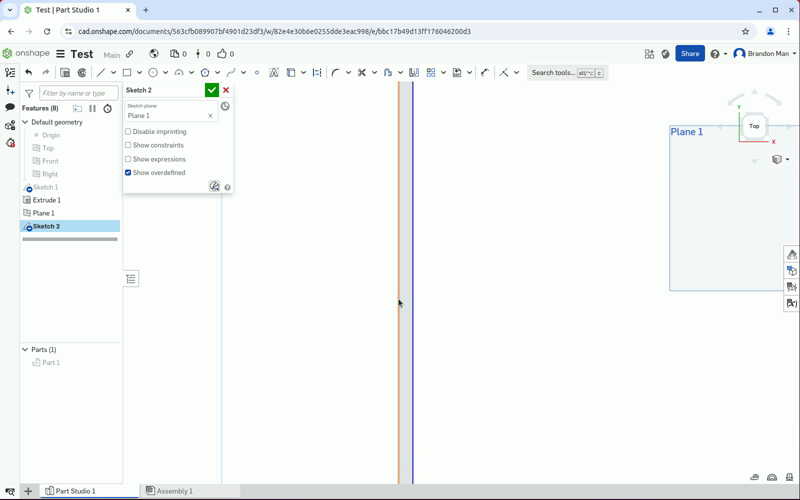
scroll(6)
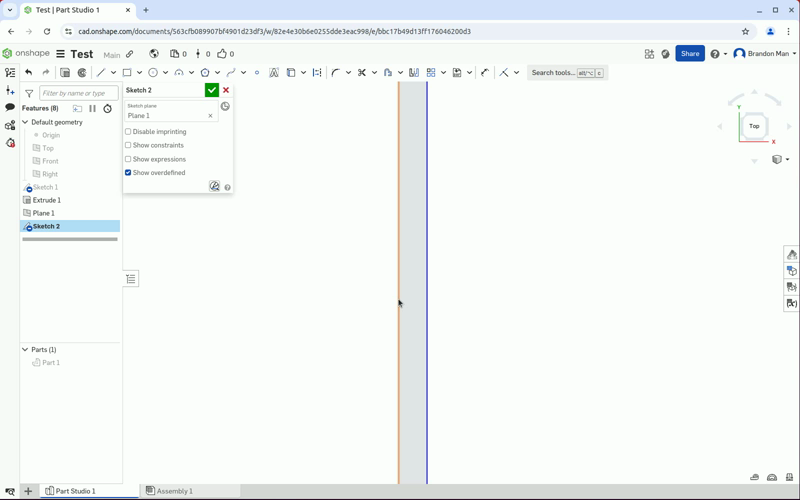
click(398, 298)
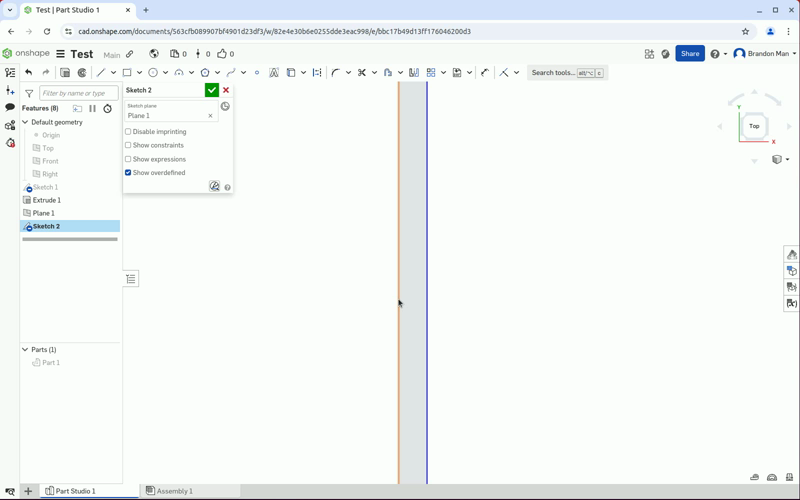
scroll(-6)
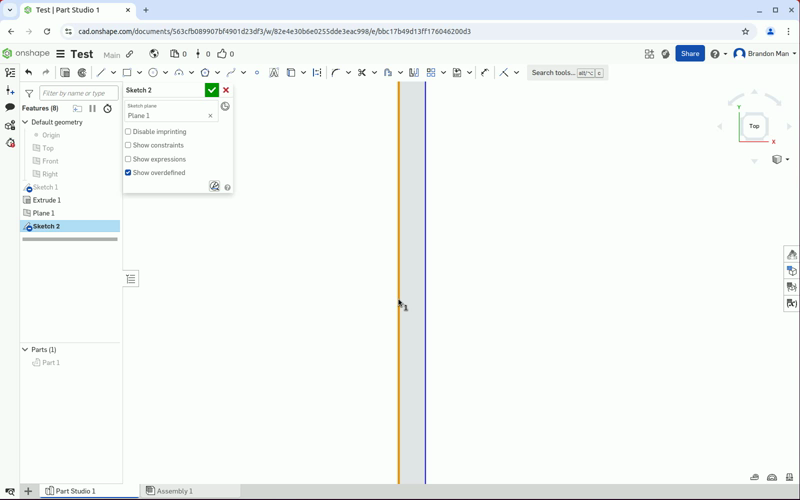
scroll(-6)
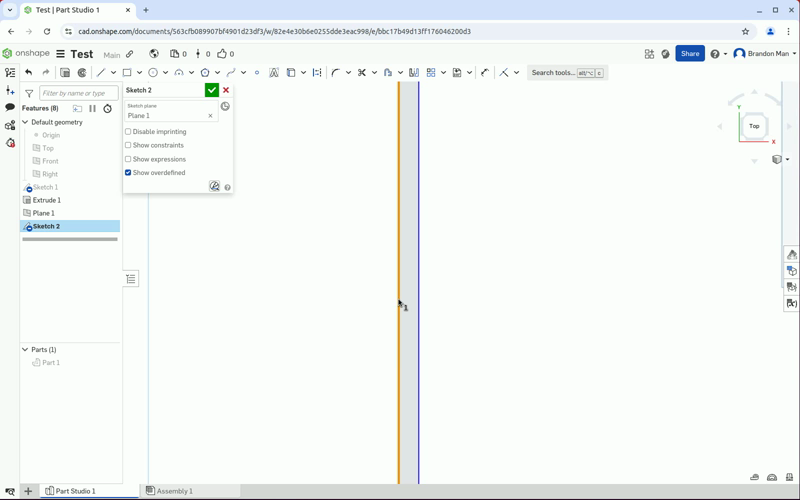
scroll(-6)
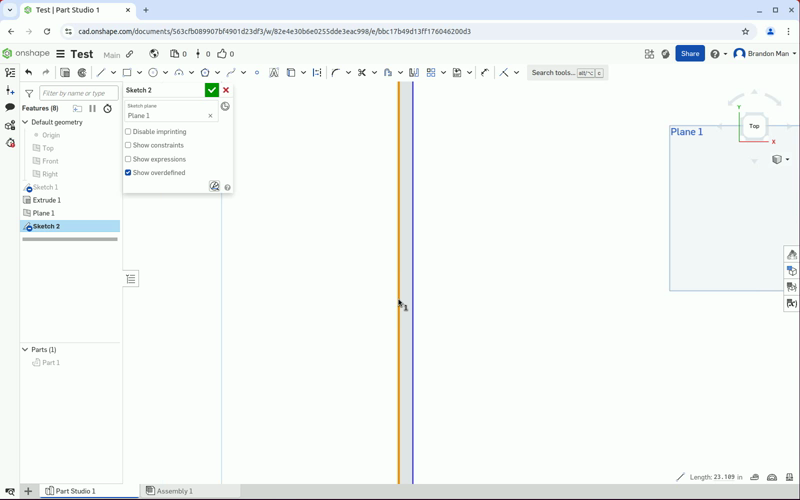
scroll(-6)
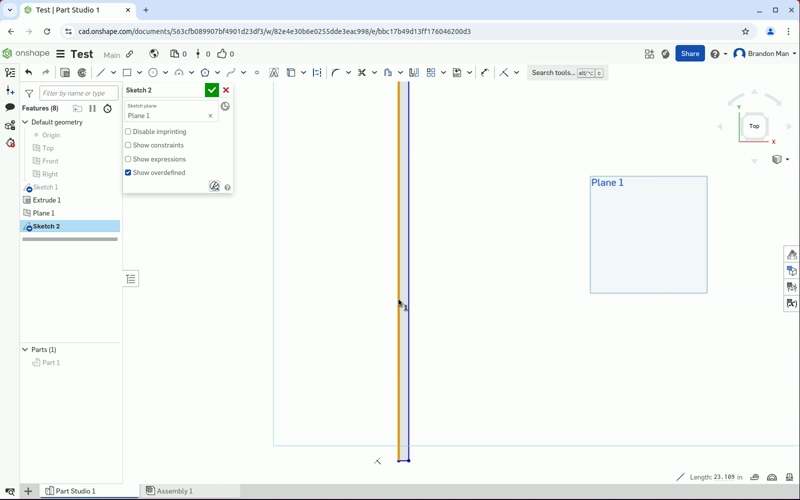
scroll(-6)
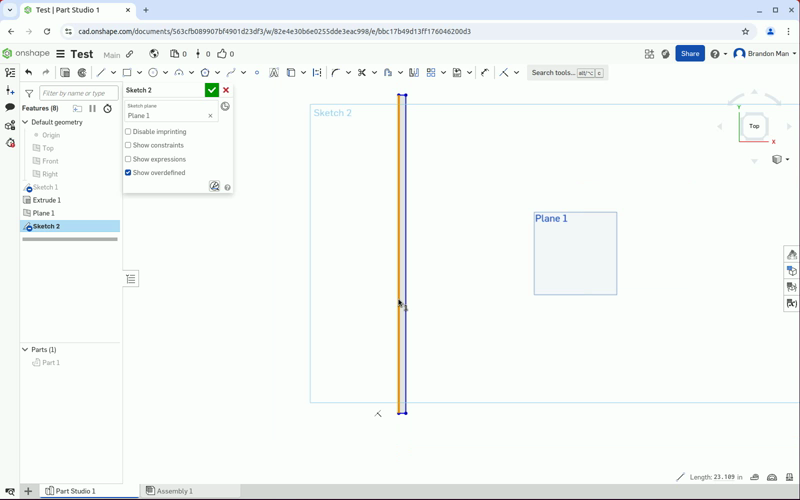
scroll(-6)
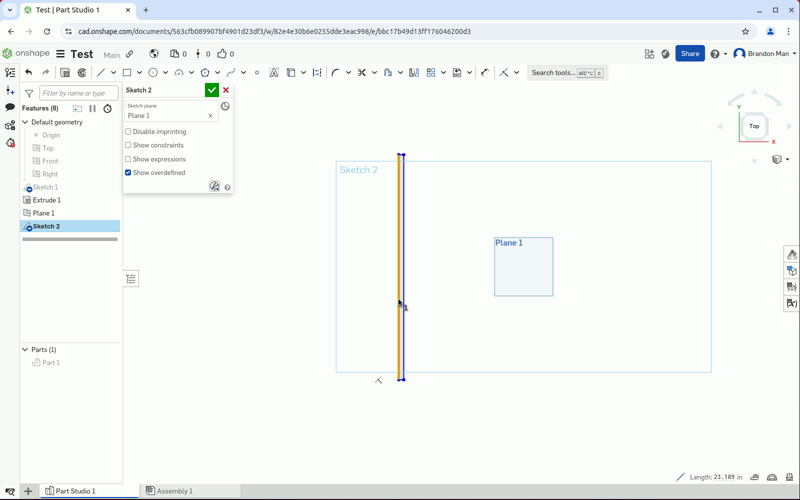
scroll(-6)
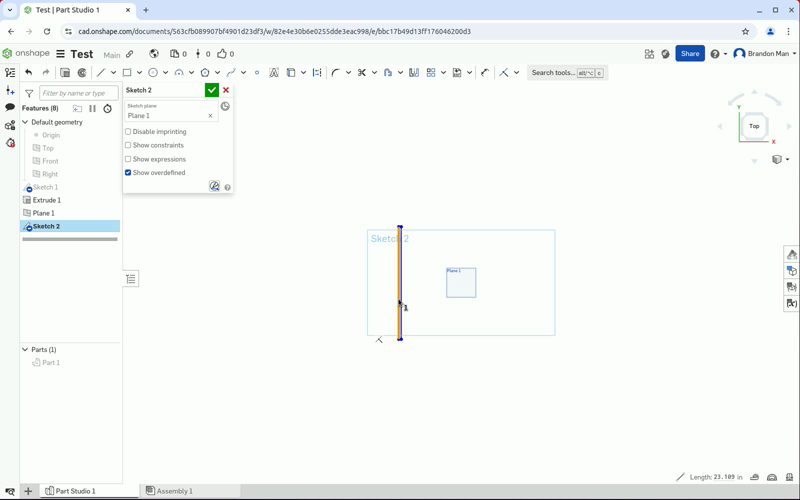
mouse_move(73, 352)
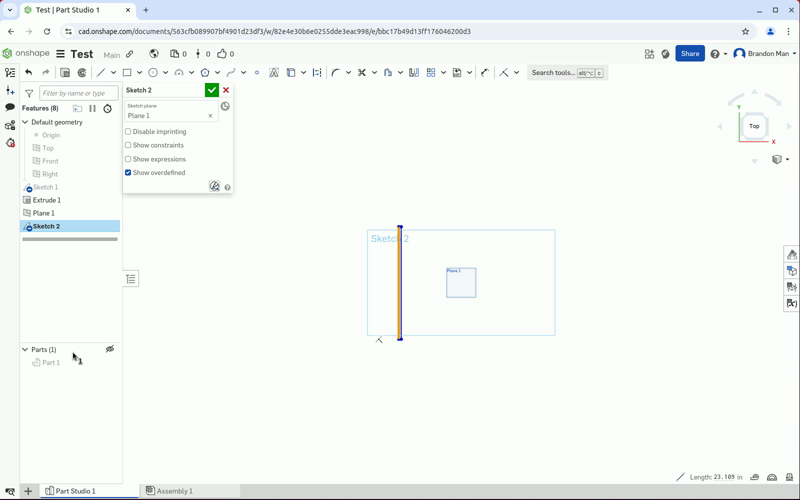
key(shift+y)
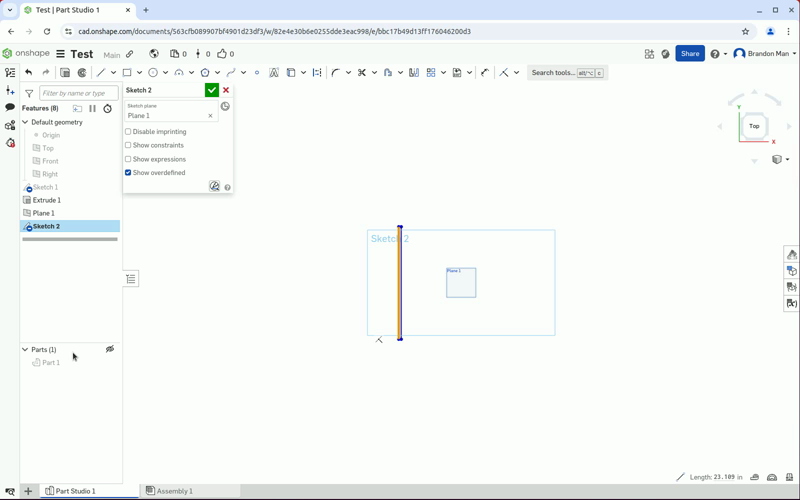
key(shift+e)
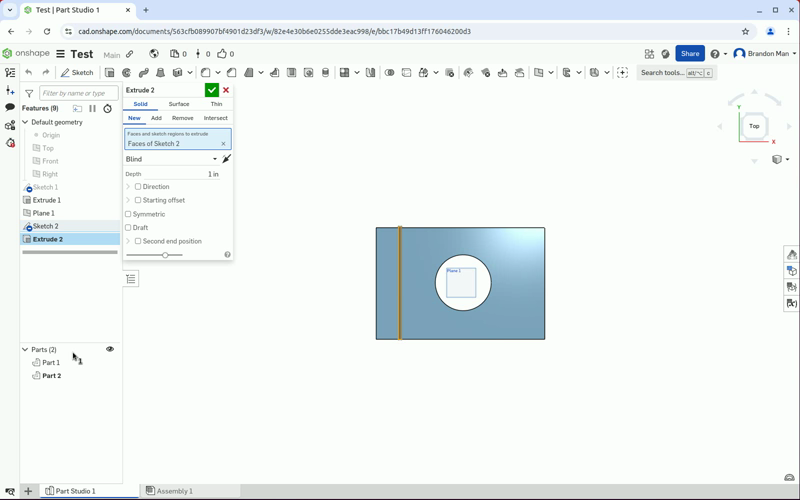
mouse_move(143, 106)
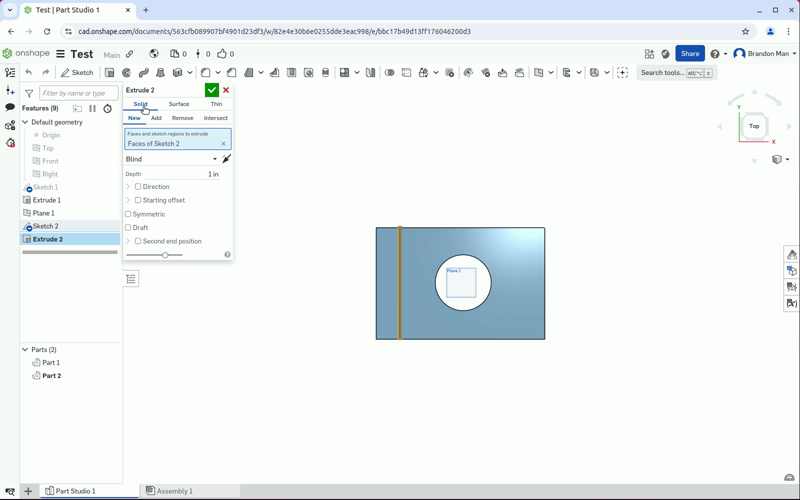
click(143, 106)
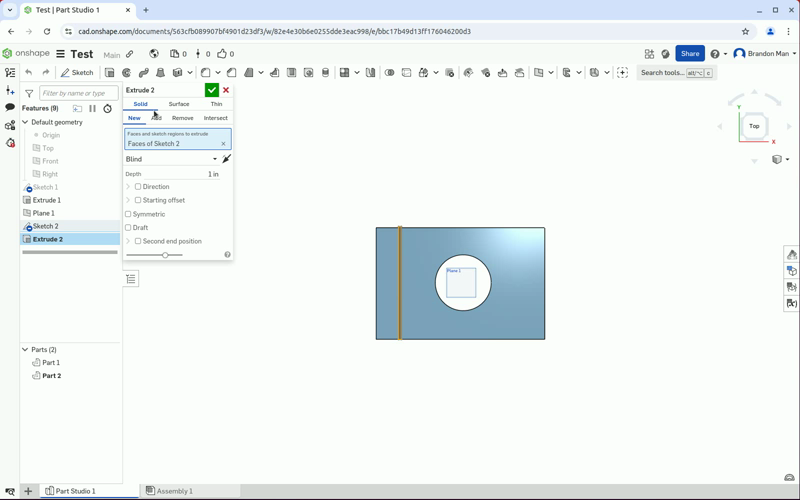
mouse_move(186, 120)
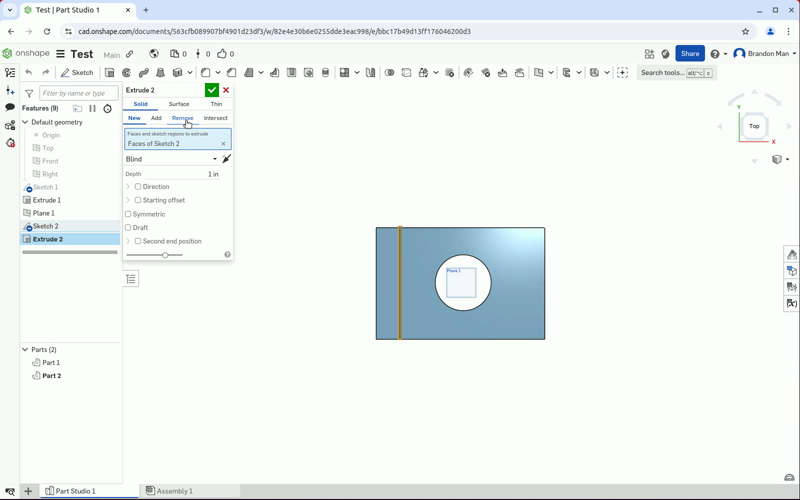
click(186, 120)
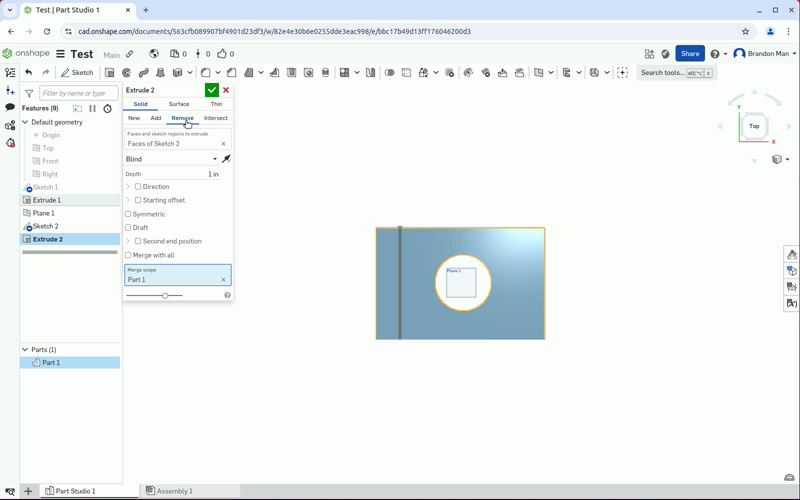
key(tab, 4)
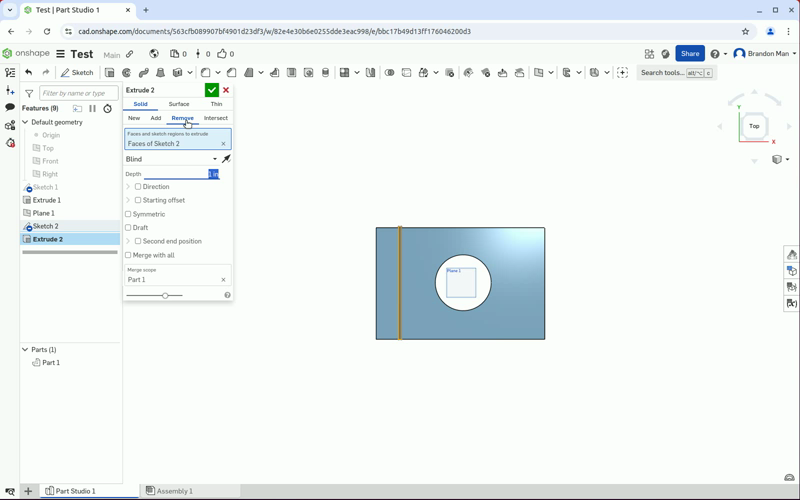
text(2.407)
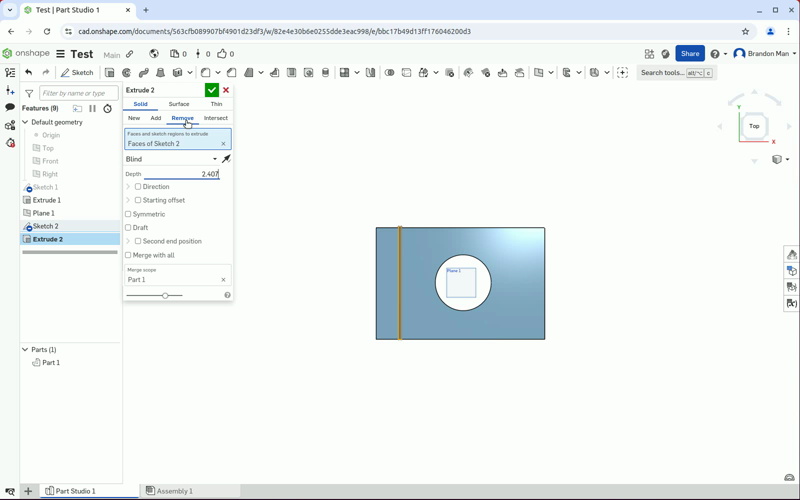
key(tab, 6)
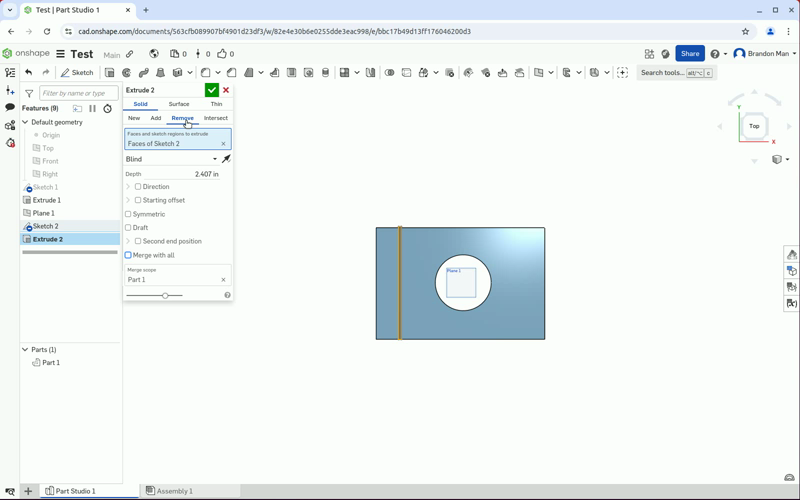
key(space)
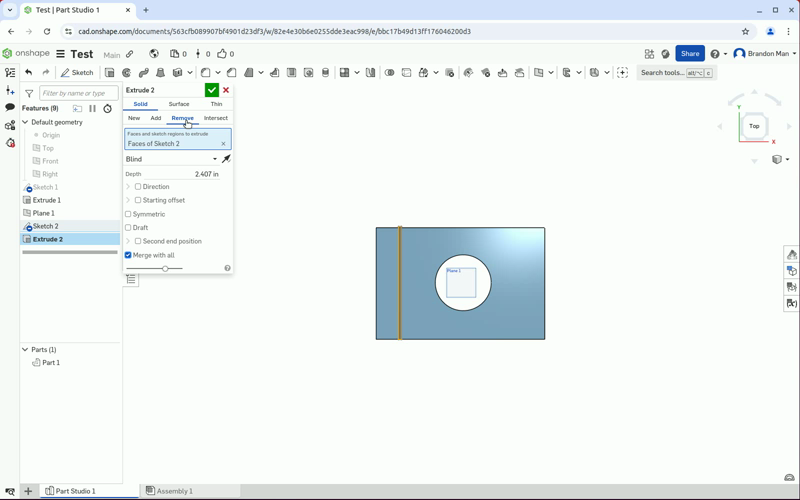
key(enter)
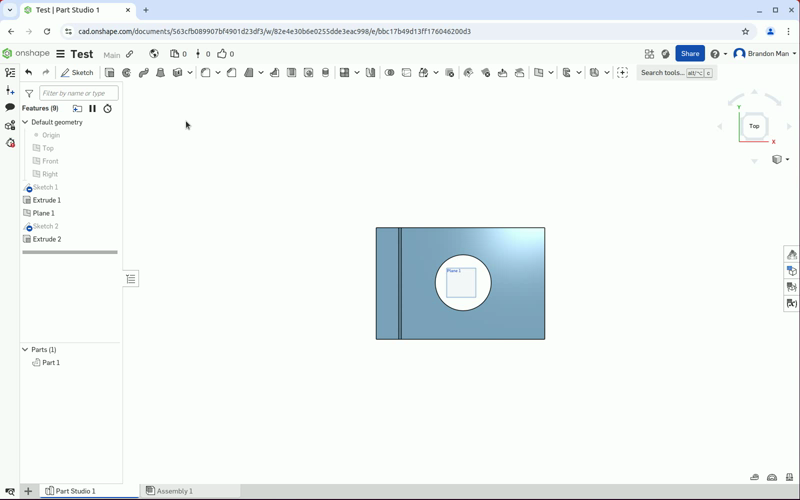
key(shift+h)
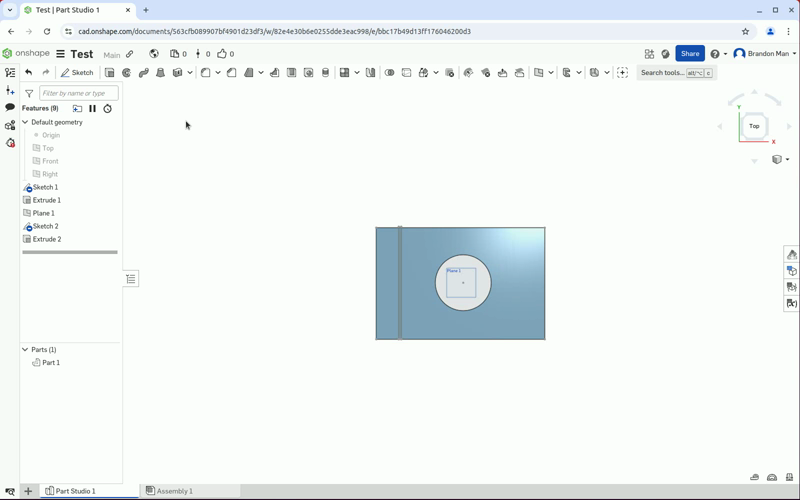
key(shift+h)
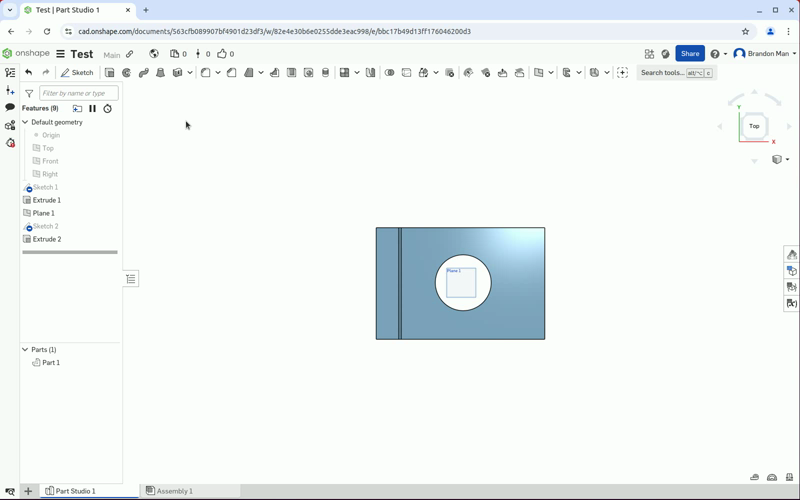
mouse_move(73, 189)
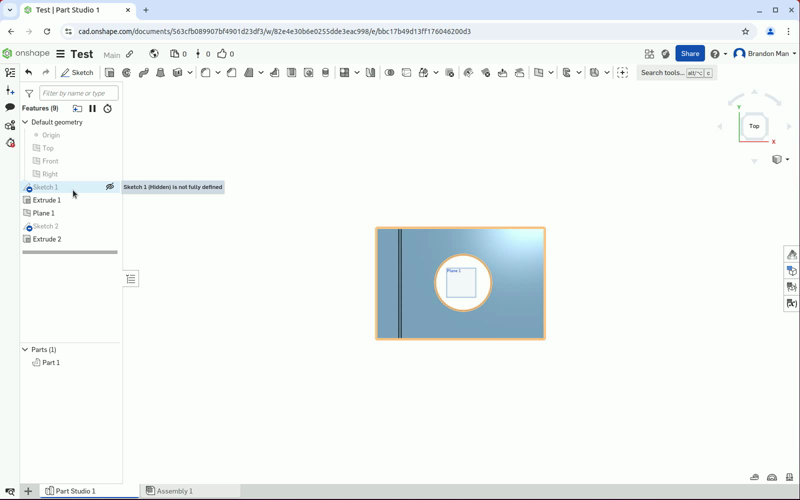
click(73, 189)
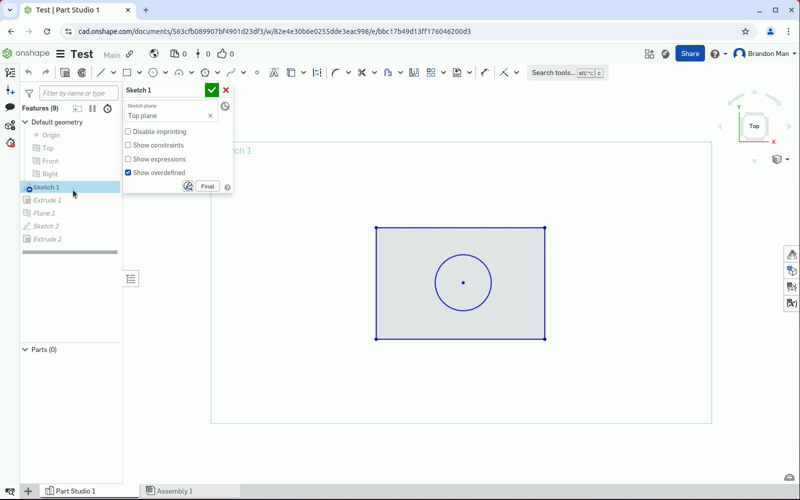
mouse_move(229, 92)
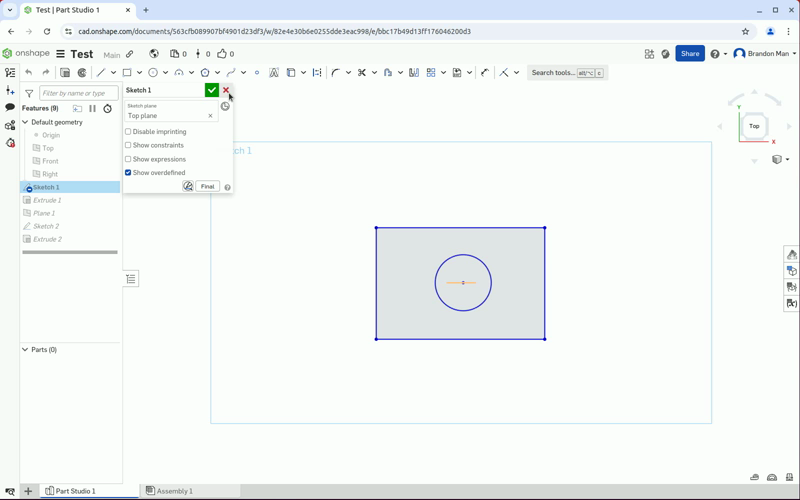
click(229, 92)
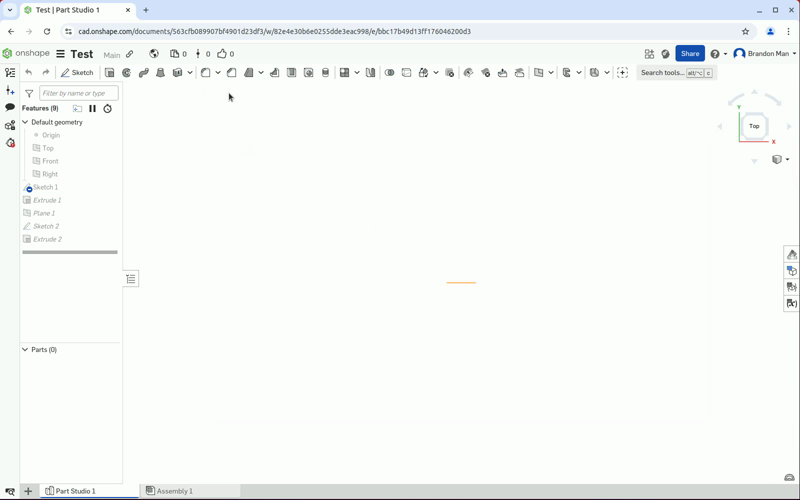
key(shift+s)
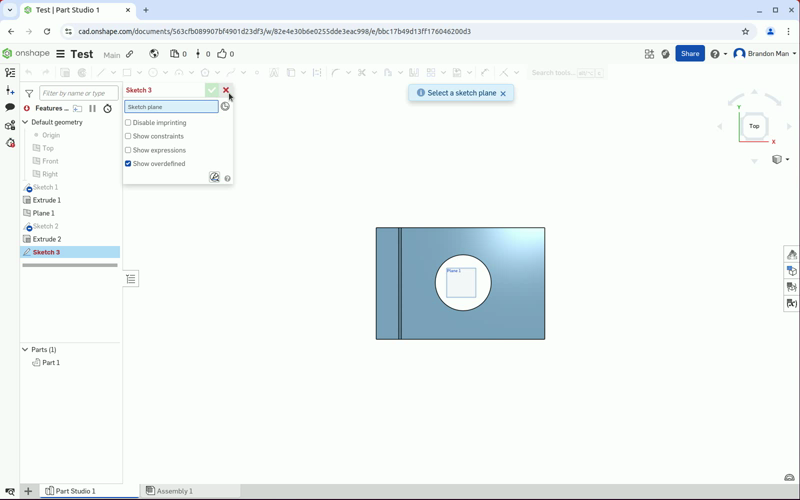
mouse_move(73, 215)
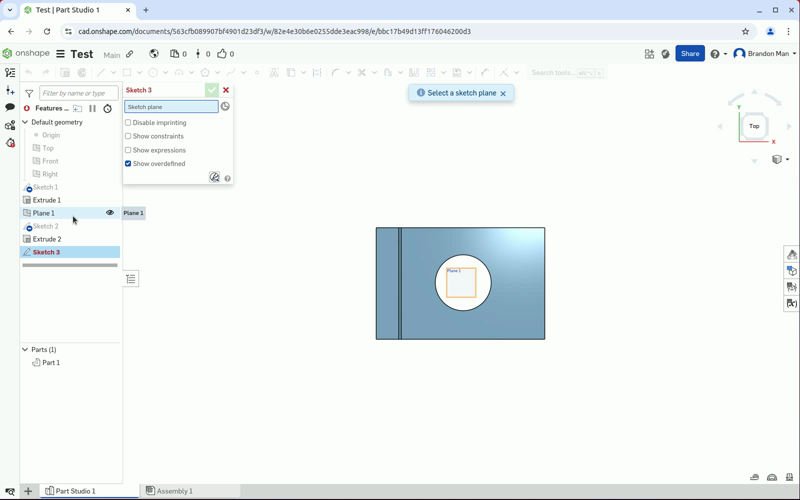
click(73, 215)
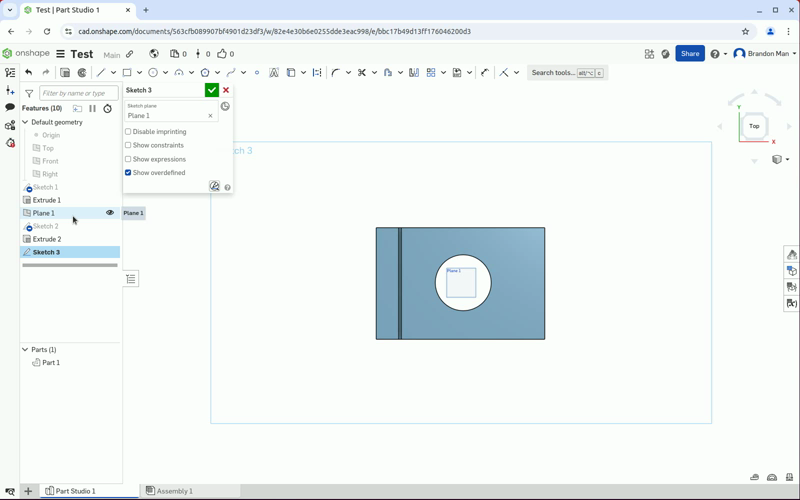
mouse_move(73, 352)
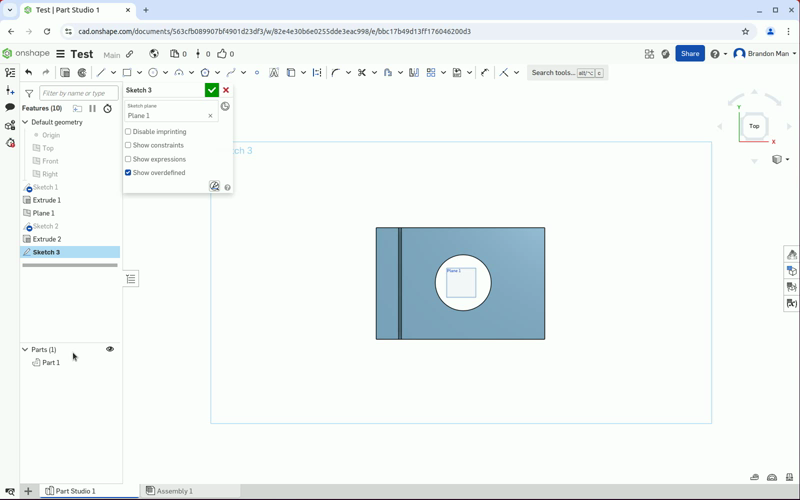
key(y)
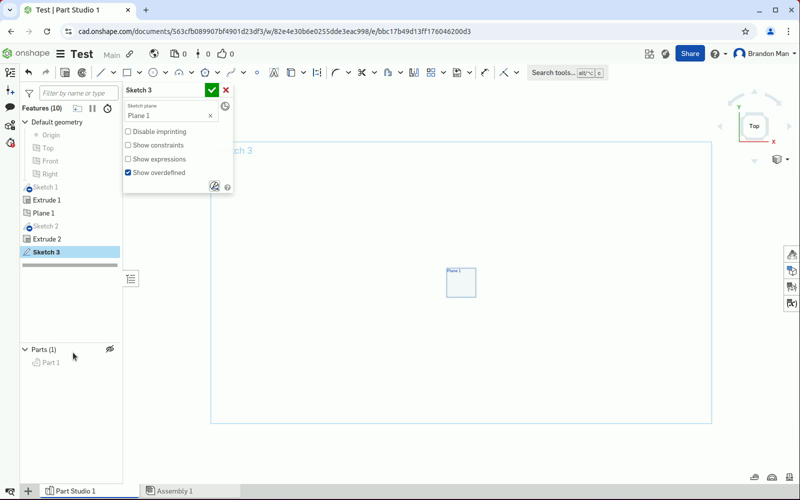
key(l)
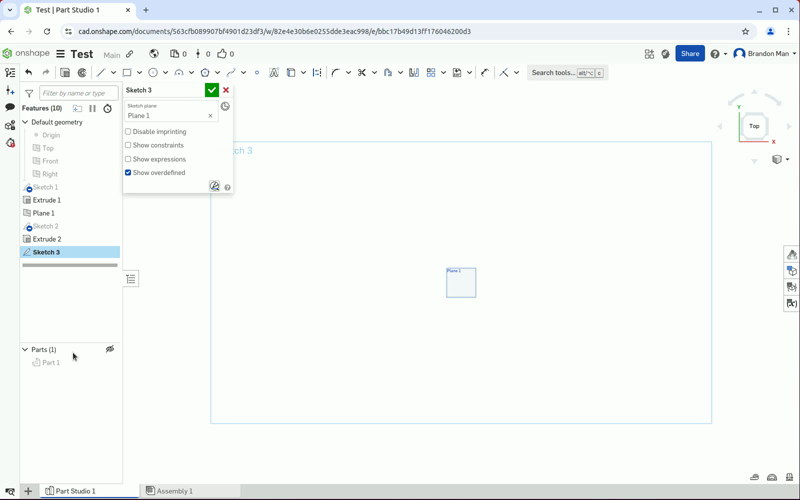
key_down(shift)
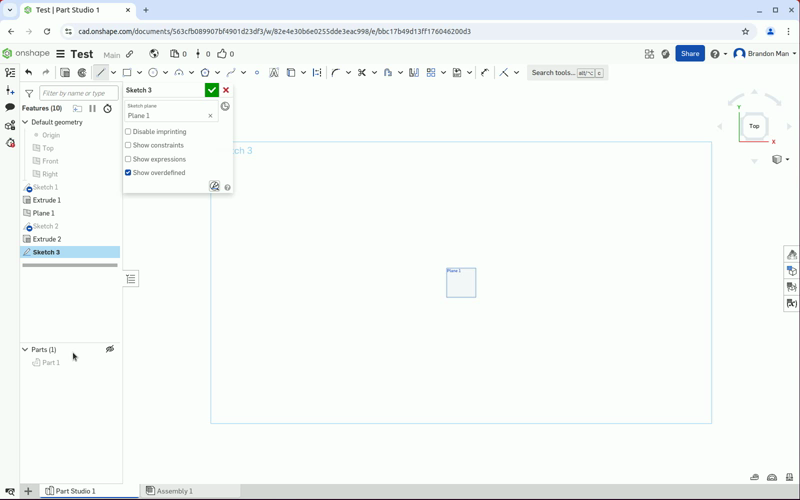
mouse_move(449, 339)
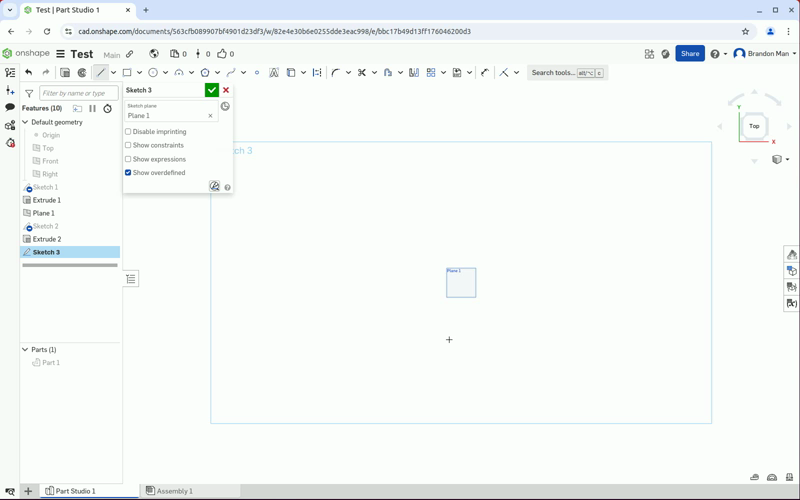
click(449, 339)
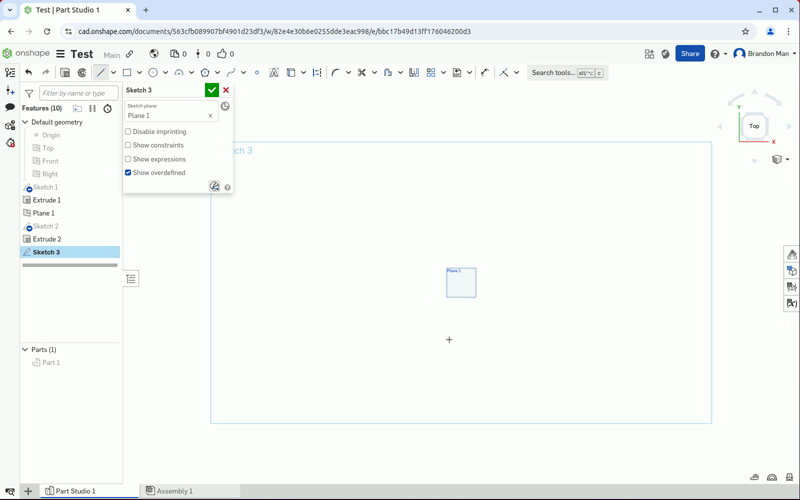
key_up(shift)
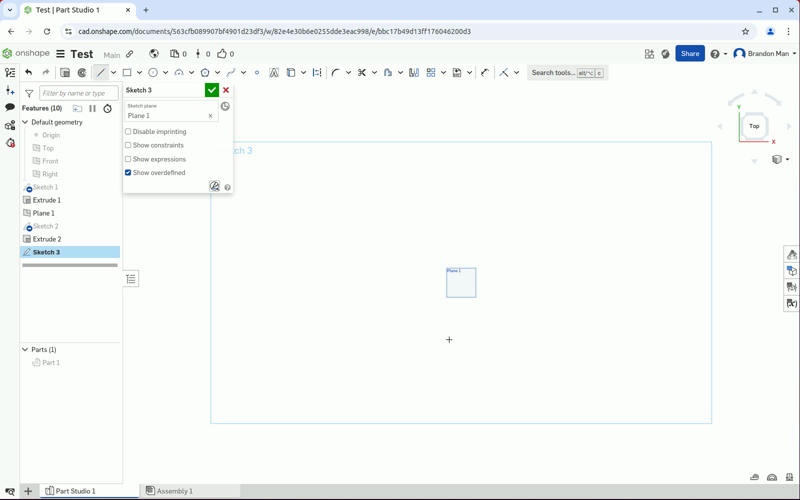
key_down(shift)
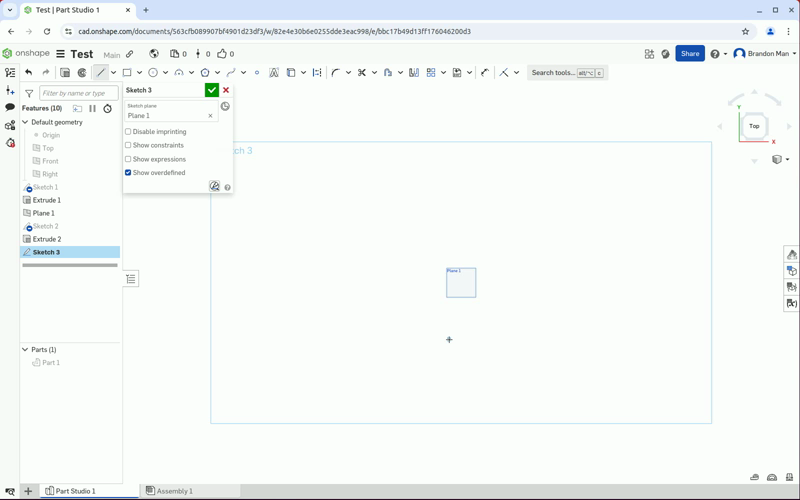
mouse_move(479, 339)
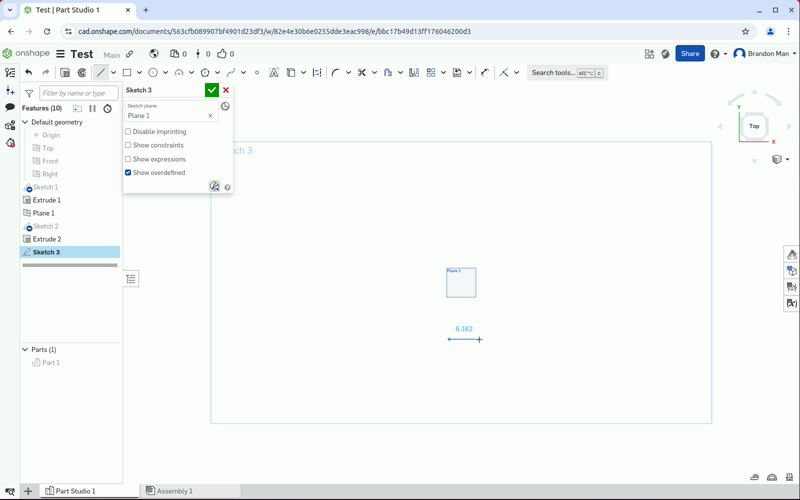
mouse_move(477, 339)
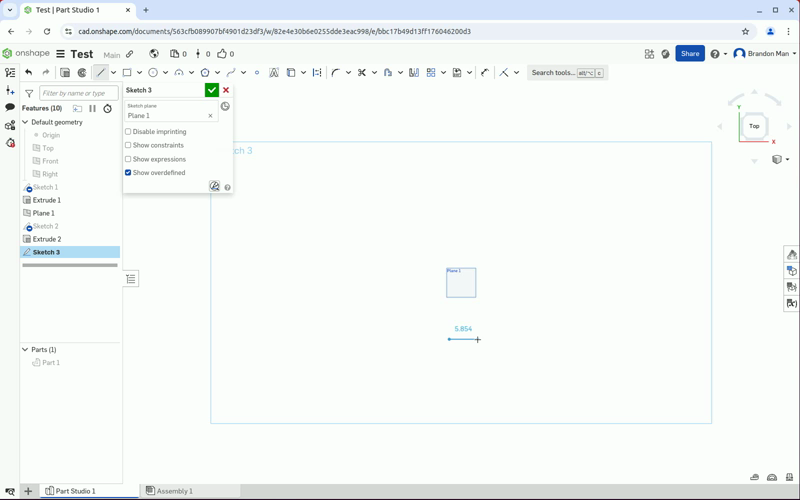
click(477, 339)
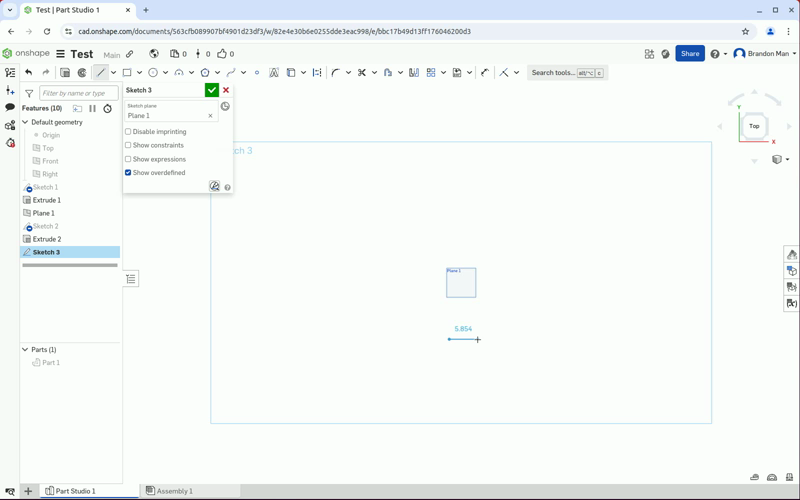
key_up(shift)
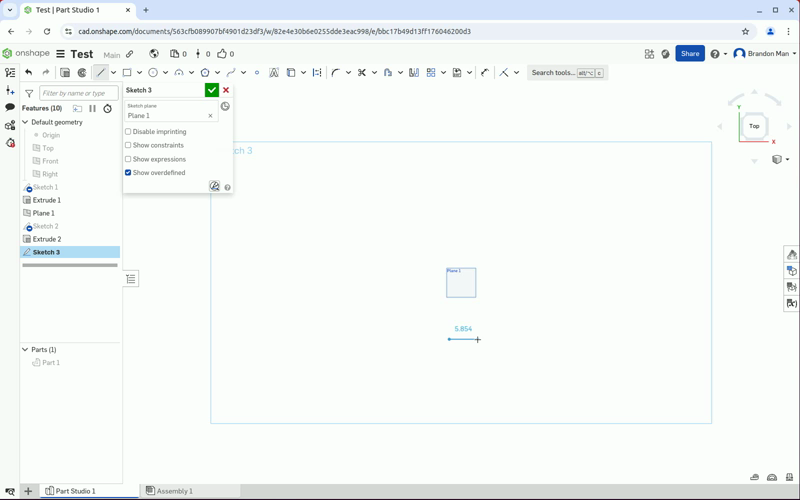
key_down(shift)
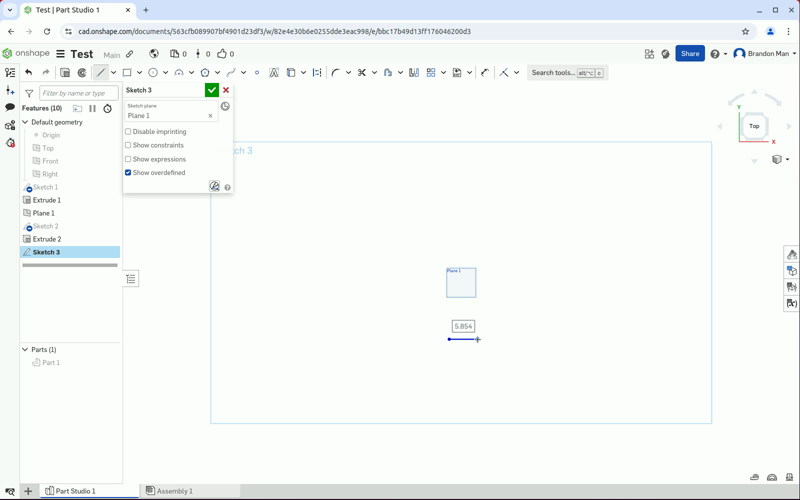
mouse_move(507, 339)
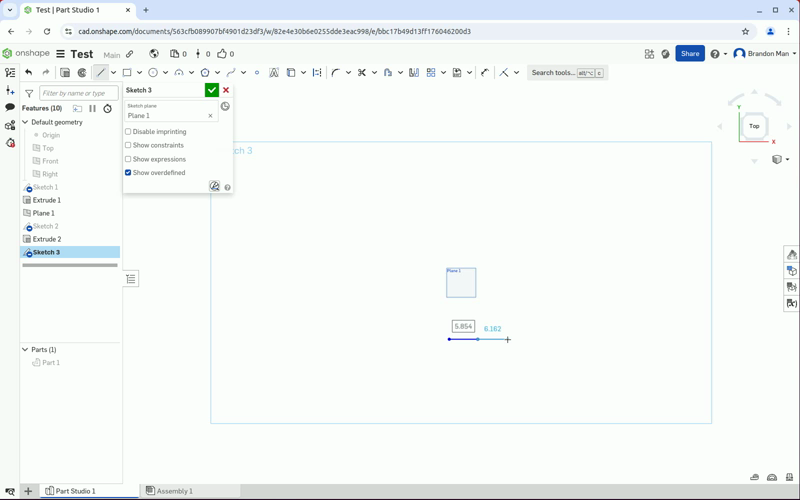
mouse_move(477, 306)
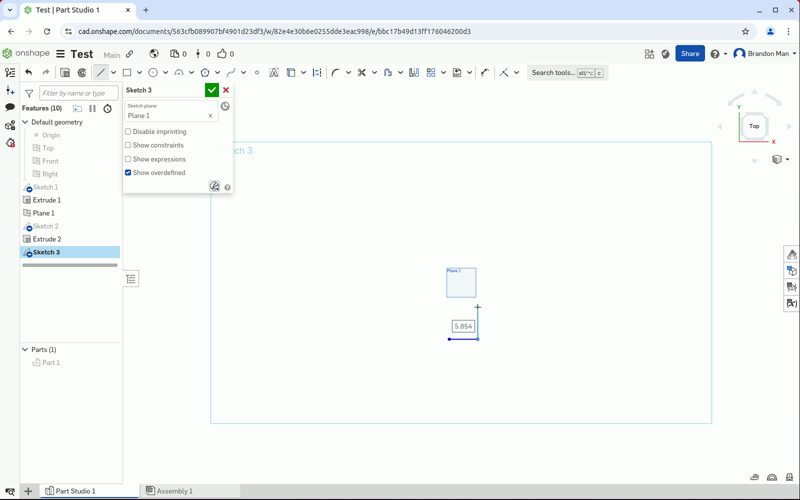
click(477, 306)
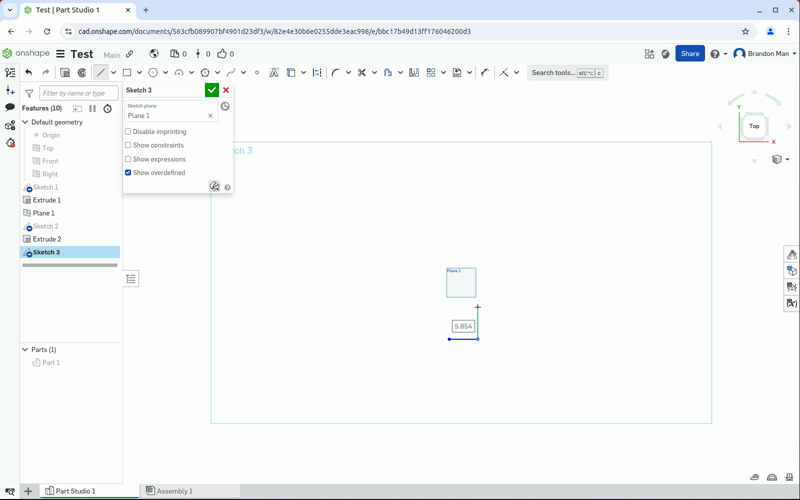
key_up(shift)
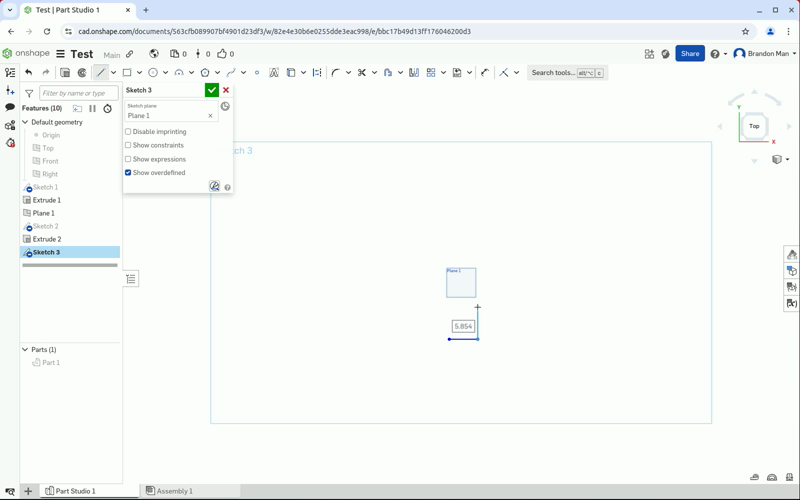
key(esc)
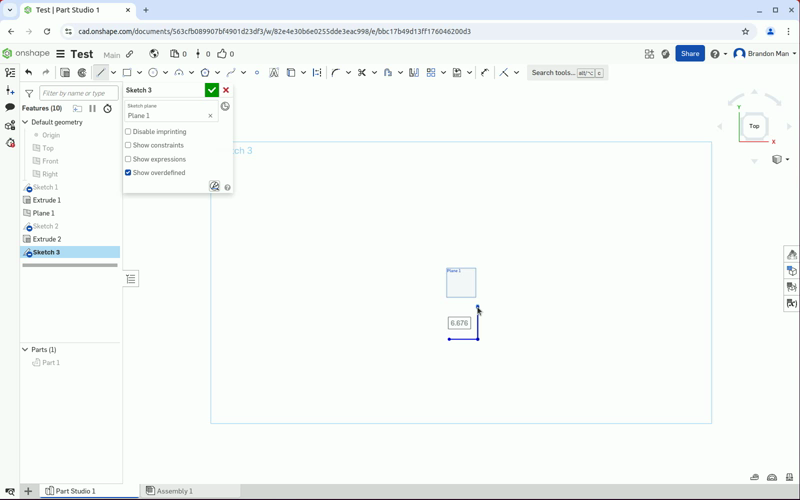
key(a)
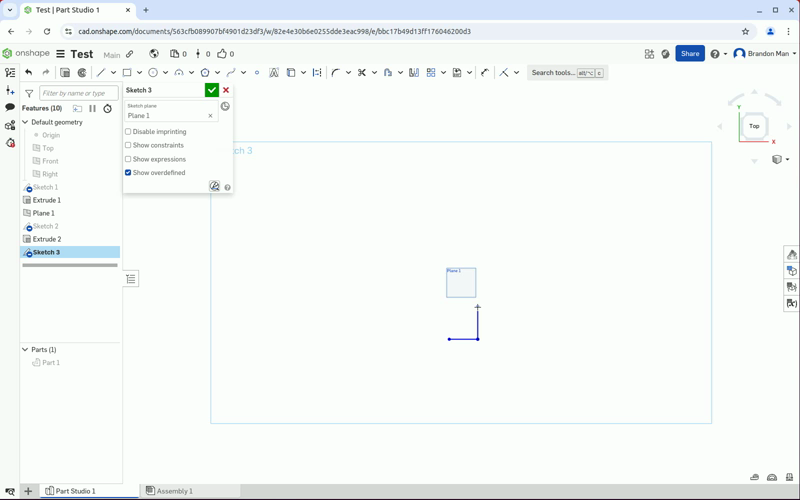
mouse_move(477, 306)
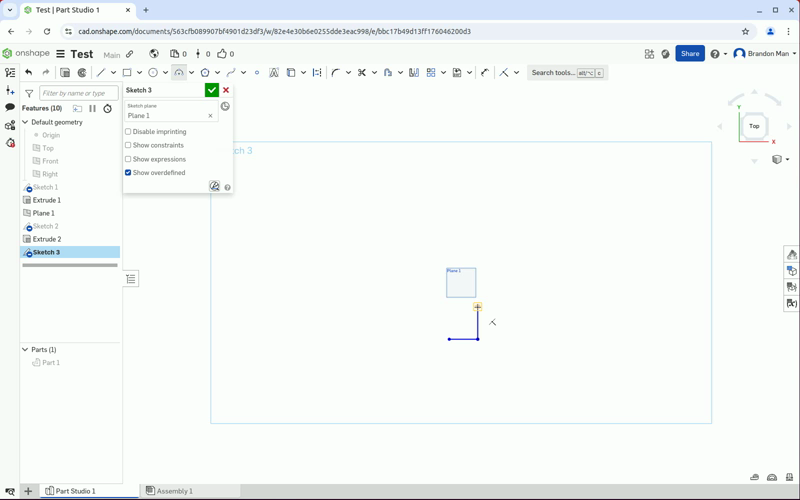
click(477, 306)
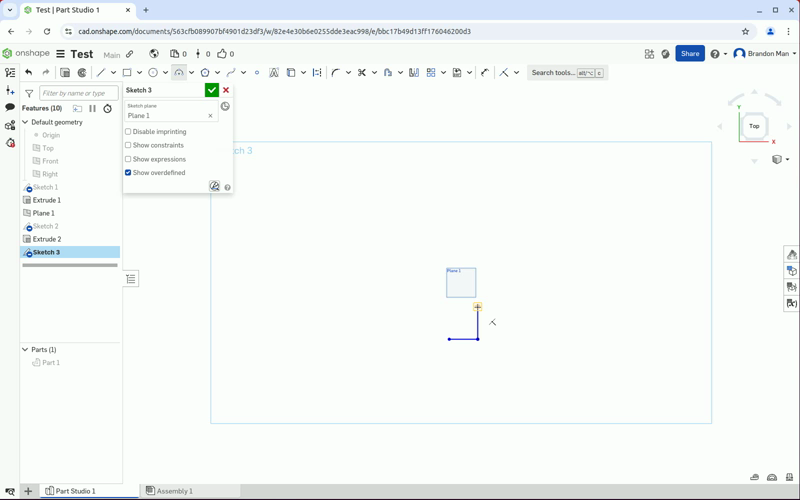
key_down(shift)
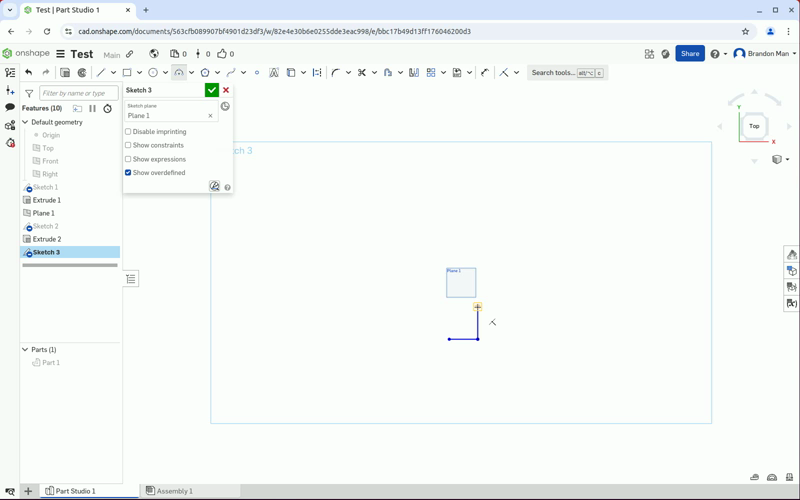
mouse_move(449, 306)
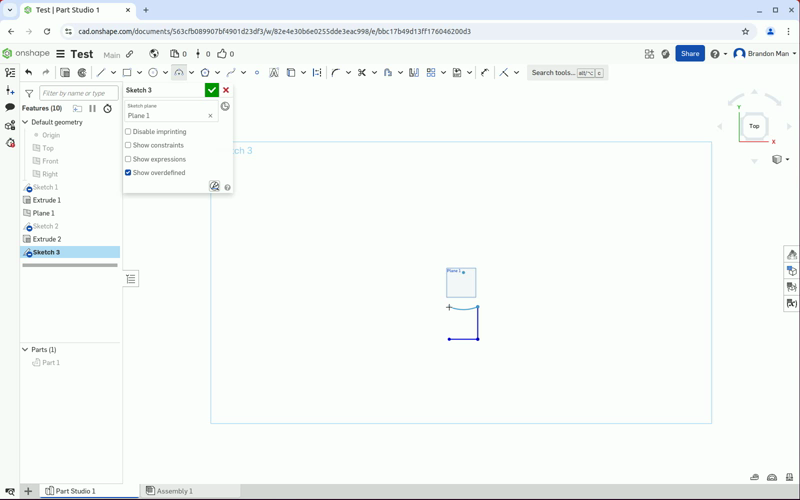
click(449, 306)
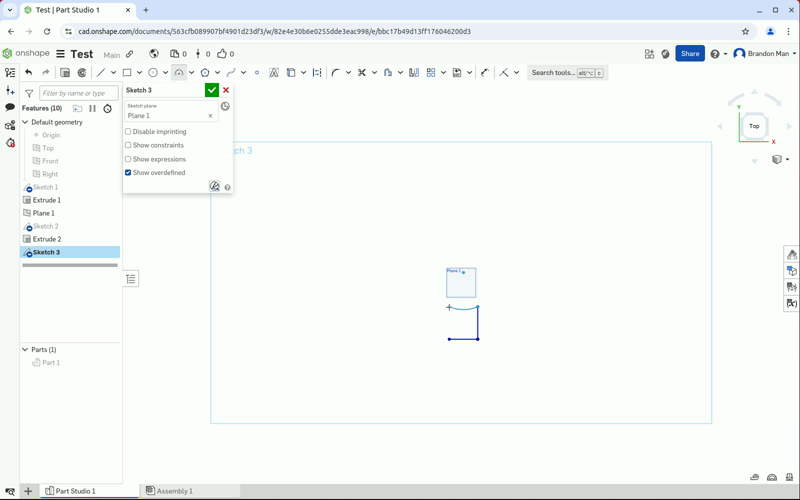
mouse_move(463, 310)
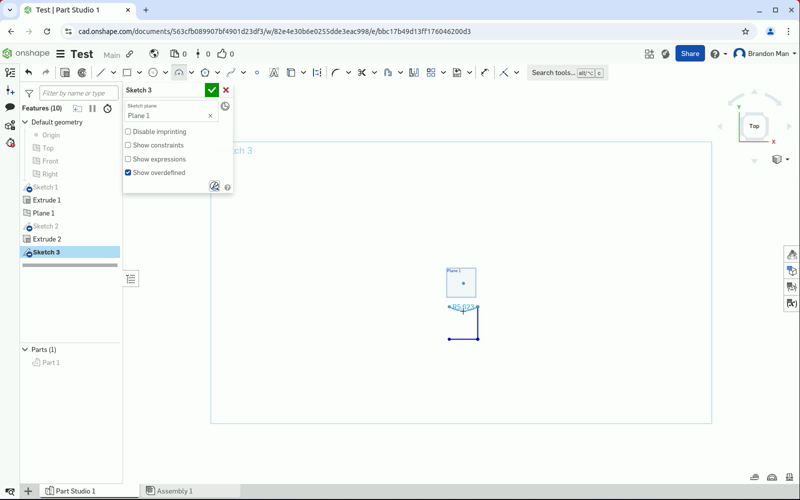
click(463, 310)
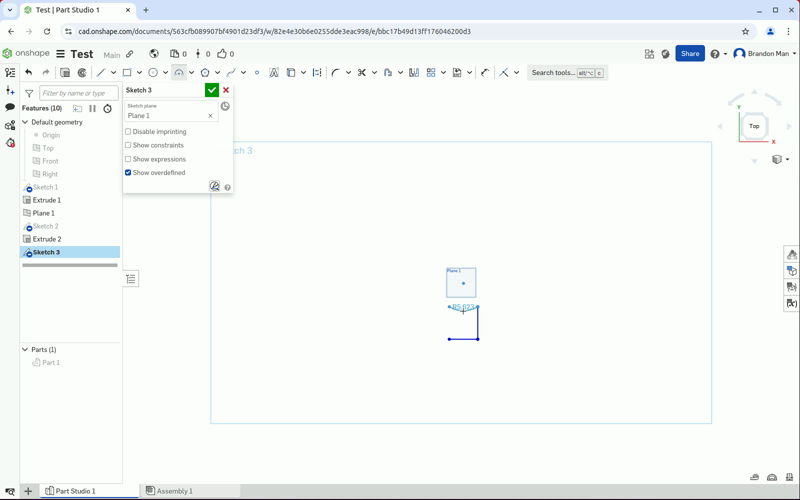
key_up(shift)
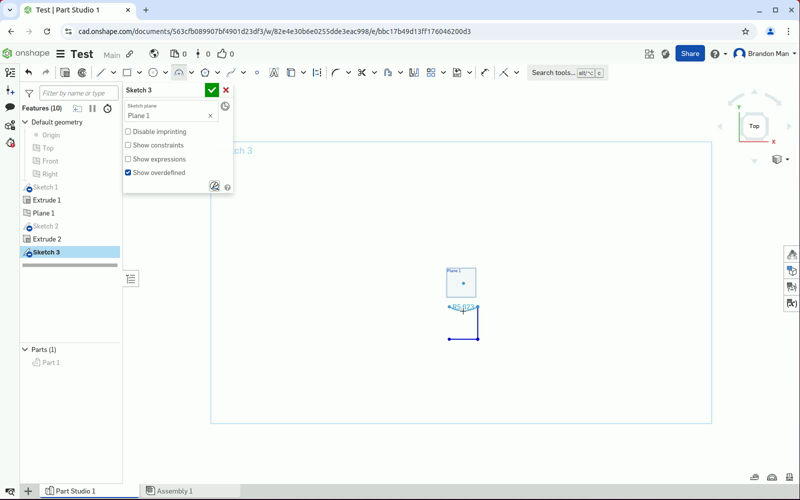
key(esc)
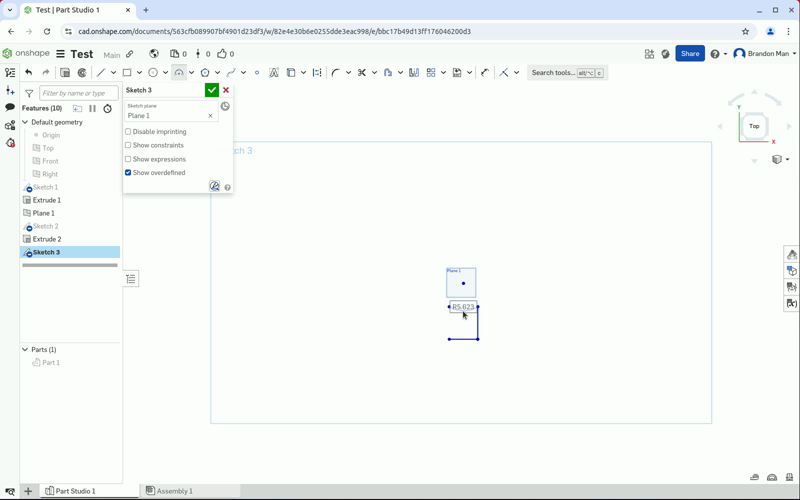
key(l)
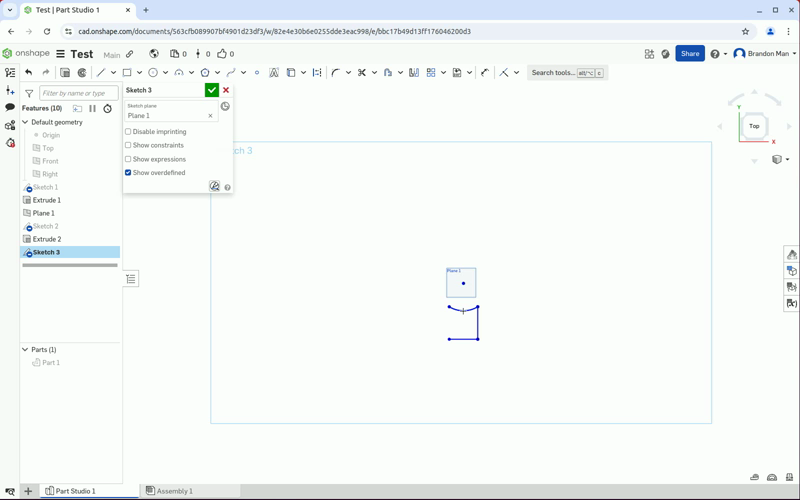
mouse_move(449, 306)
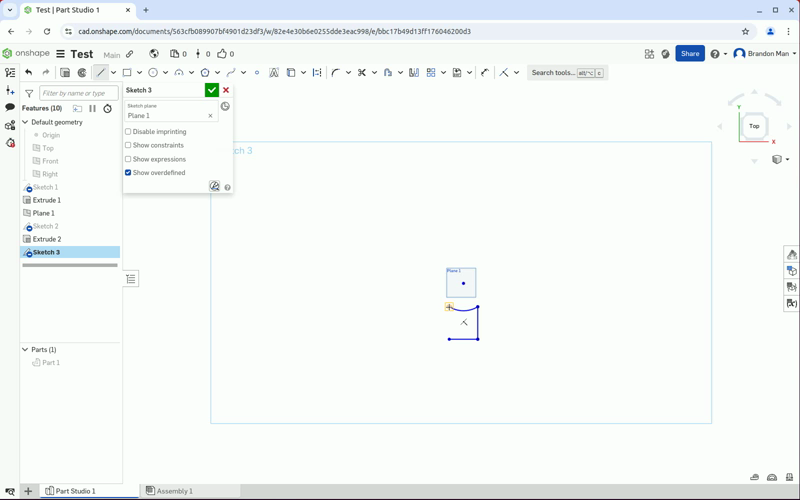
click(449, 306)
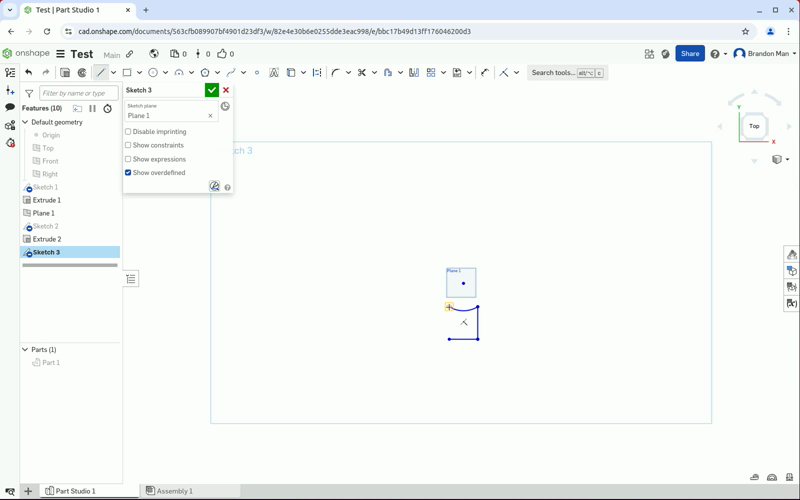
mouse_move(479, 306)
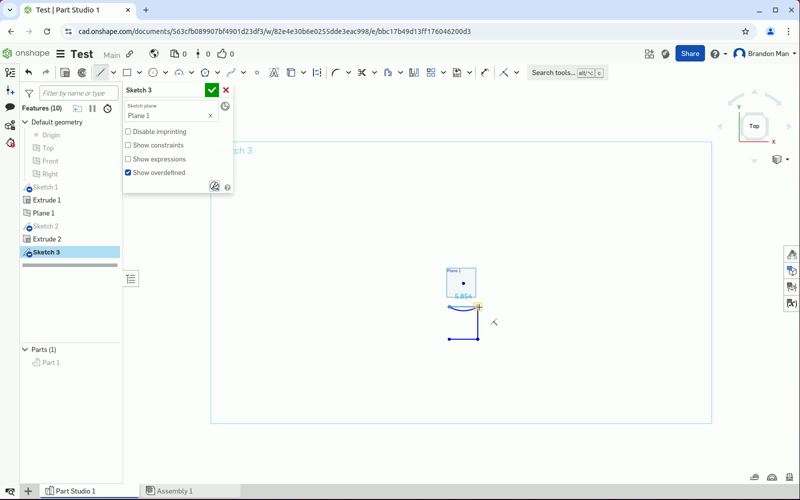
key_down(shift)
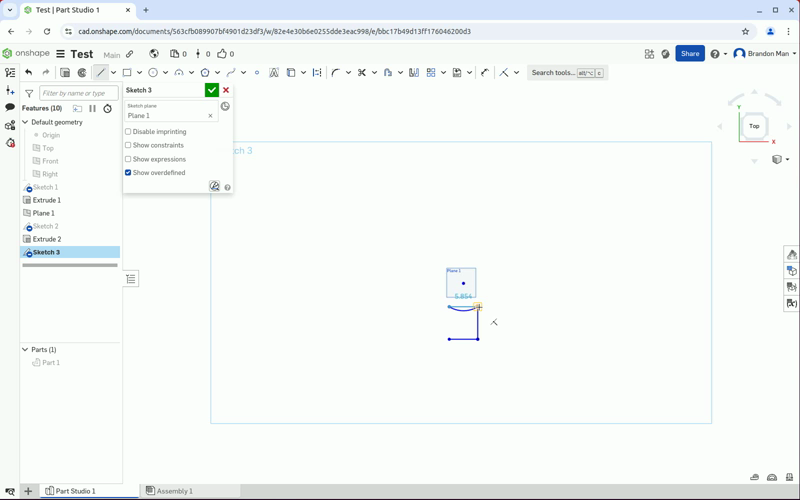
mouse_move(449, 339)
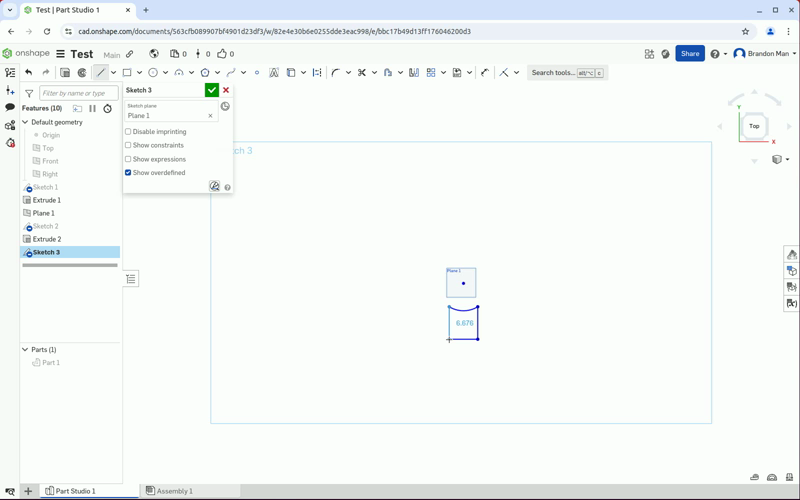
key_up(shift)
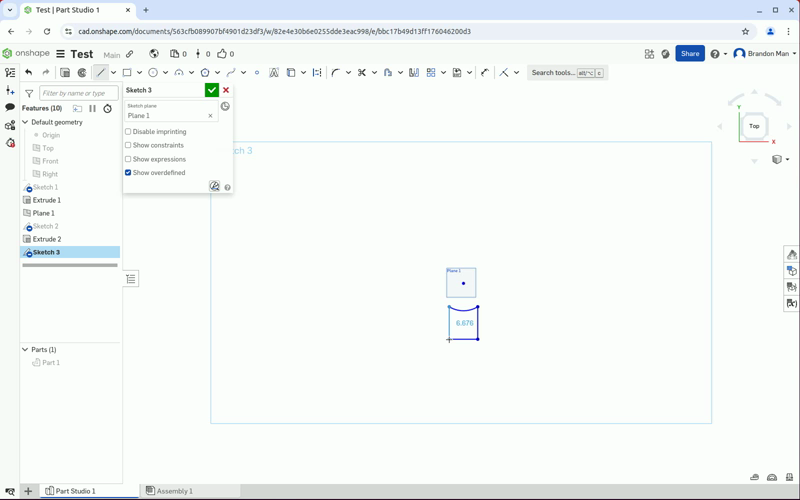
click(449, 339)
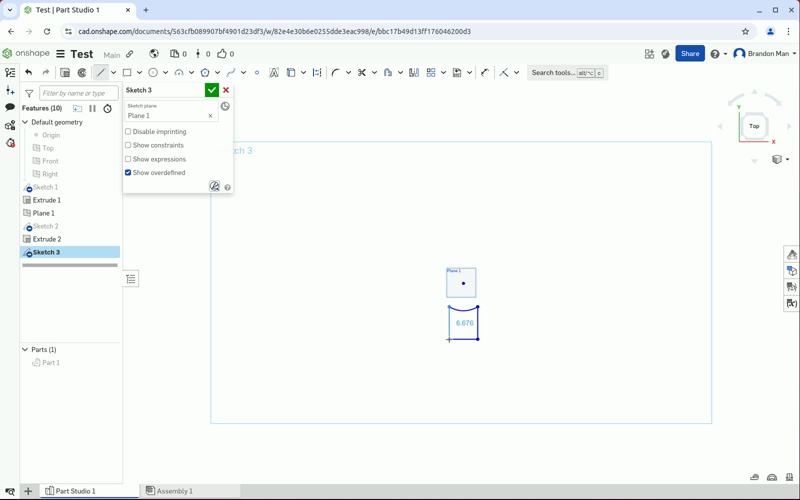
key(esc)
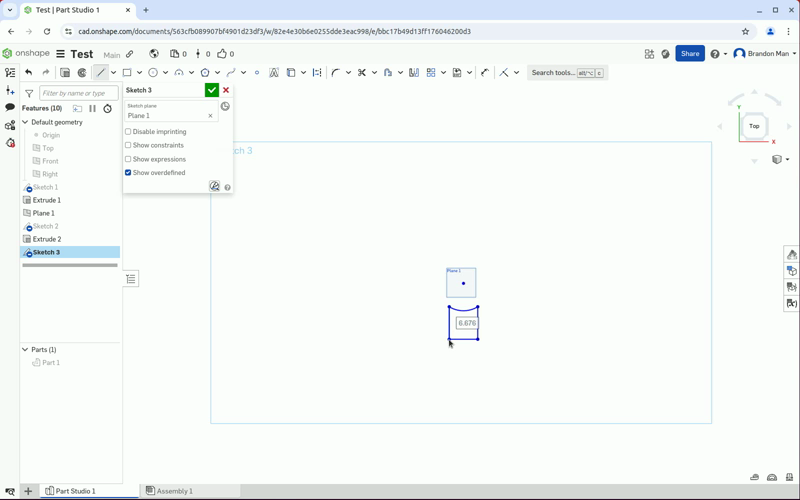
mouse_move(469, 327)
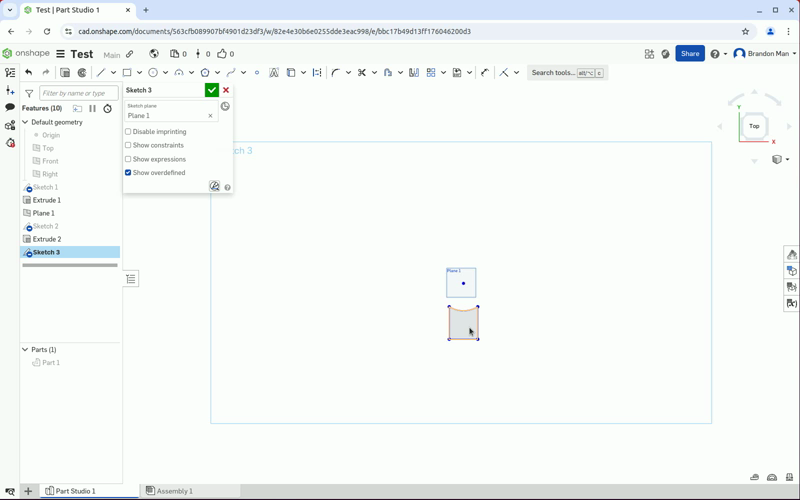
scroll(6)
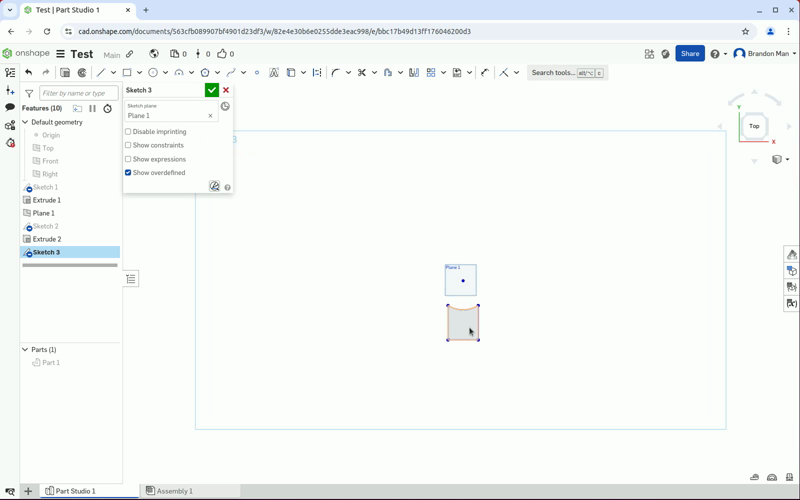
scroll(6)
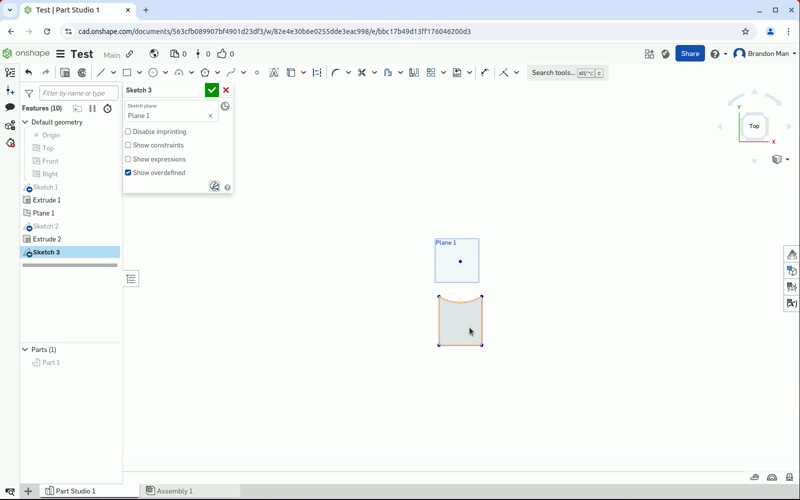
scroll(6)
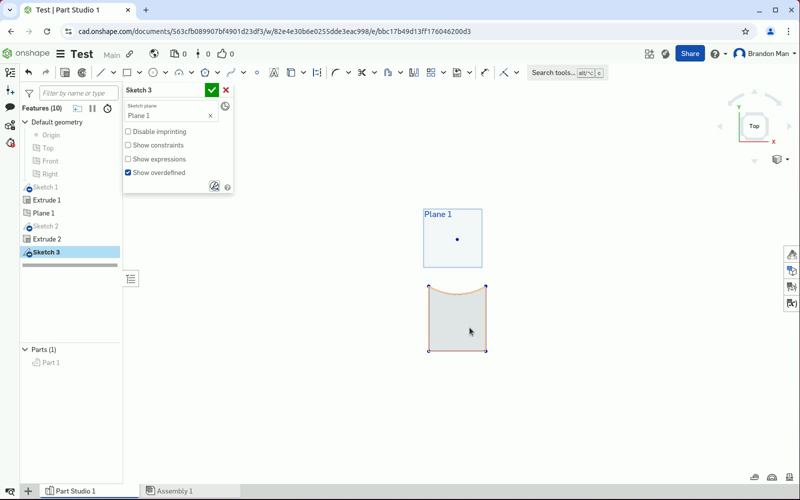
scroll(6)
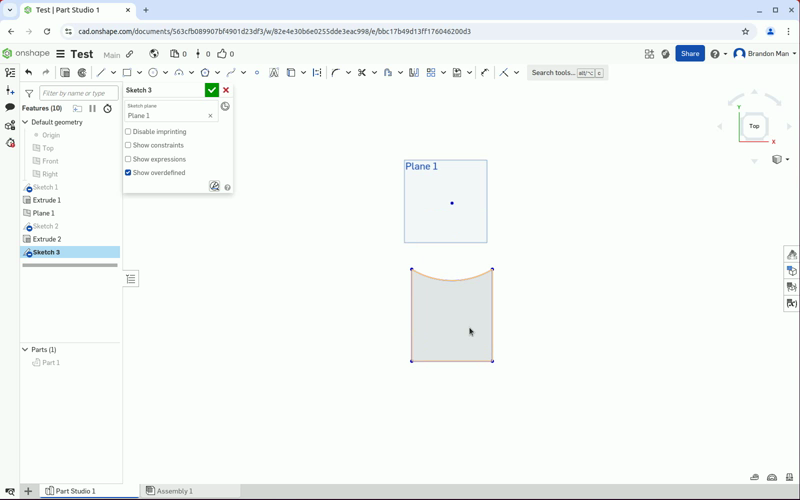
scroll(6)
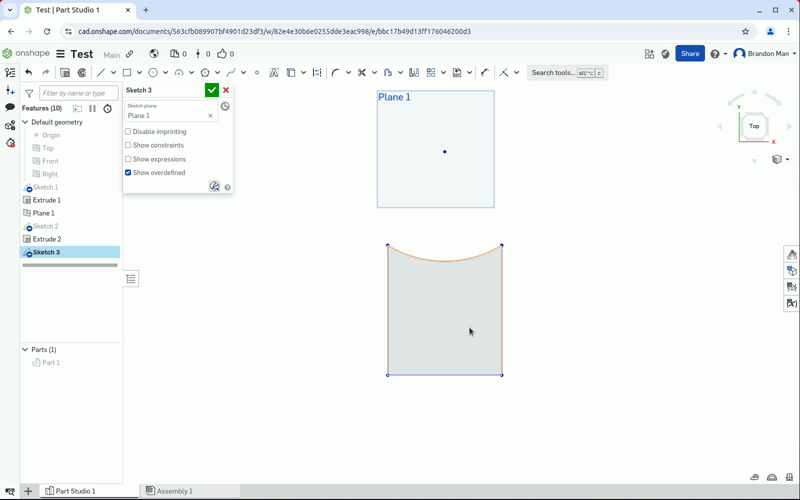
scroll(6)
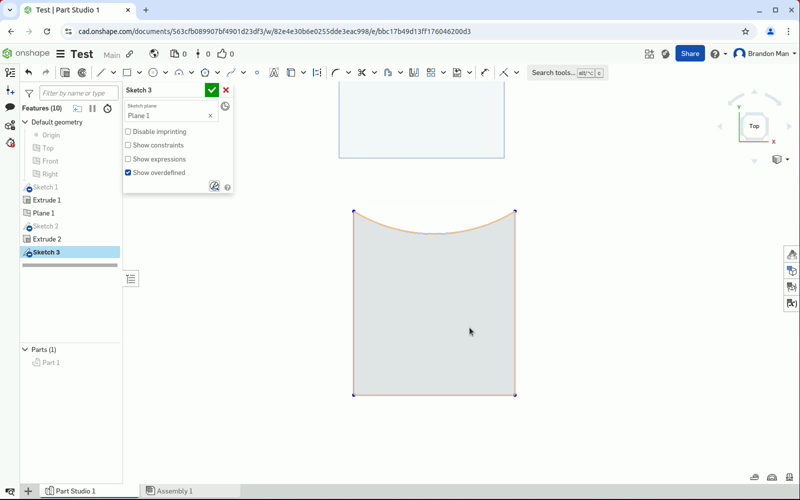
scroll(6)
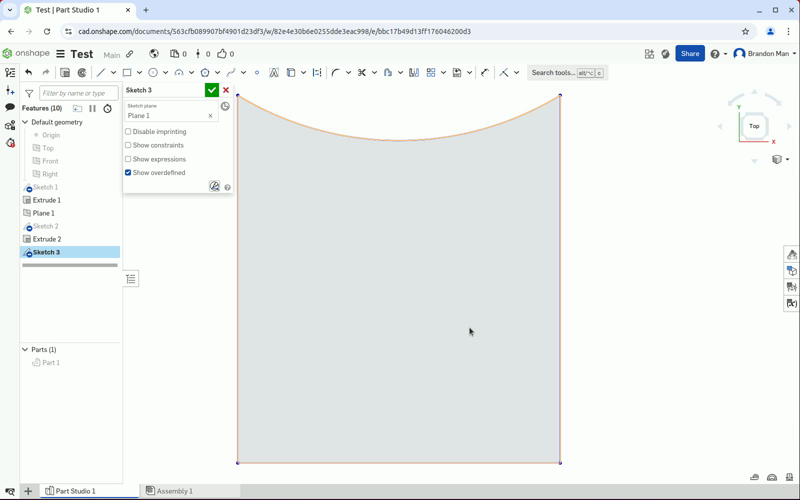
click(469, 327)
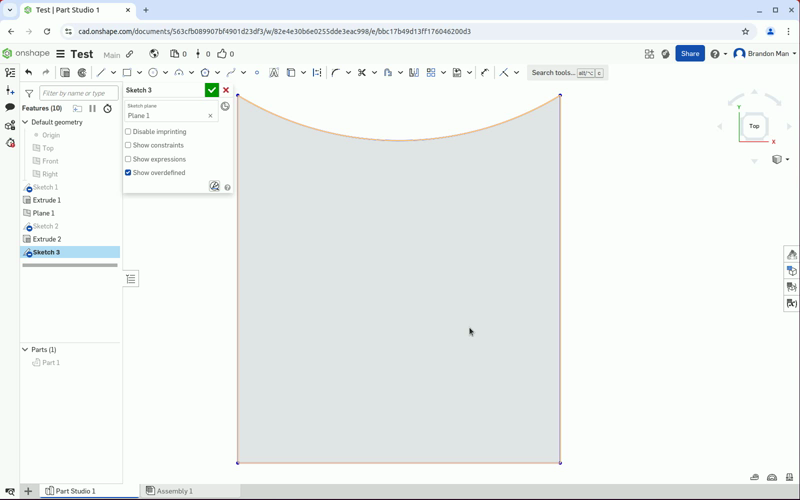
scroll(-6)
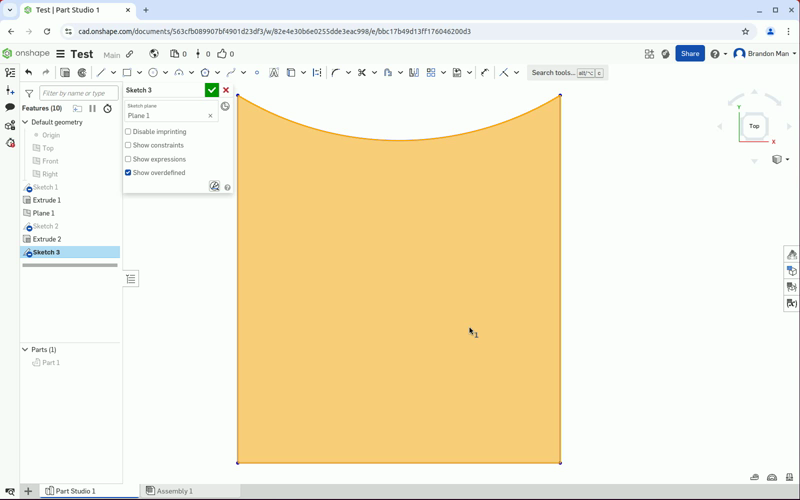
scroll(-6)
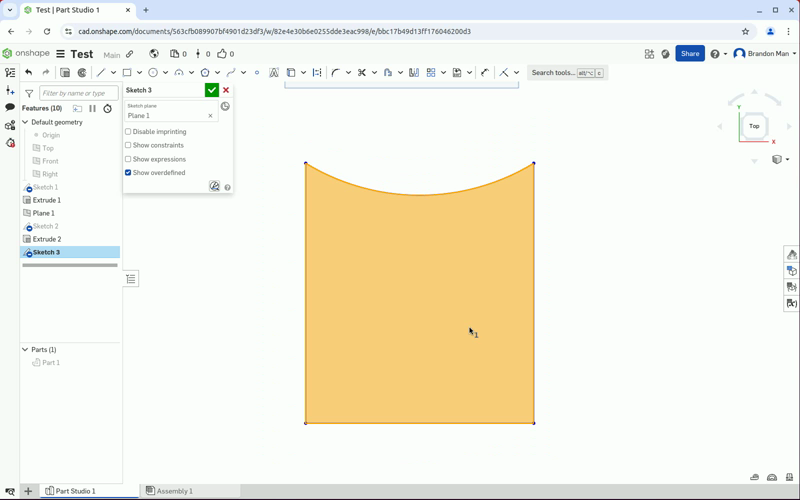
scroll(-6)
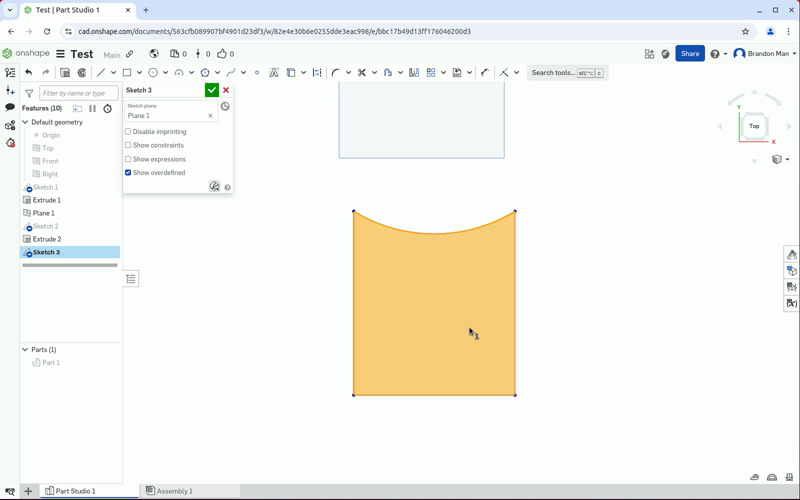
scroll(-6)
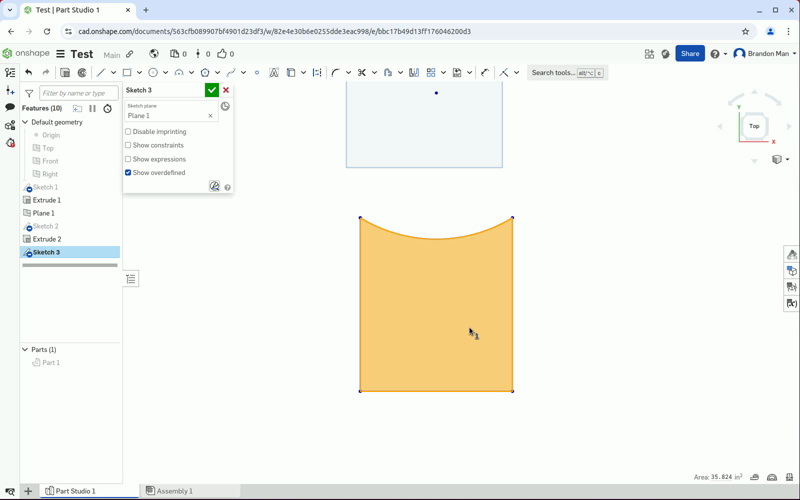
scroll(-6)
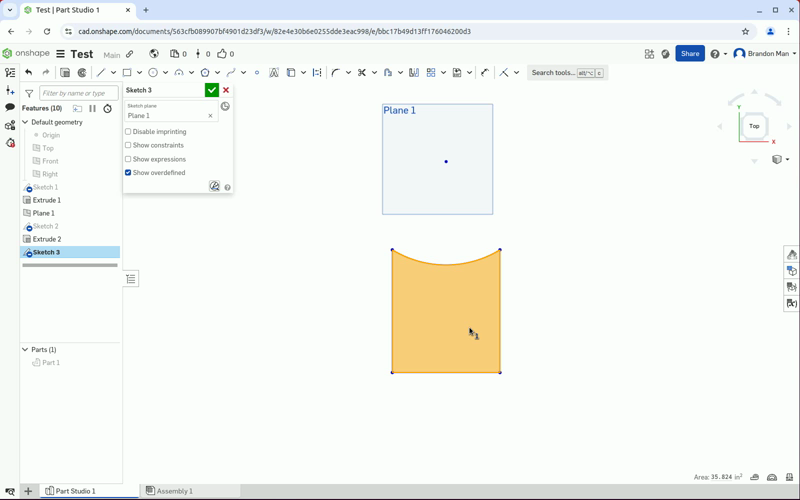
scroll(-6)
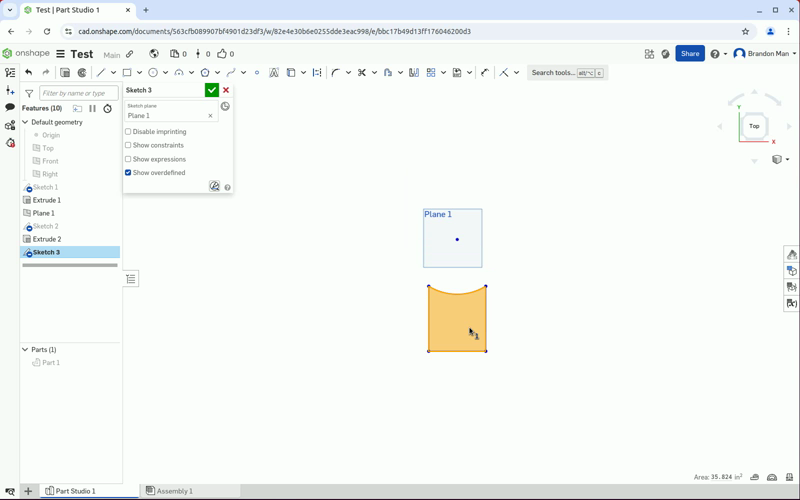
scroll(-6)
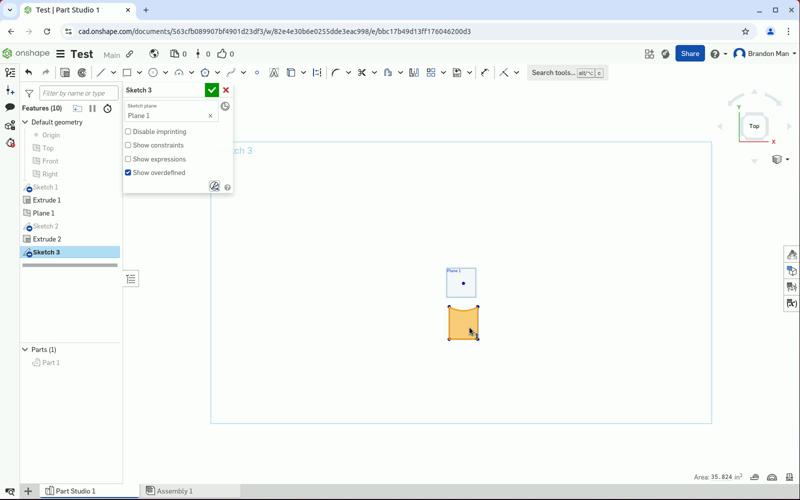
mouse_move(73, 352)
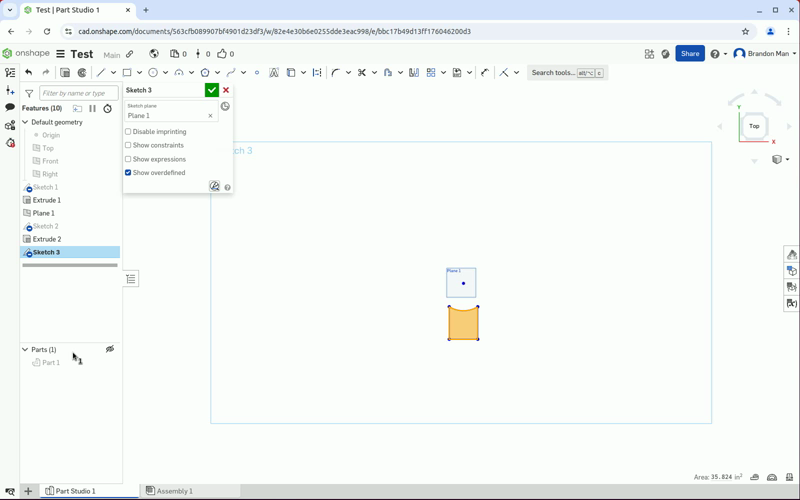
key(shift+y)
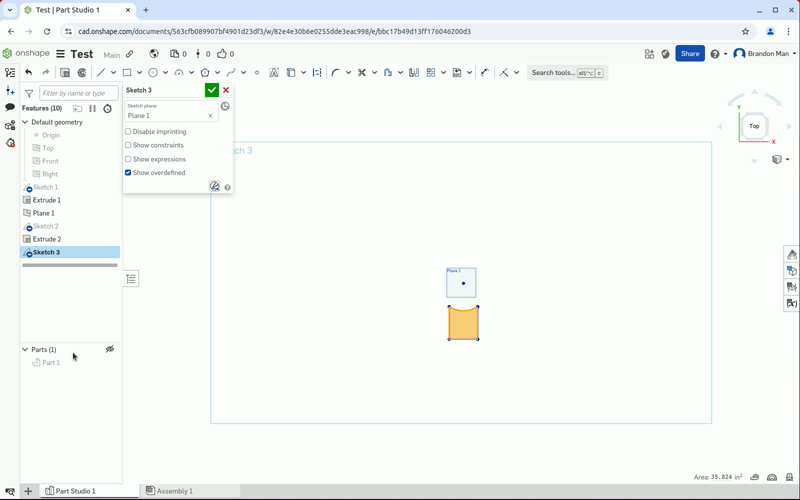
key(shift+e)
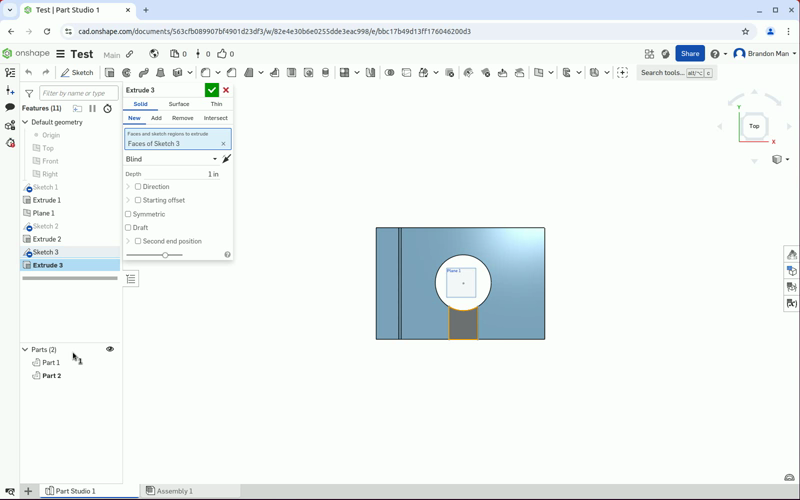
mouse_move(143, 106)
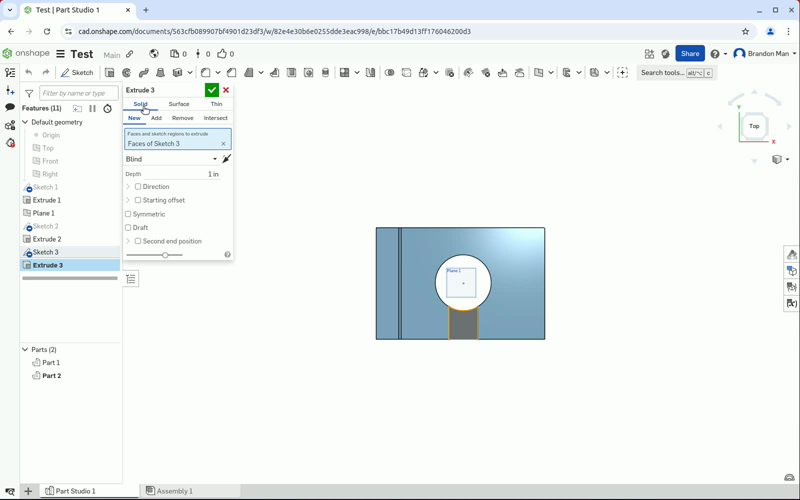
click(143, 106)
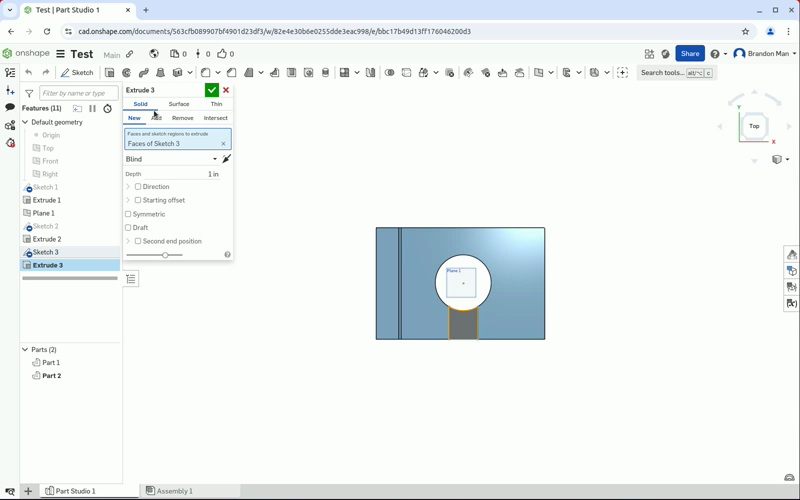
mouse_move(186, 120)
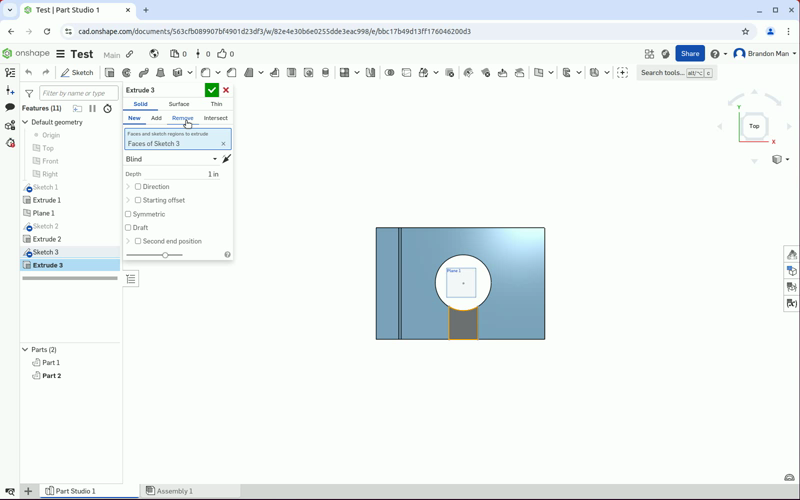
click(186, 120)
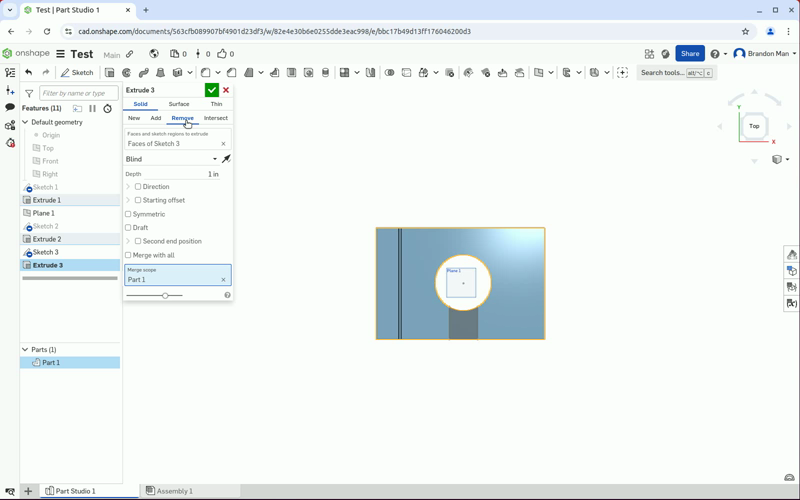
key(tab, 4)
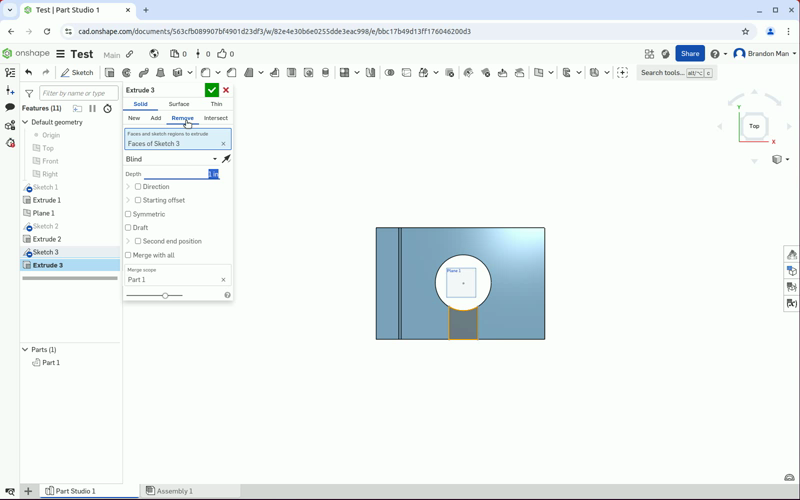
text(2.407)
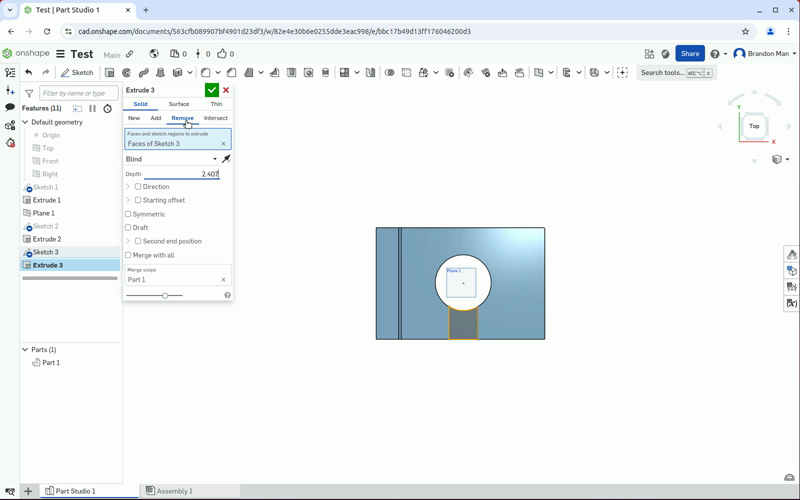
key(tab, 6)
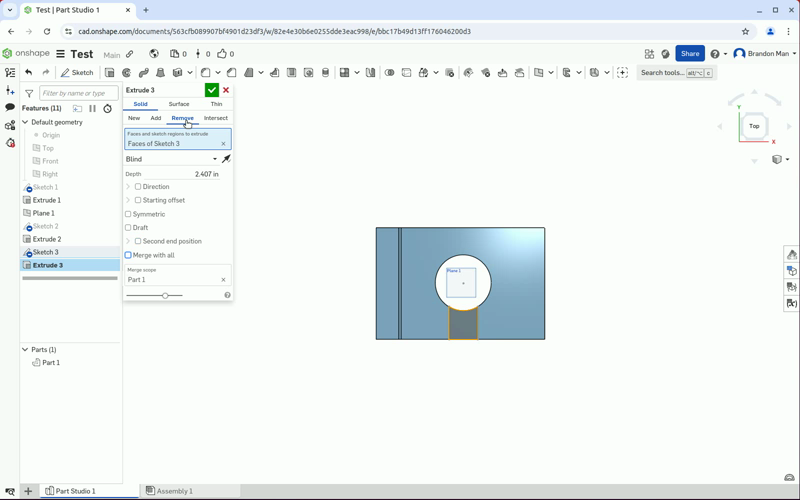
key(space)
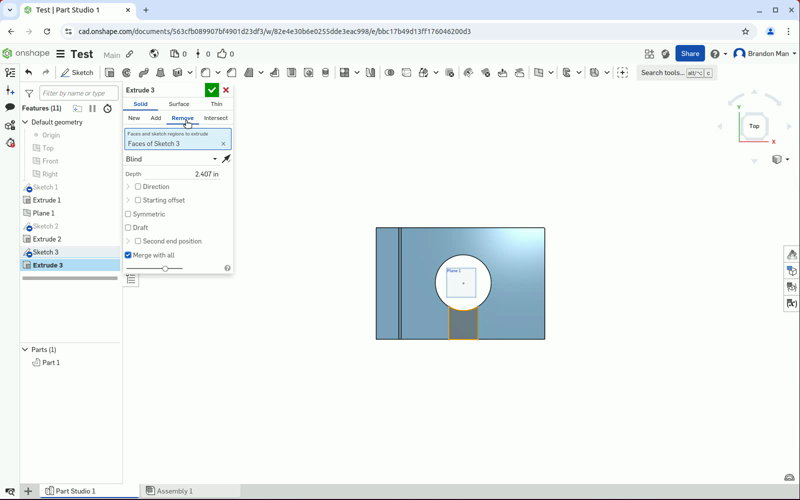
key(enter)
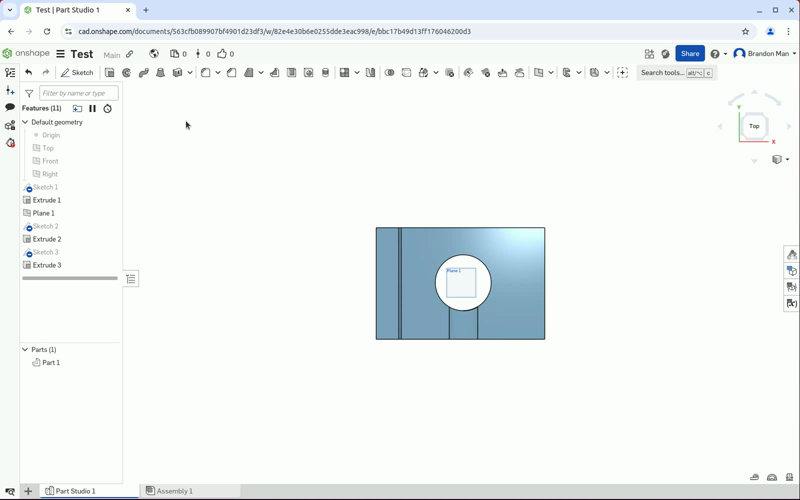
key(shift+h)
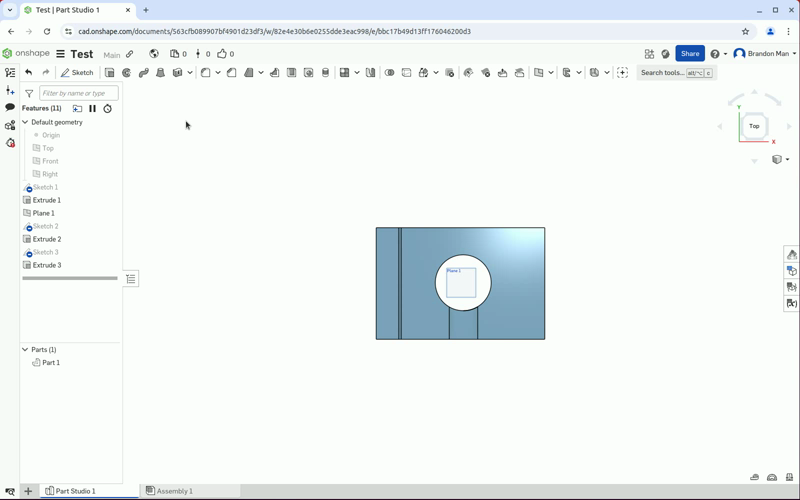
key(shift+h)
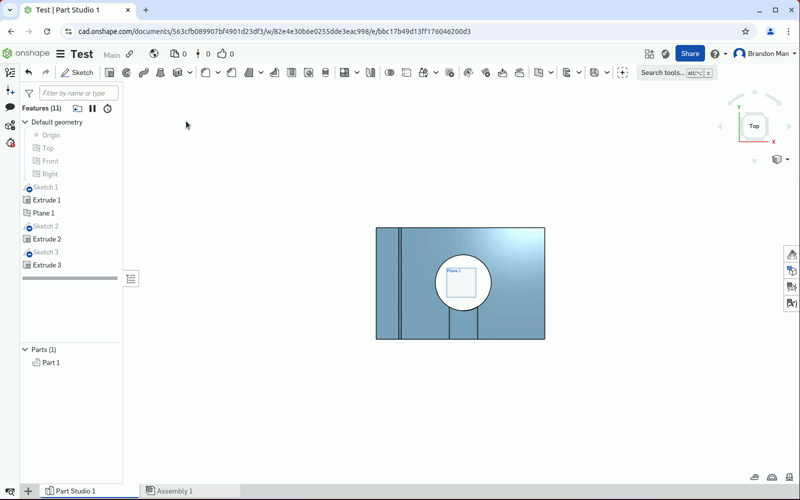
mouse_move(73, 189)
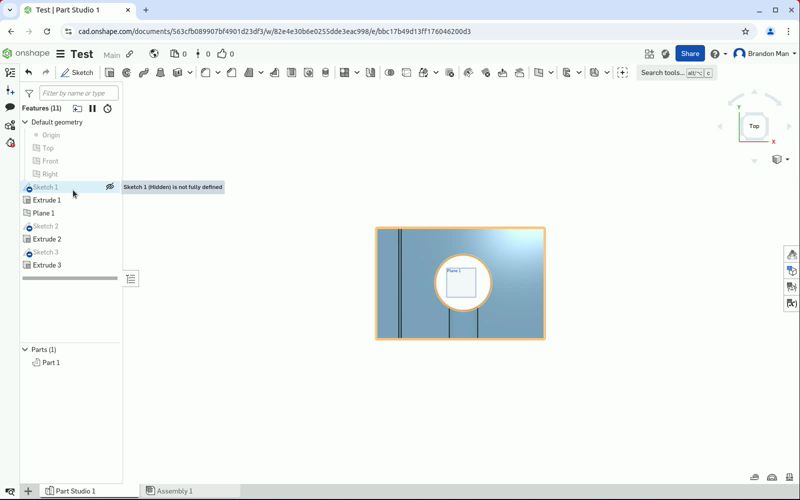
click(73, 189)
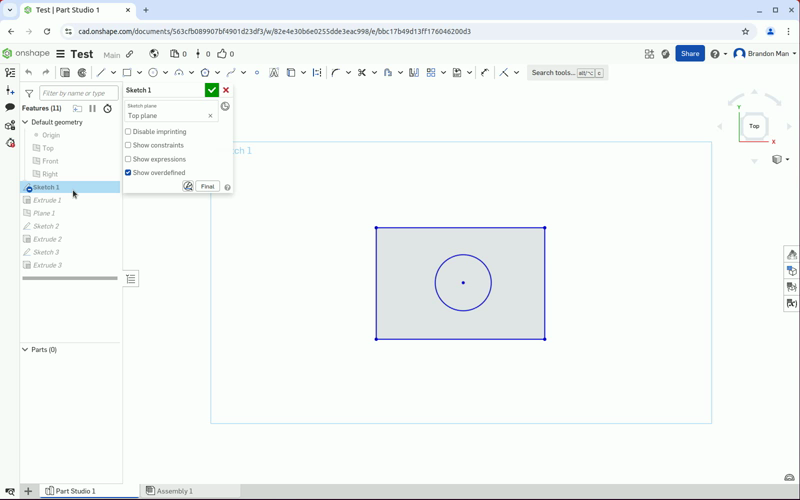
mouse_move(229, 92)
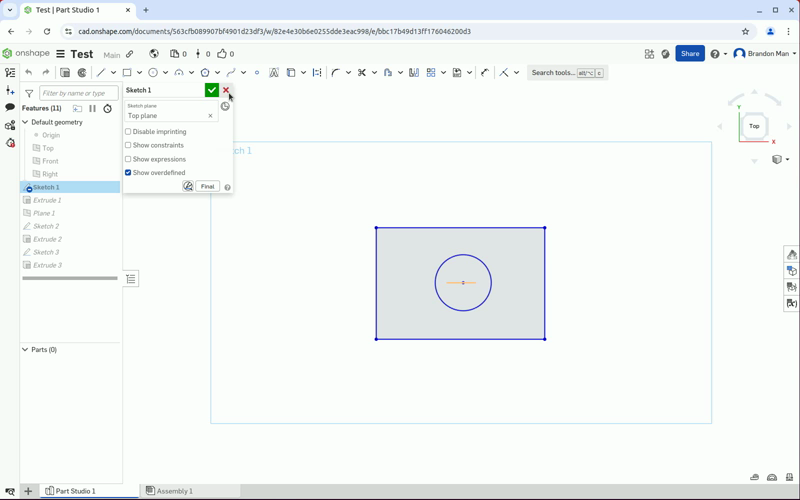
click(229, 92)
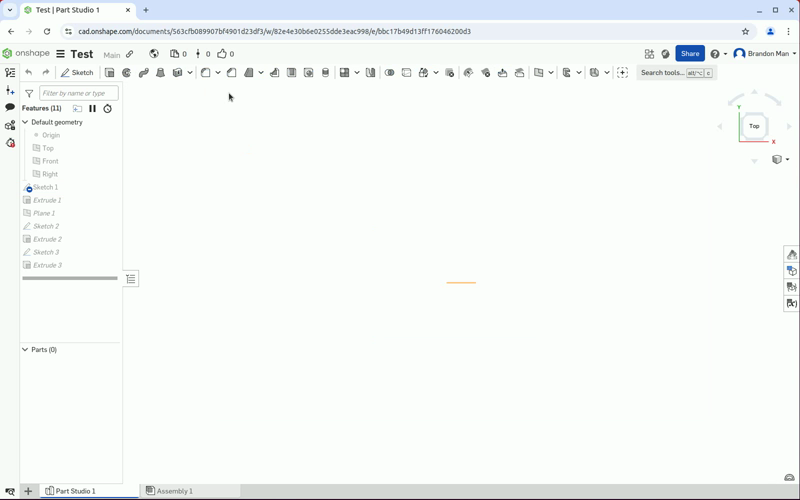
key(shift+s)
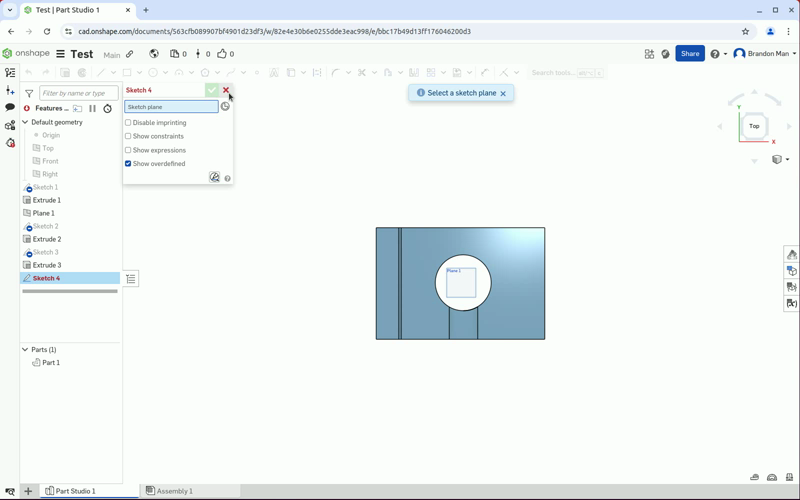
mouse_move(73, 215)
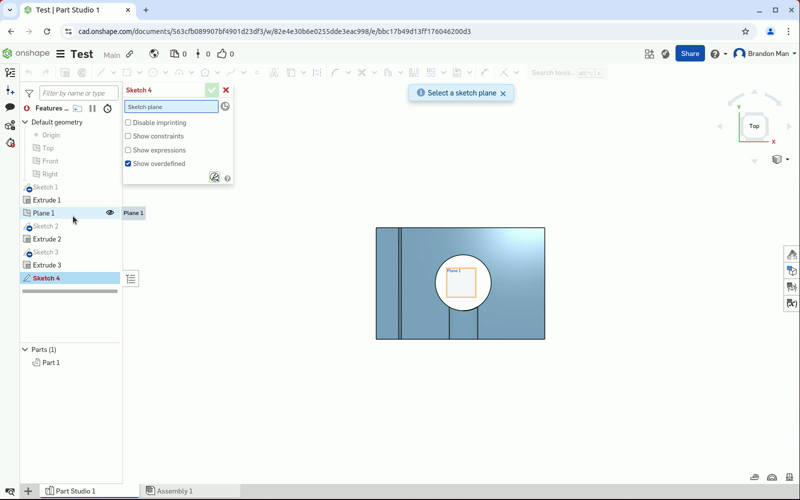
click(73, 215)
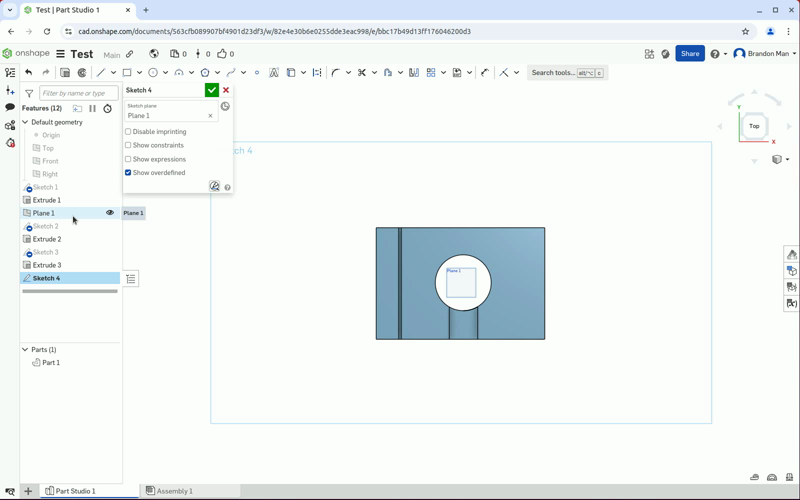
mouse_move(73, 352)
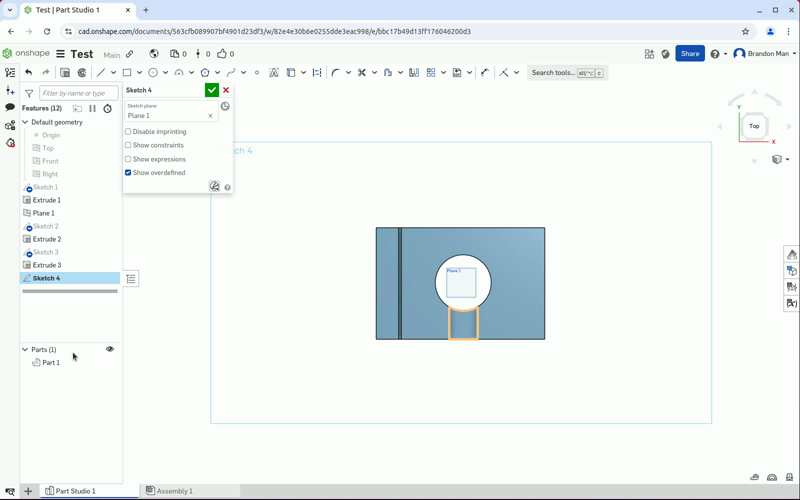
key(y)
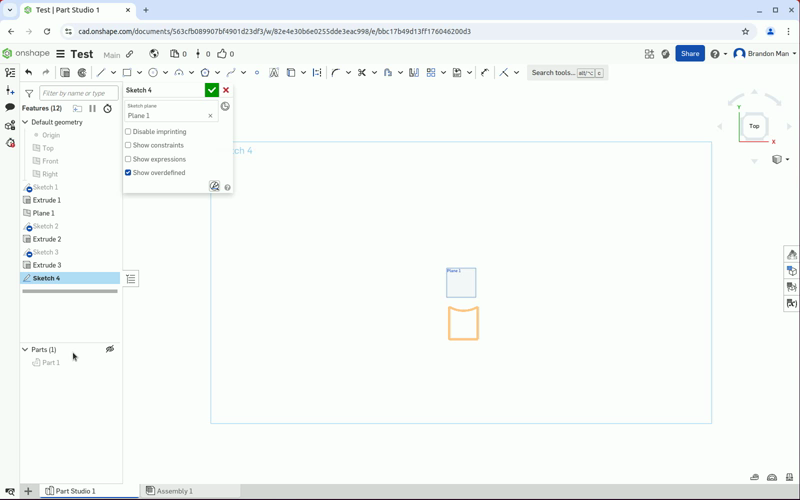
key(a)
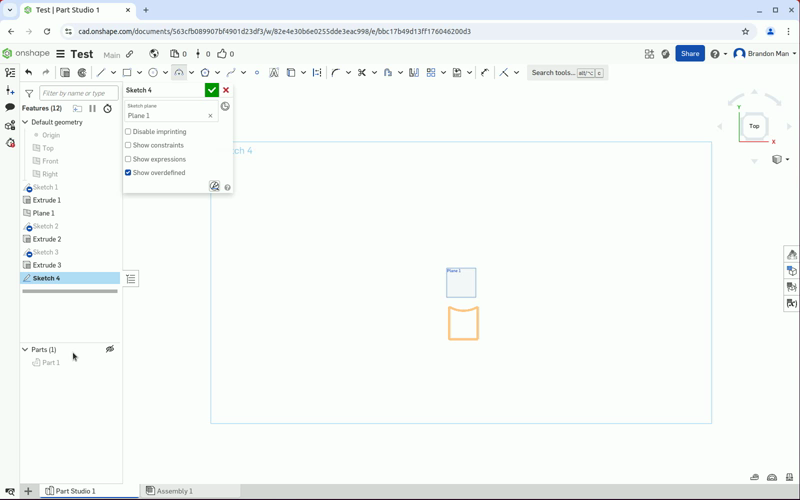
key_down(shift)
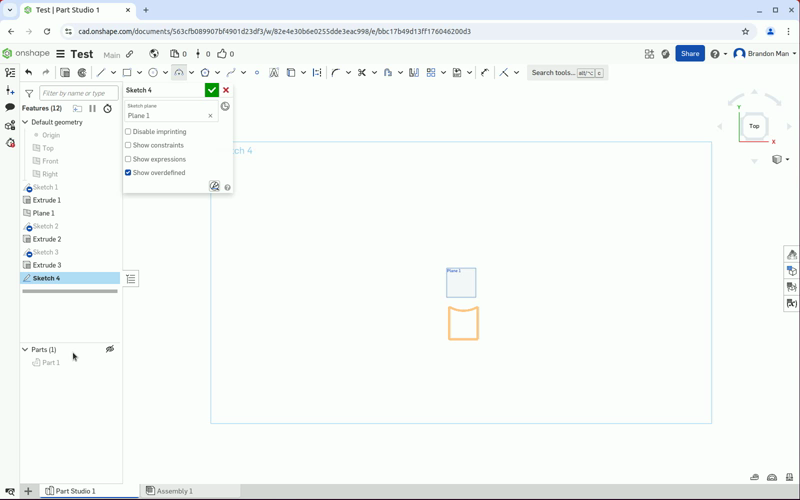
mouse_move(449, 258)
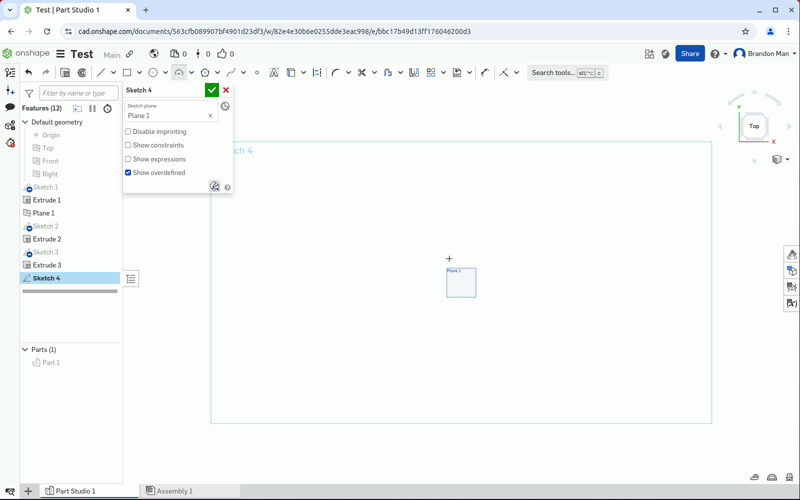
click(449, 258)
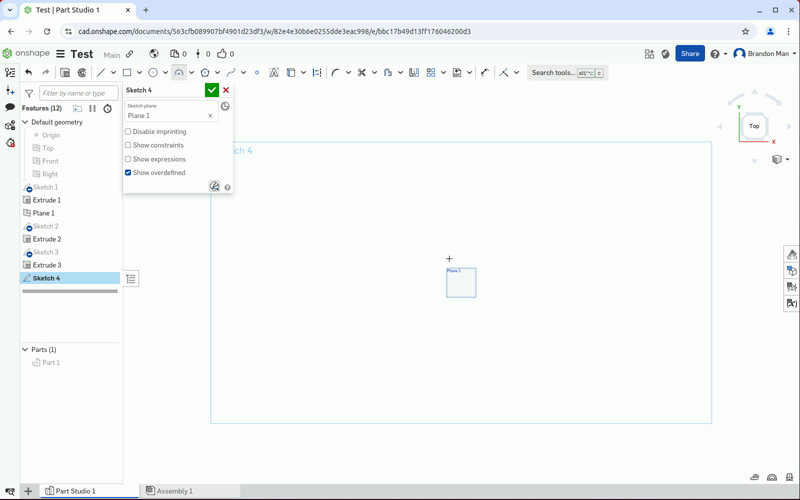
key_up(shift)
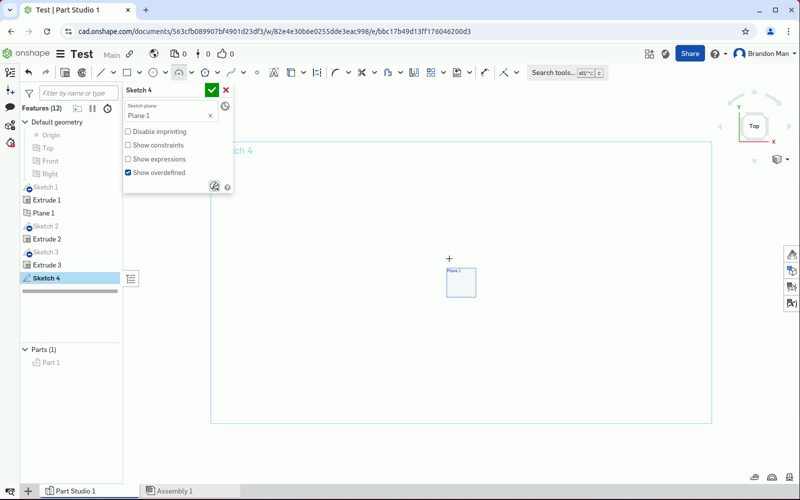
key_down(shift)
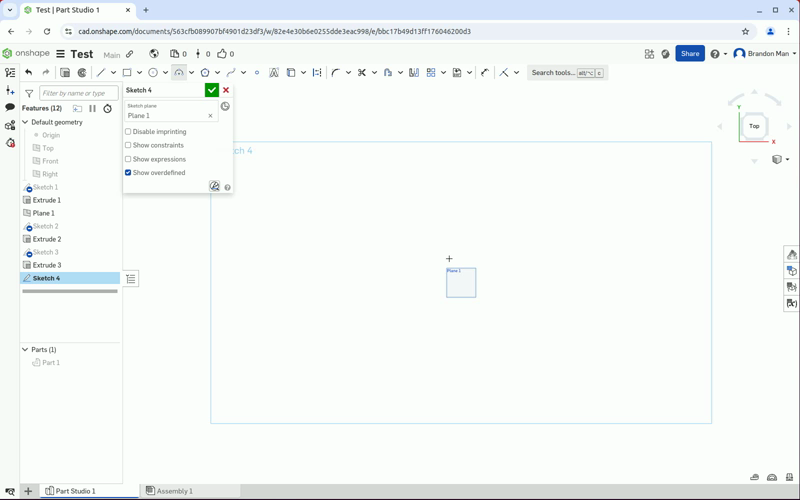
mouse_move(477, 258)
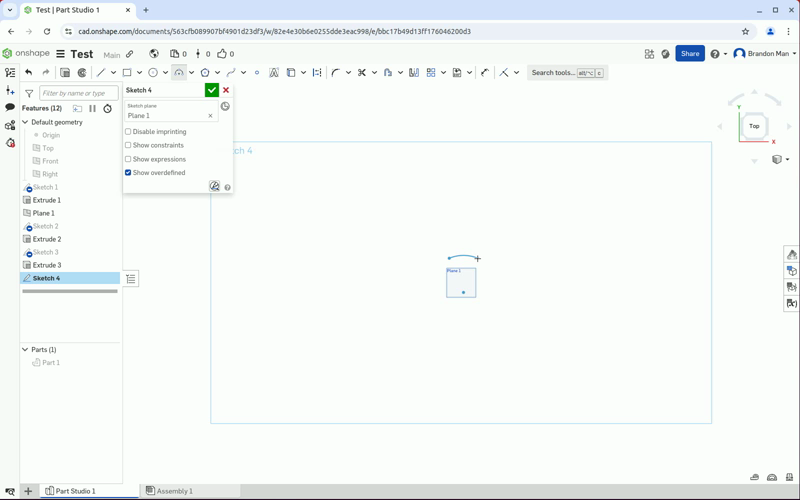
click(477, 258)
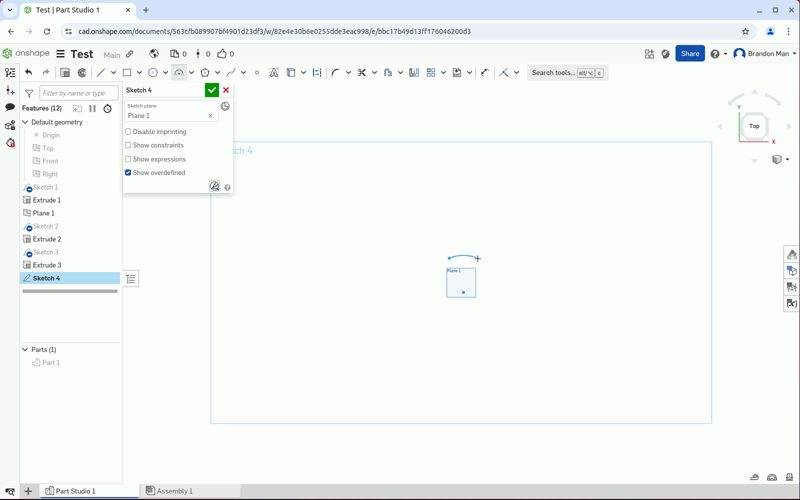
mouse_move(463, 254)
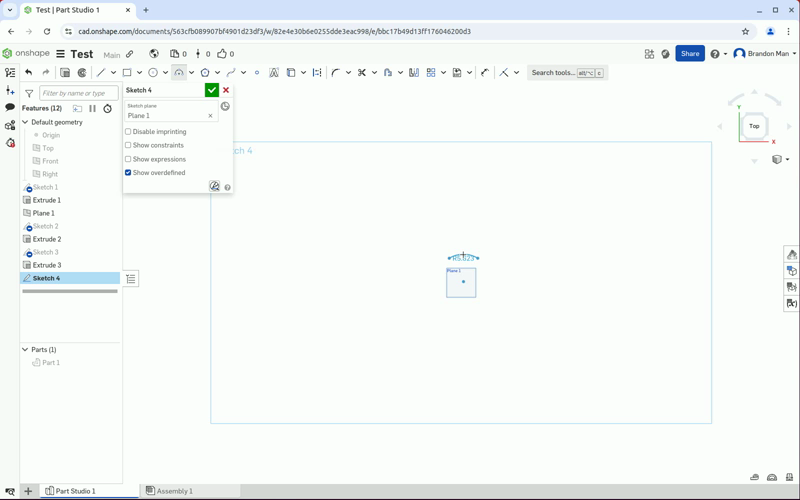
click(463, 254)
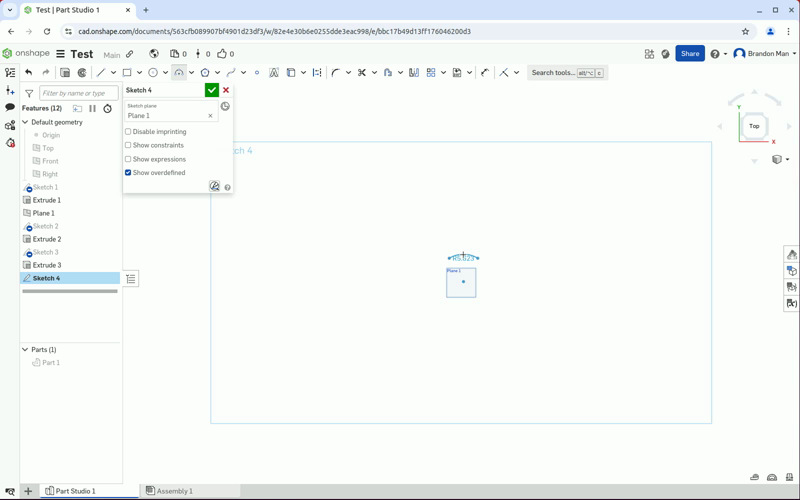
key_up(shift)
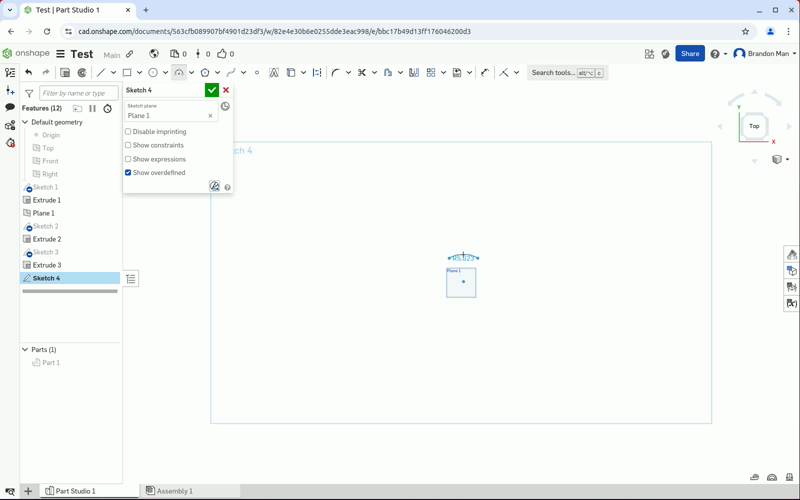
key(esc)
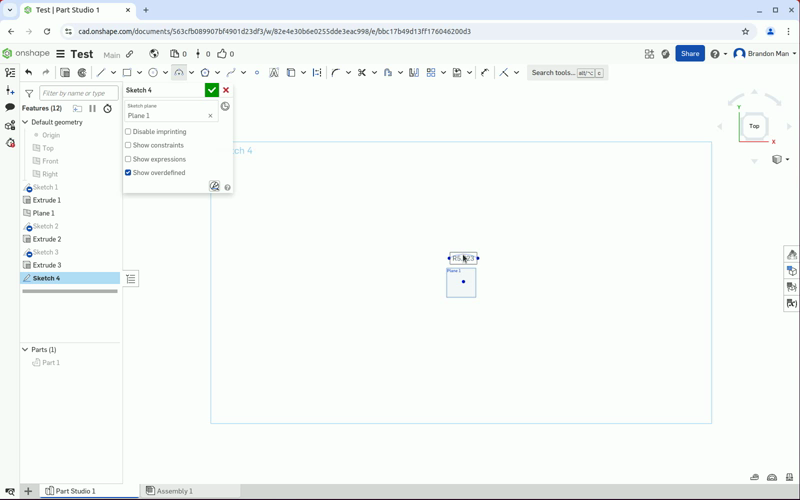
key(l)
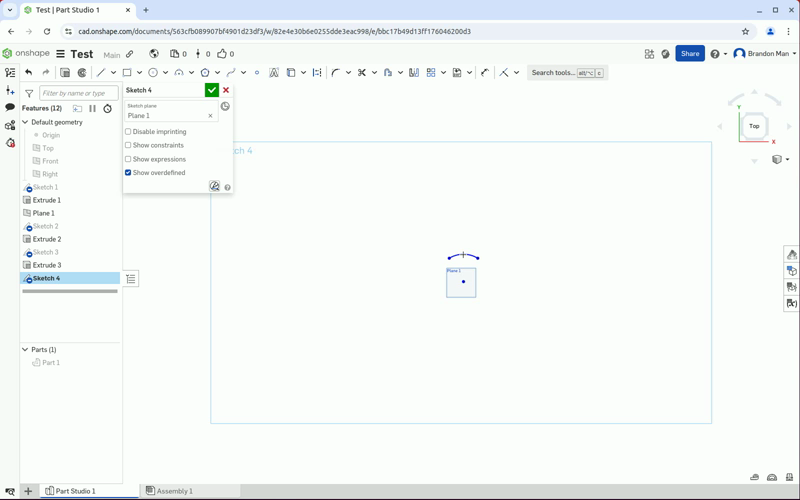
mouse_move(477, 258)
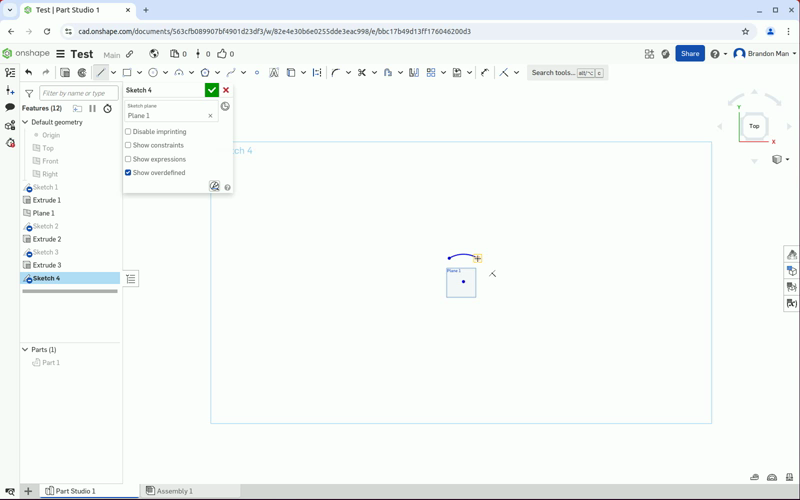
click(477, 258)
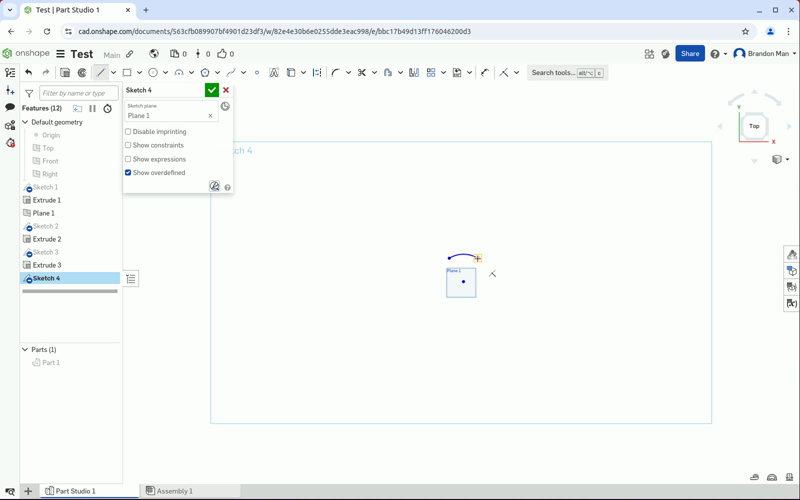
key_down(shift)
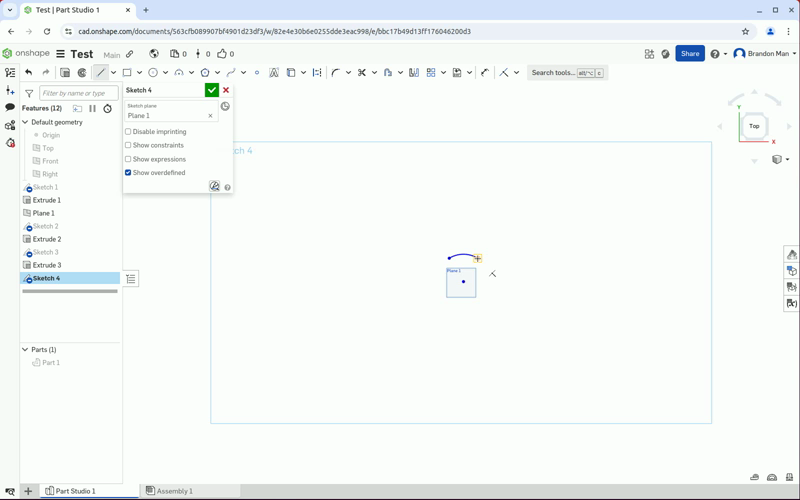
mouse_move(507, 258)
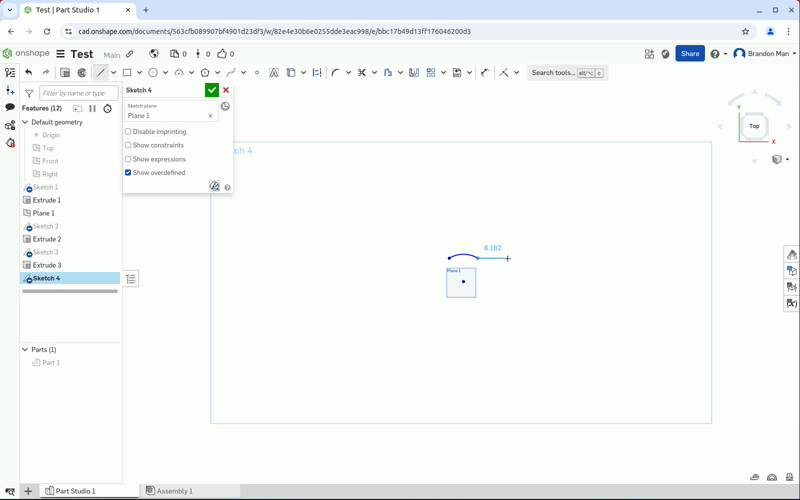
mouse_move(477, 225)
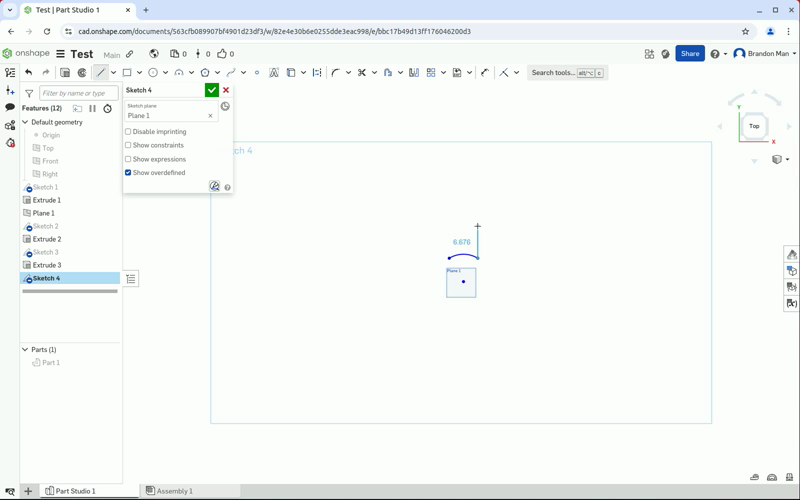
click(477, 225)
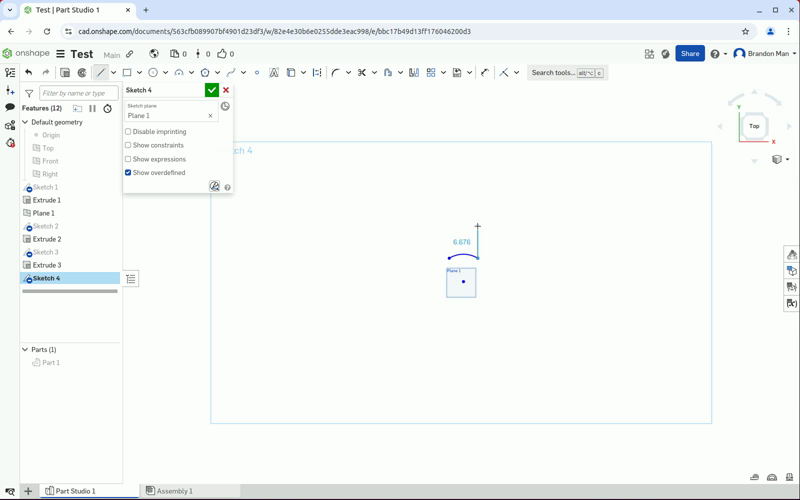
key_up(shift)
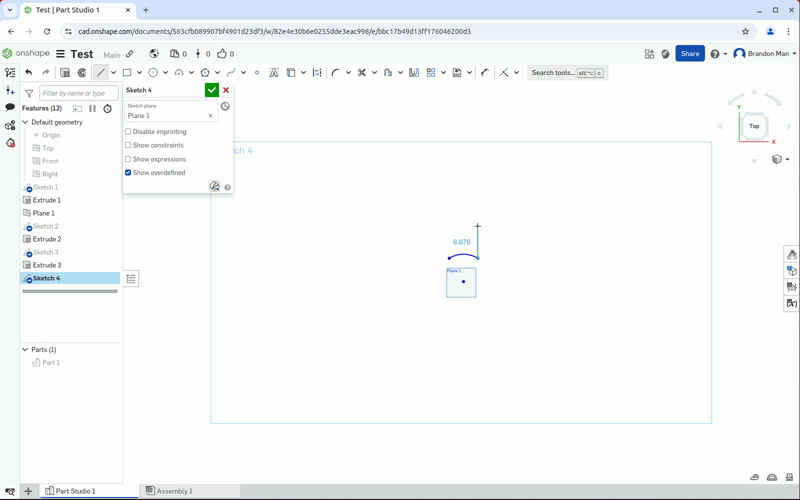
key_down(shift)
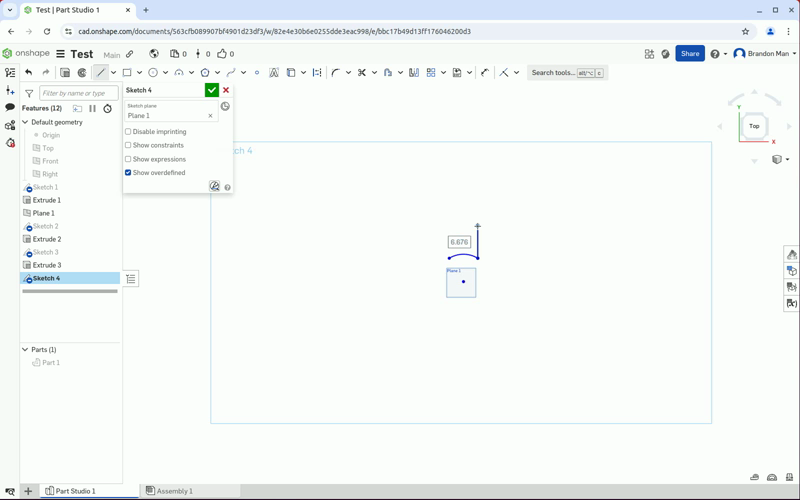
mouse_move(507, 225)
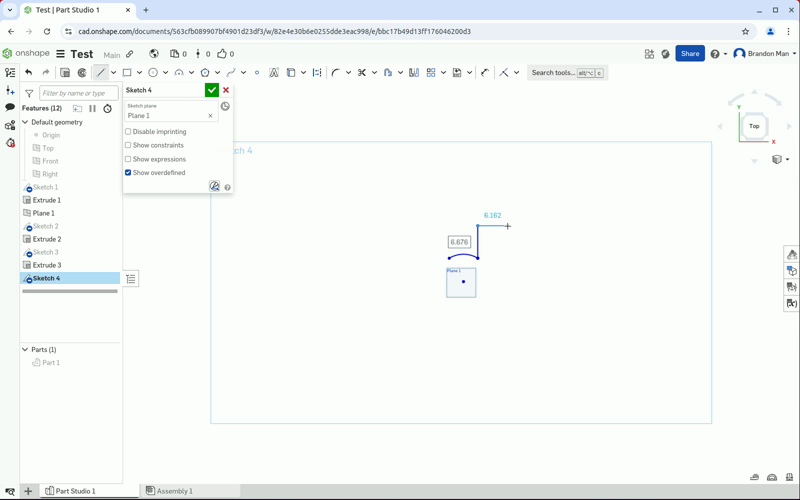
mouse_move(449, 225)
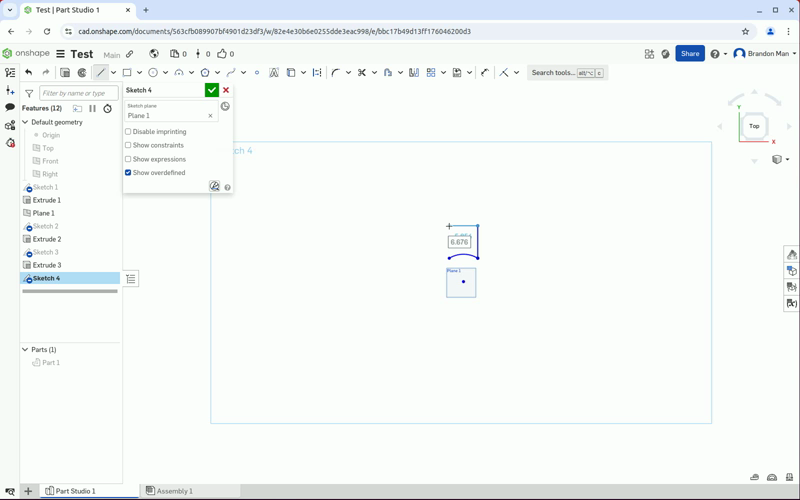
click(449, 225)
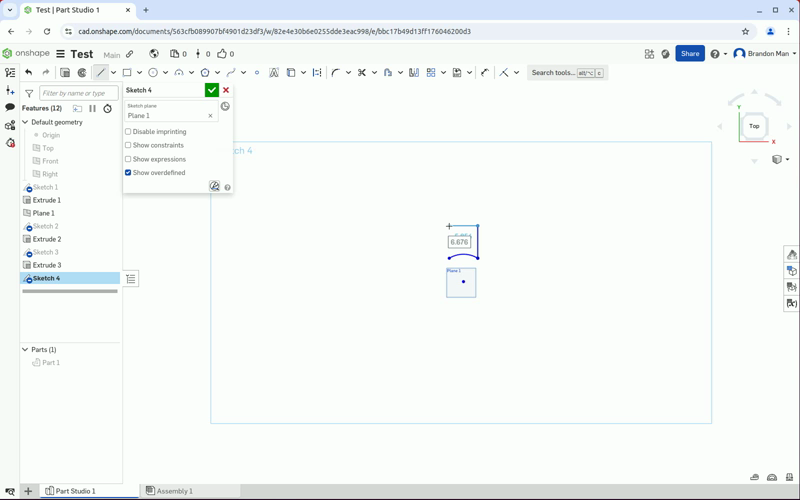
key_up(shift)
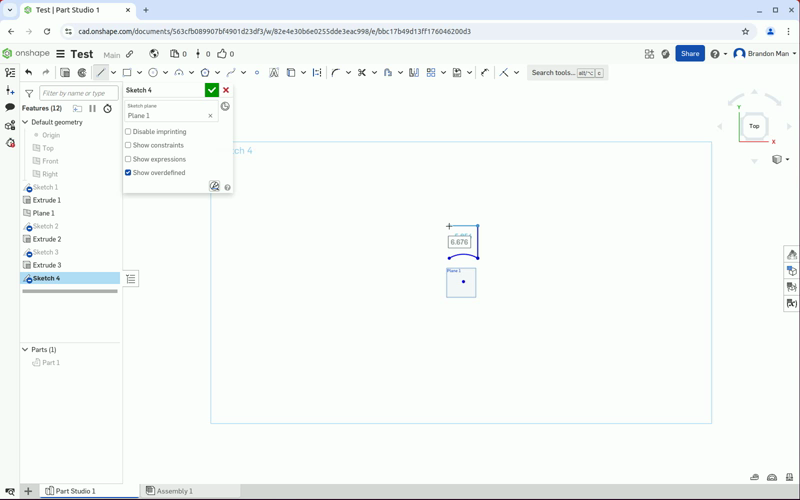
mouse_move(479, 225)
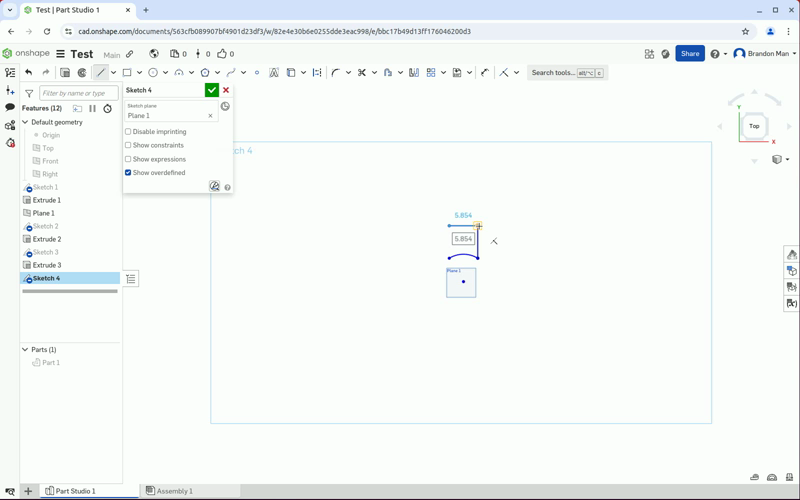
key_down(shift)
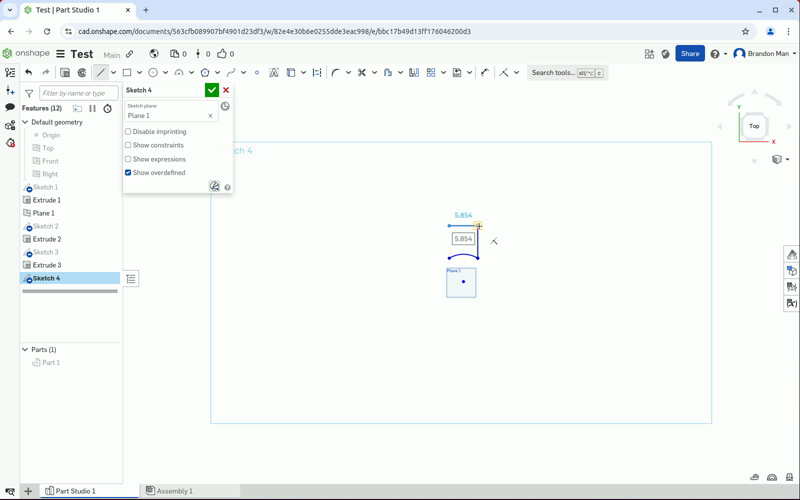
mouse_move(449, 258)
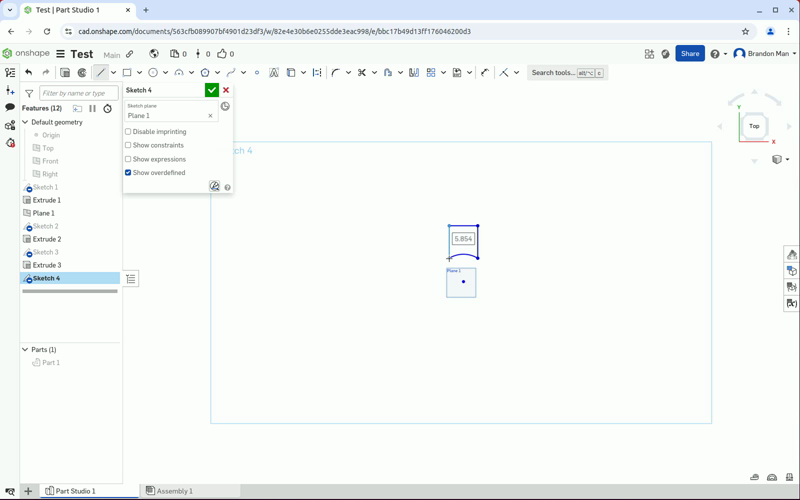
key_up(shift)
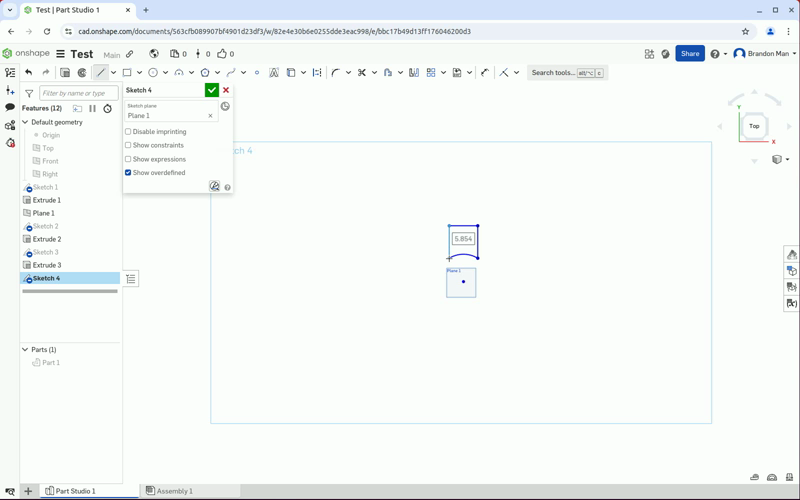
click(449, 258)
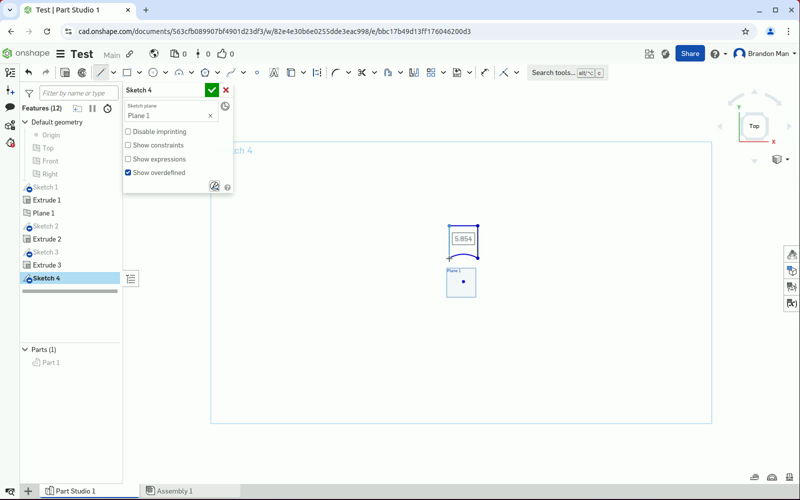
key(esc)
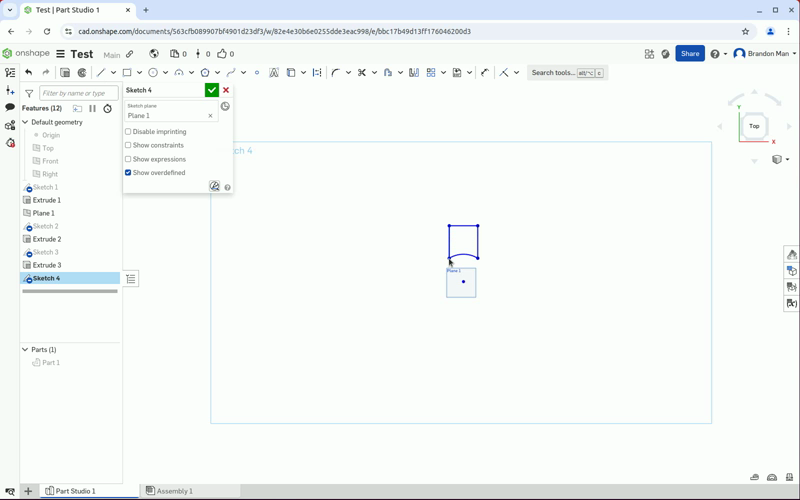
mouse_move(468, 235)
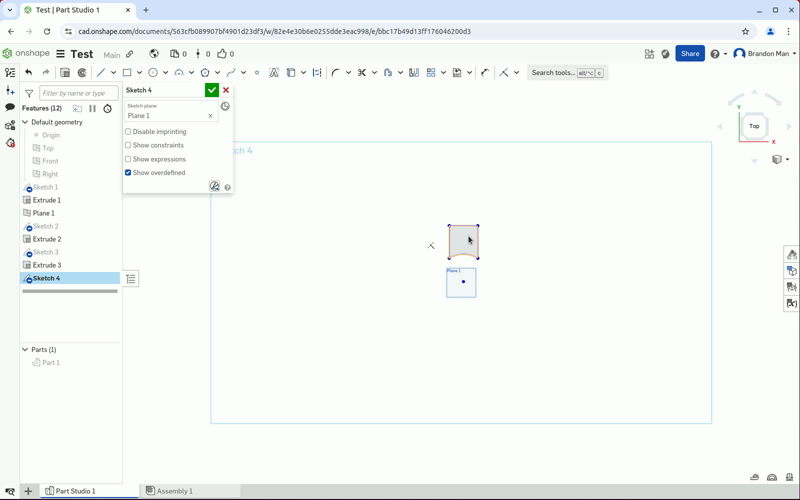
scroll(6)
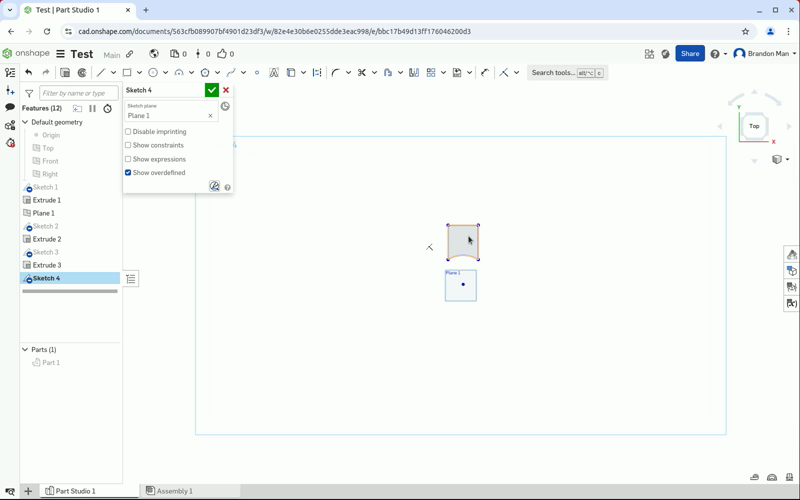
scroll(6)
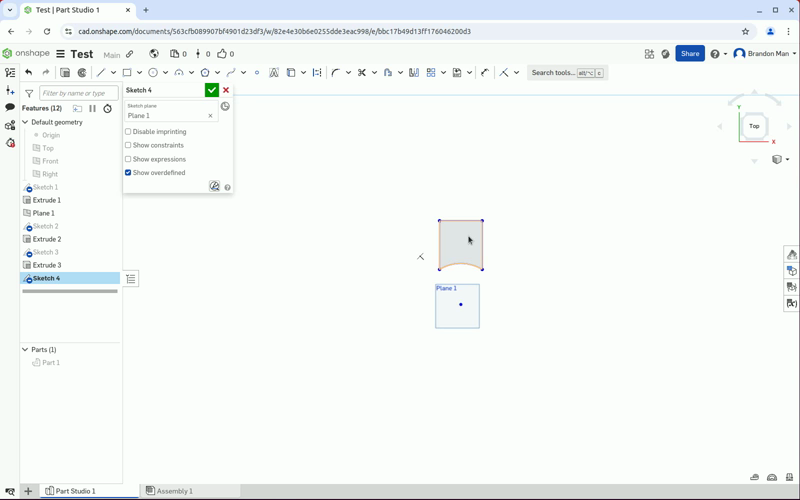
scroll(6)
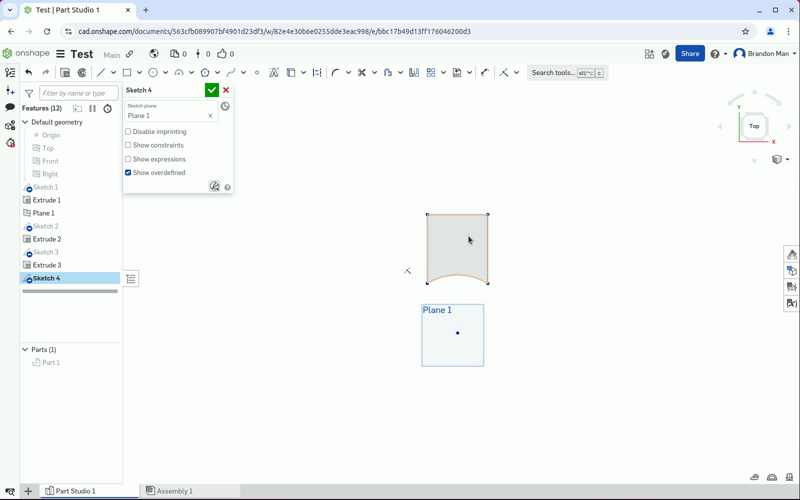
scroll(6)
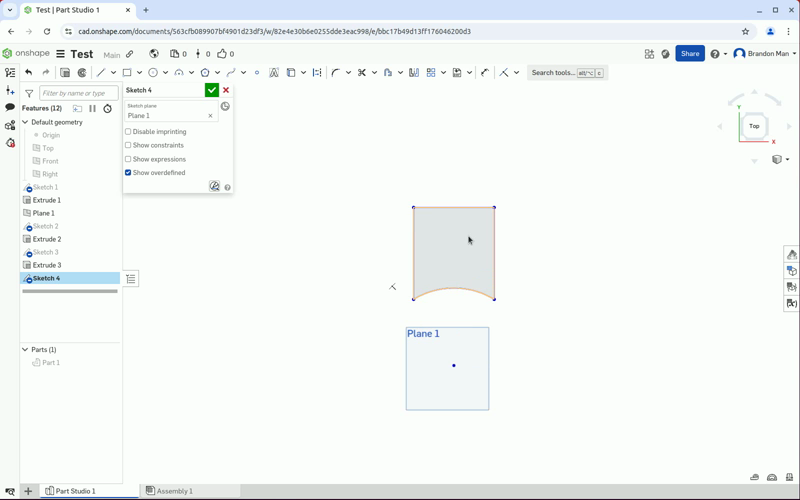
scroll(6)
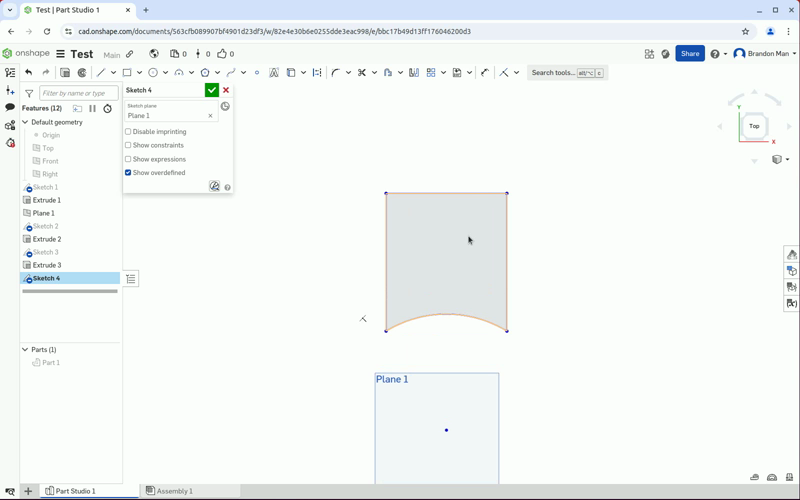
scroll(6)
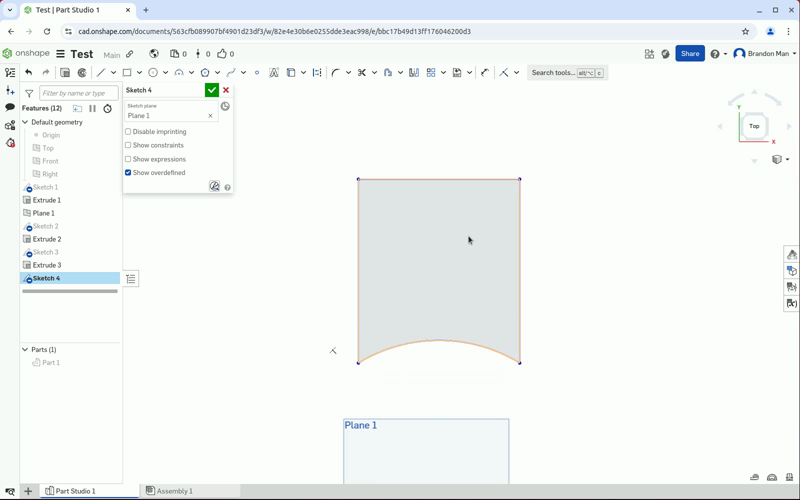
scroll(6)
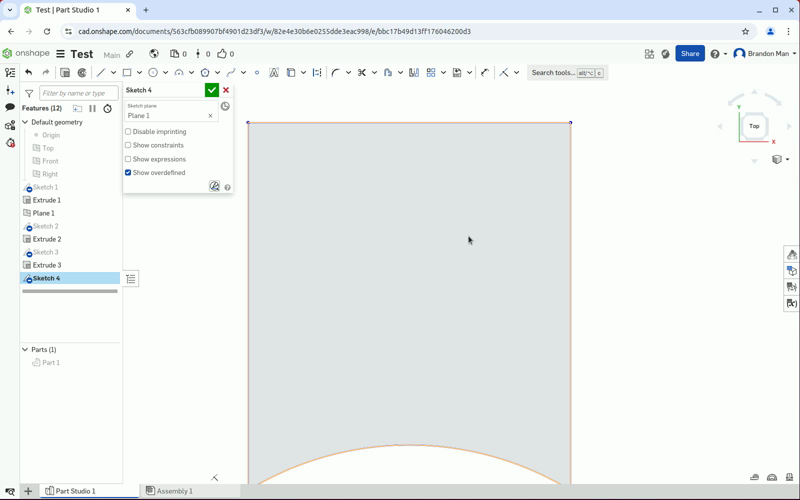
click(468, 235)
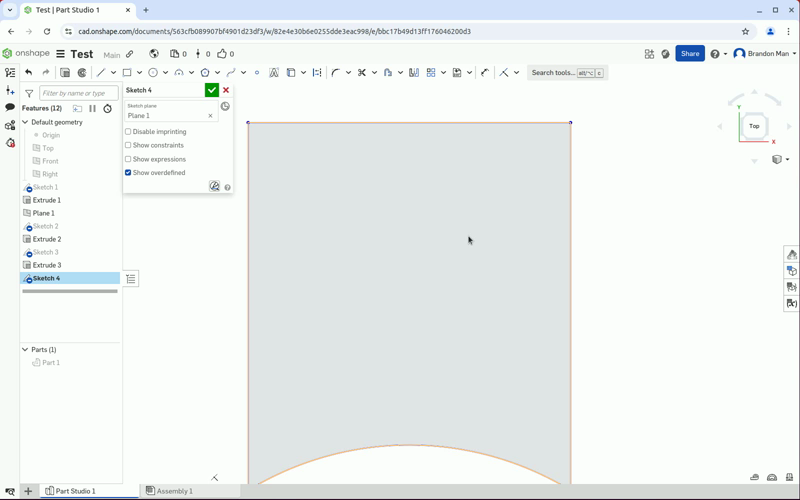
scroll(-6)
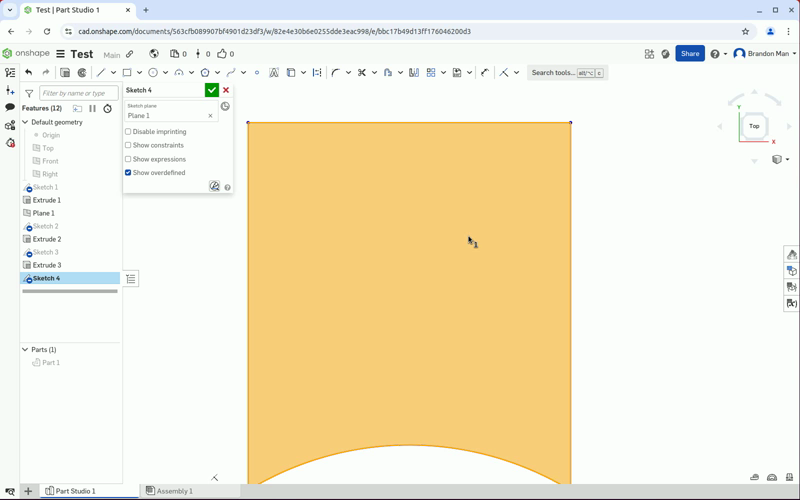
scroll(-6)
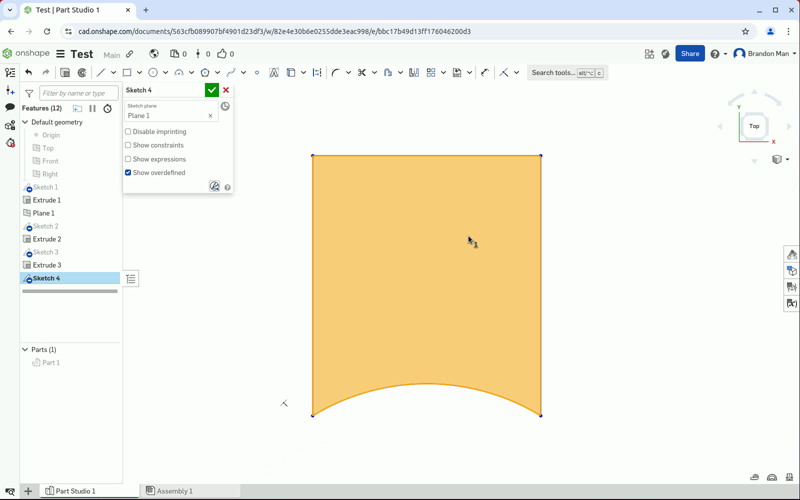
scroll(-6)
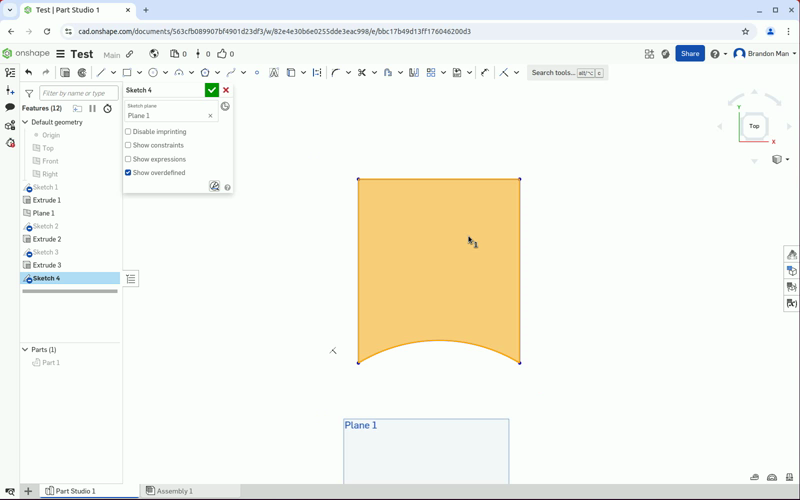
scroll(-6)
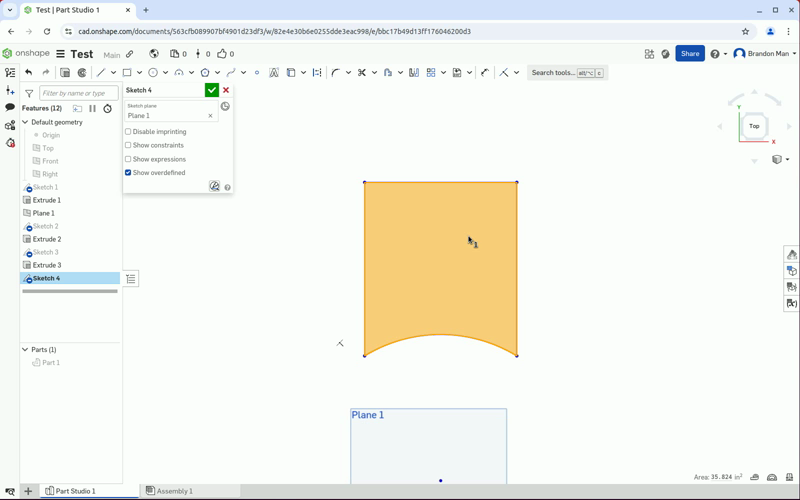
scroll(-6)
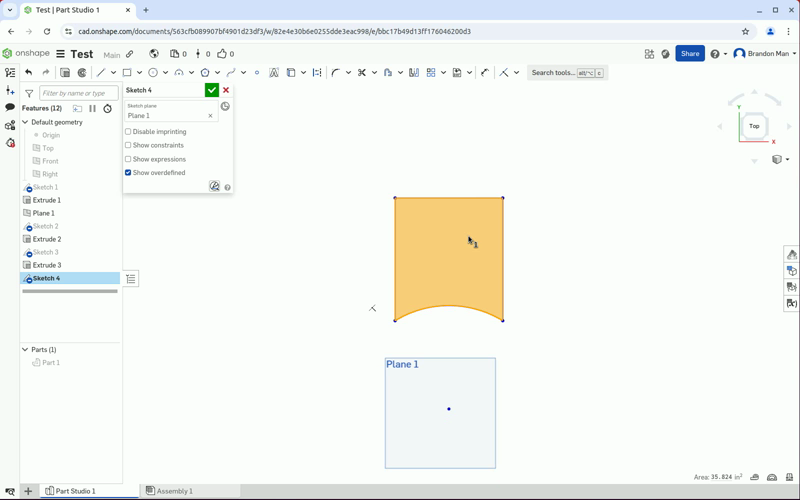
scroll(-6)
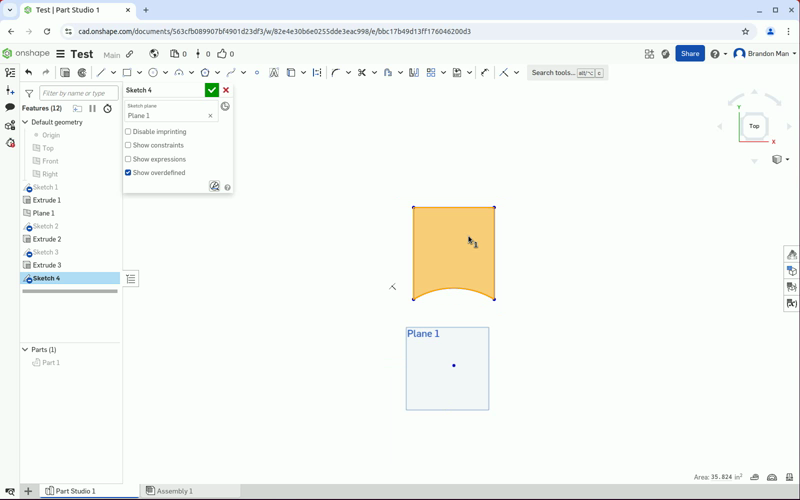
scroll(-6)
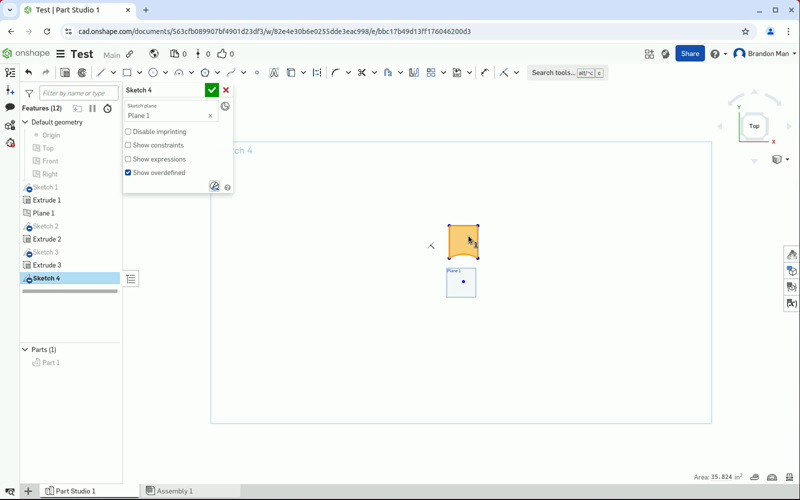
mouse_move(73, 352)
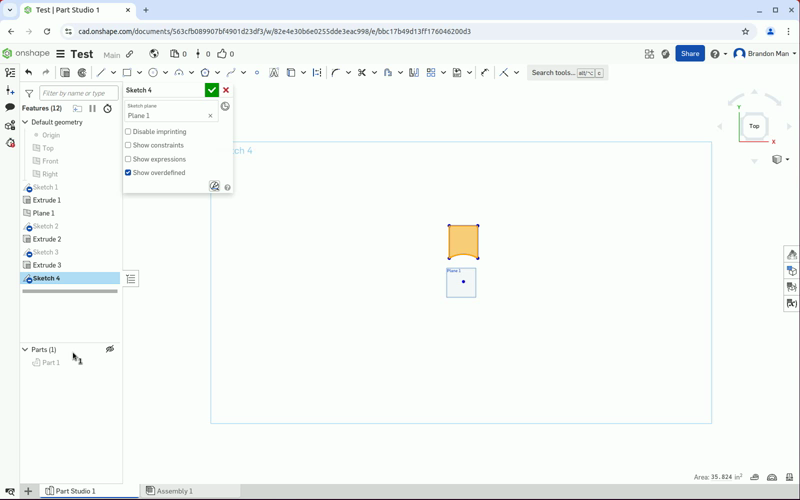
key(shift+y)
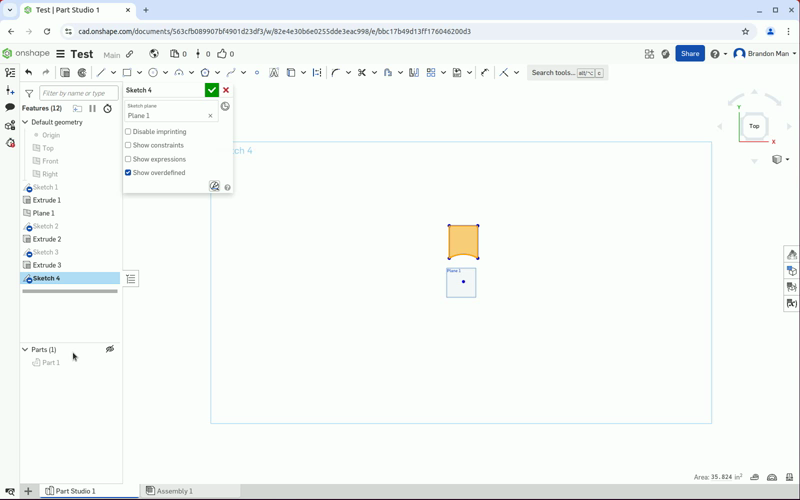
key(shift+e)
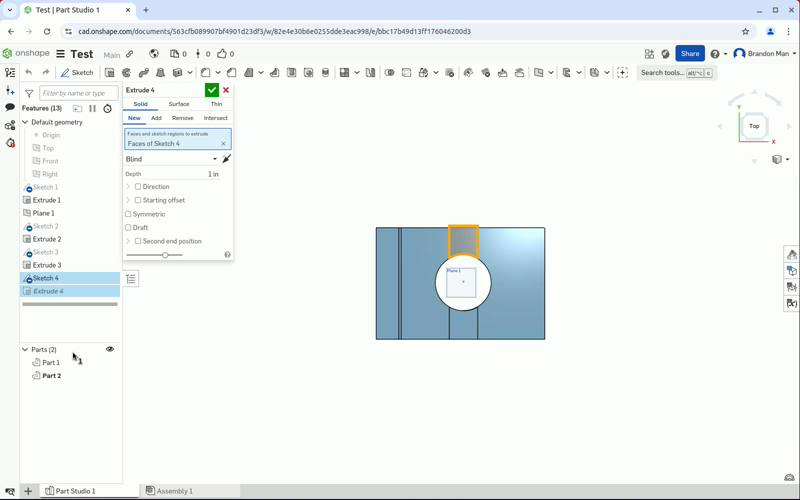
mouse_move(143, 106)
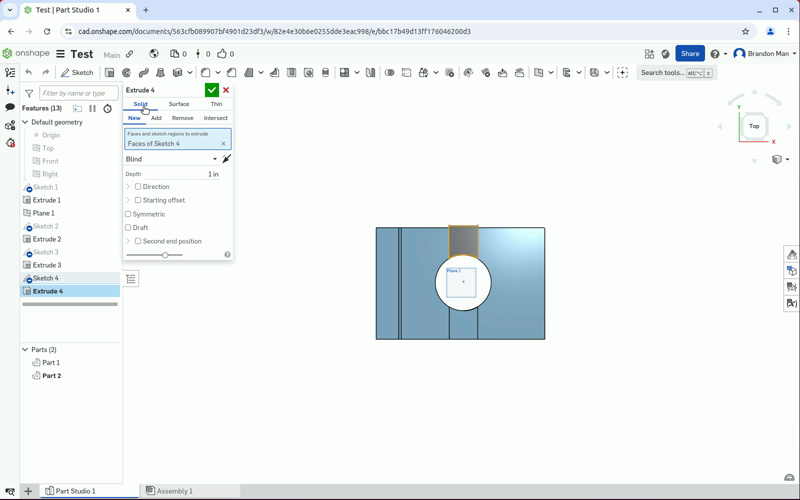
click(143, 106)
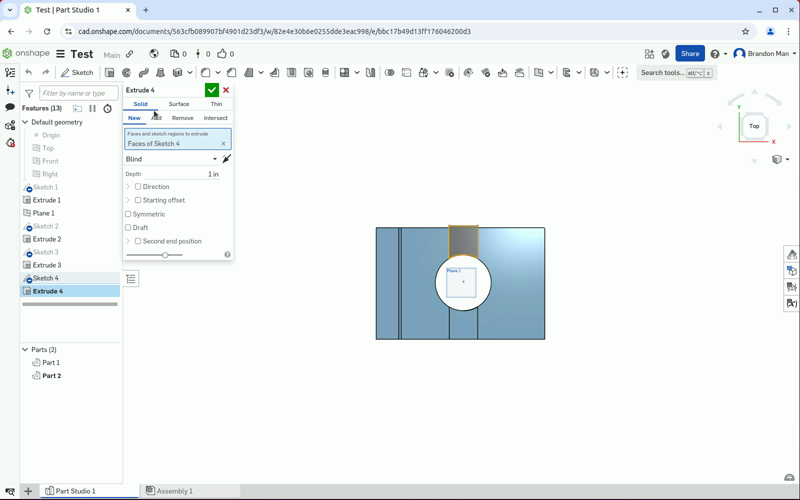
mouse_move(186, 120)
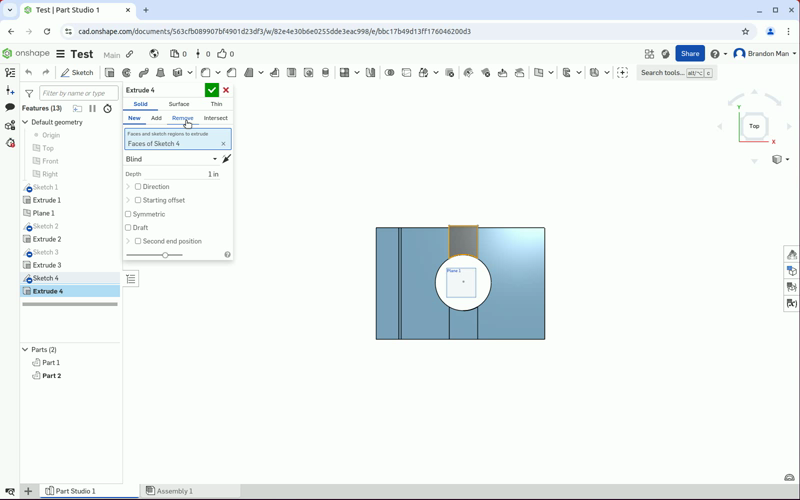
click(186, 120)
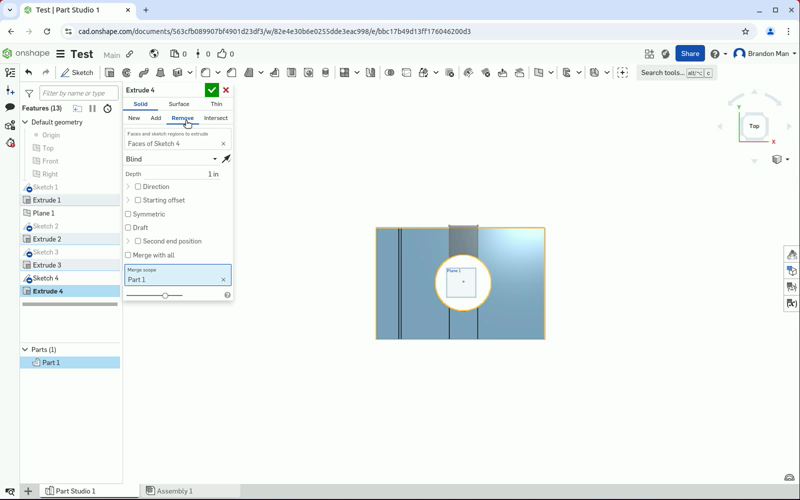
key(tab, 4)
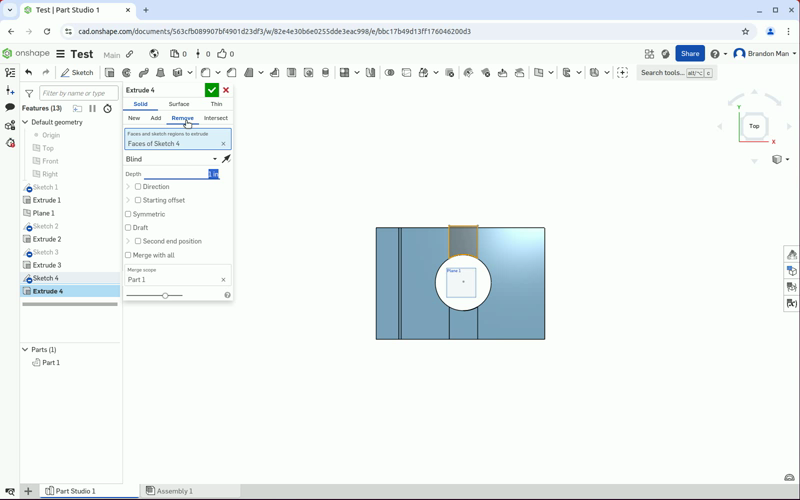
text(2.407)
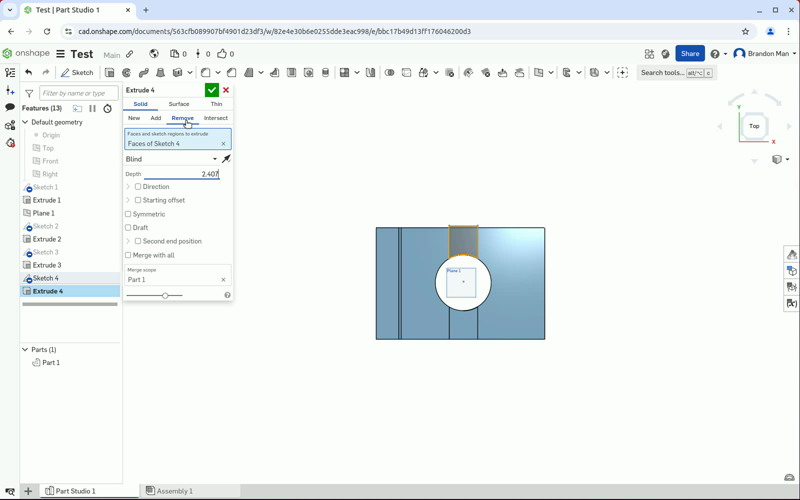
key(tab, 6)
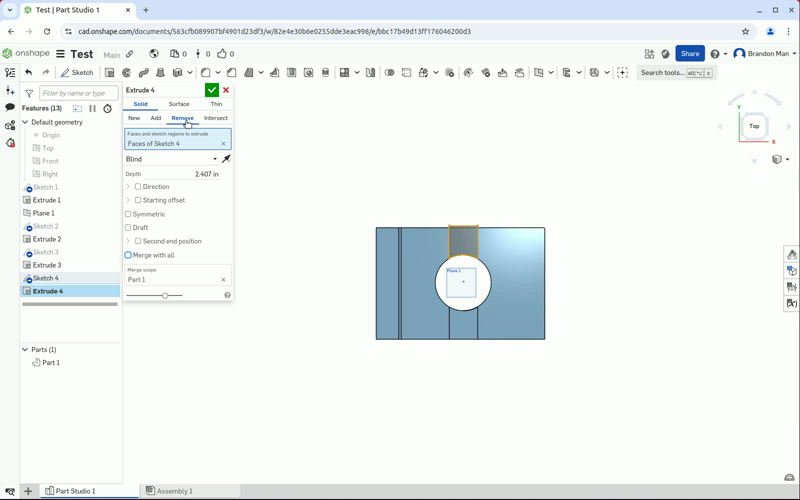
key(space)
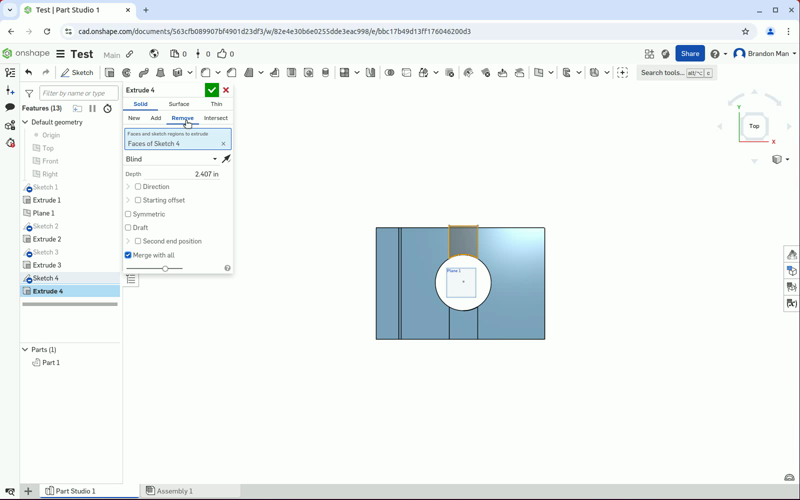
key(enter)
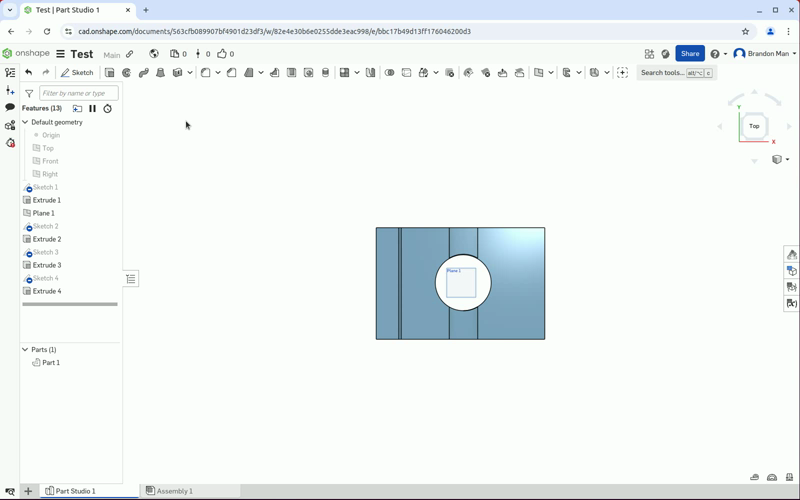
key(shift+h)
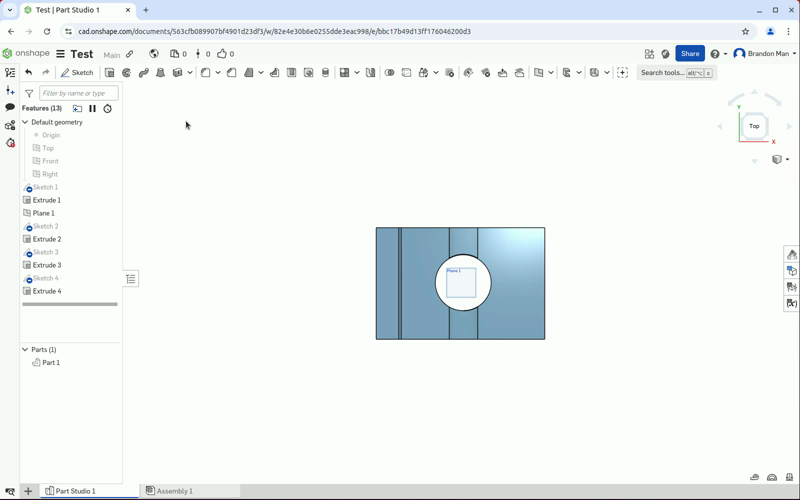
key(shift+h)
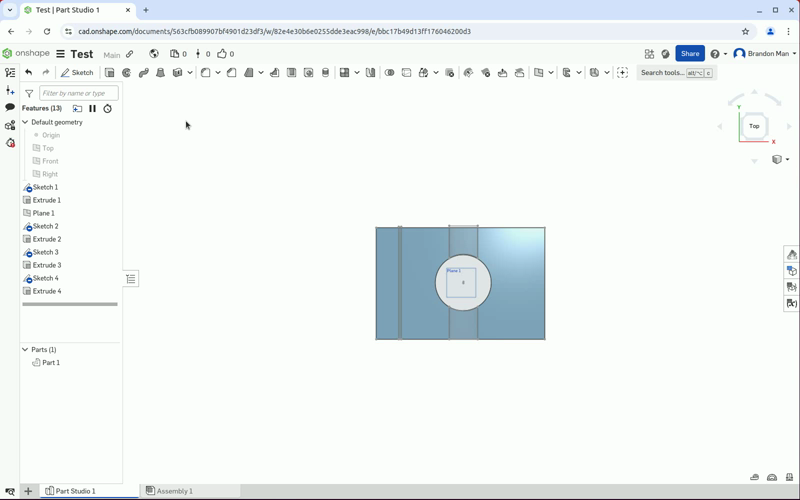
key(shift+7)
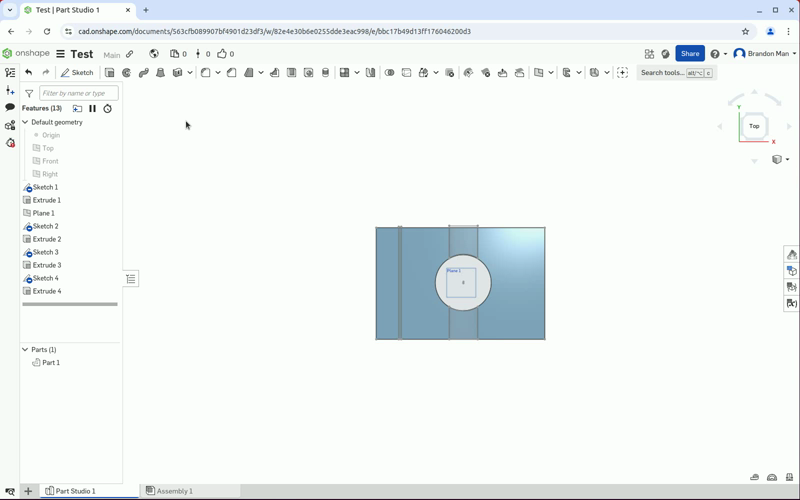
key(up, 3)
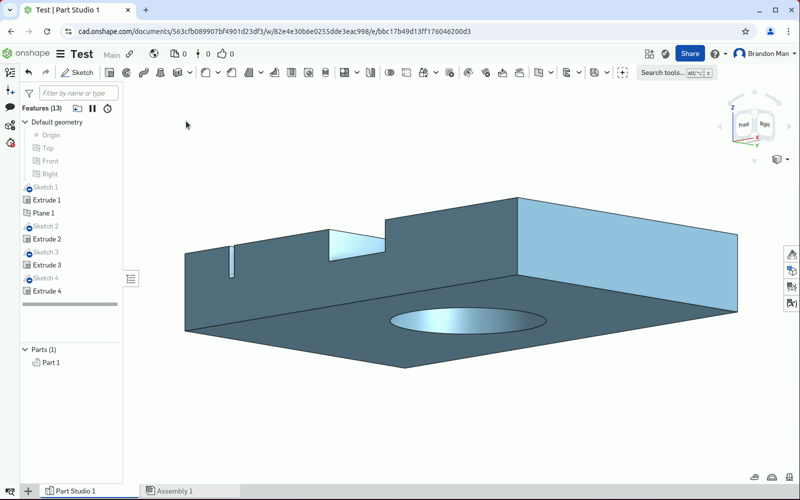
key(left, 3)
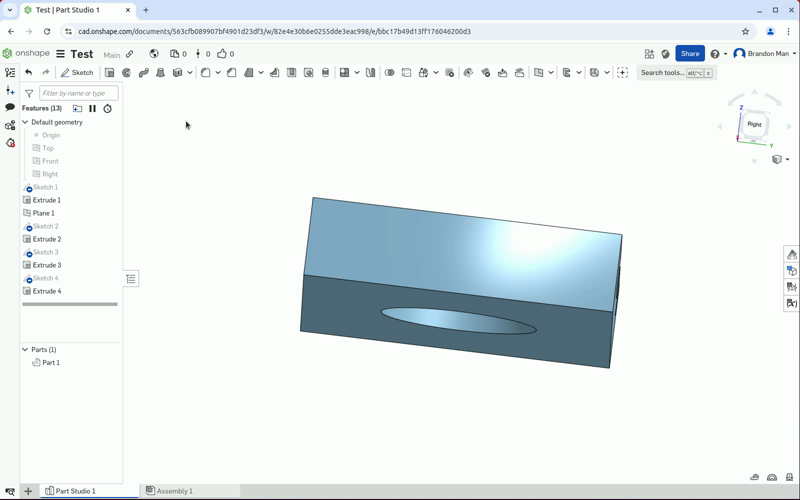
key(right, 3)
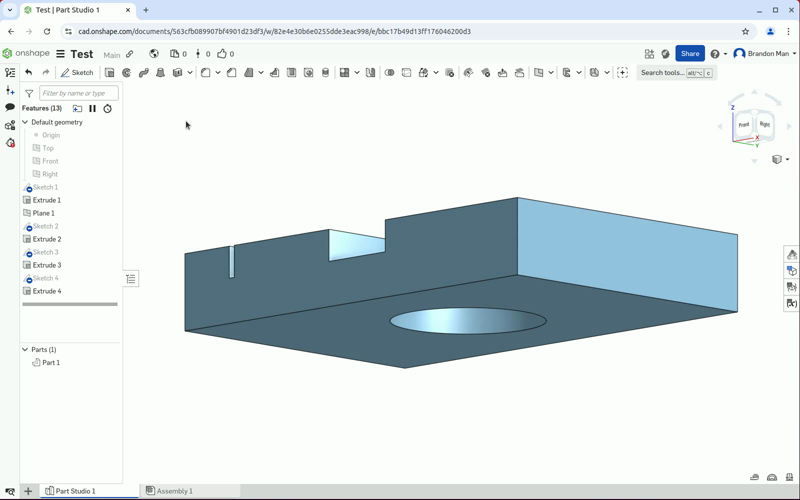
key(down, 3)
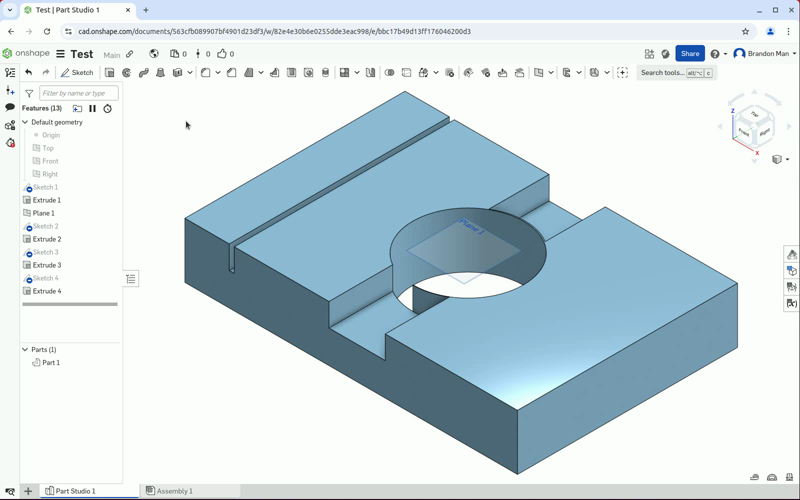
mouse_move(73, 189)
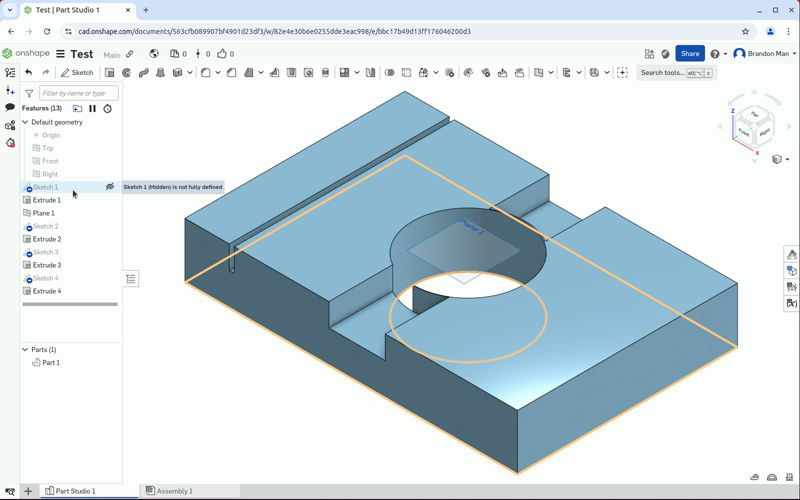
click(73, 189)